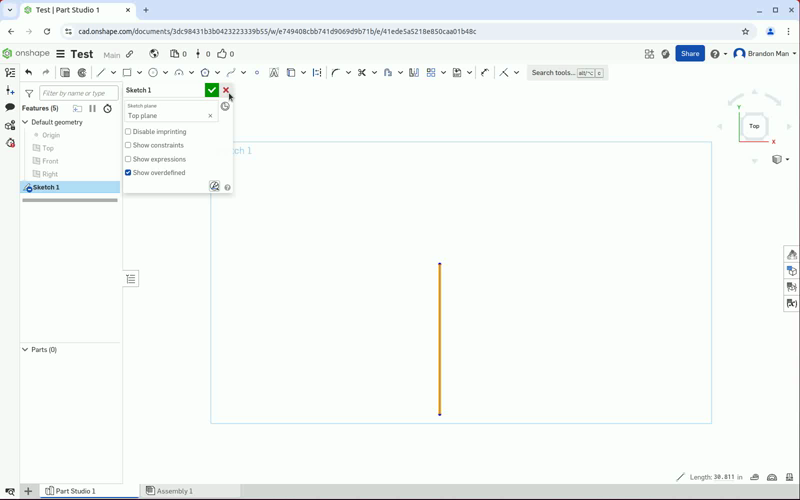
key(shift+h)
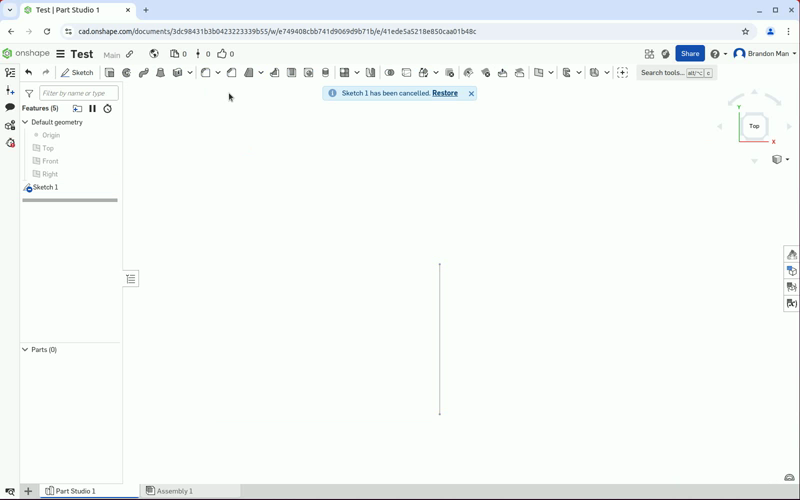
key(shift+s)
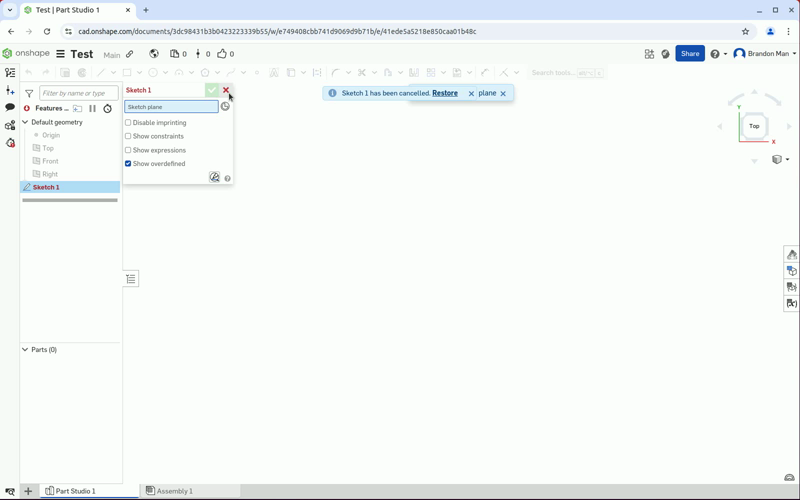
mouse_move(73, 150)
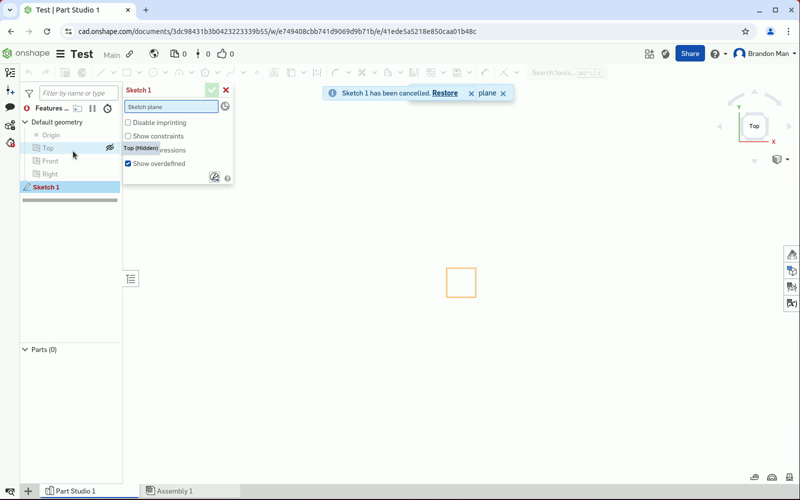
click(73, 150)
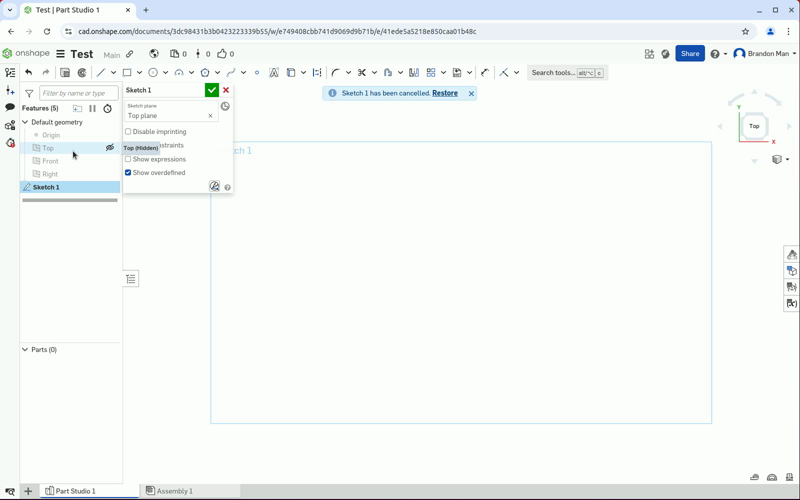
mouse_move(73, 352)
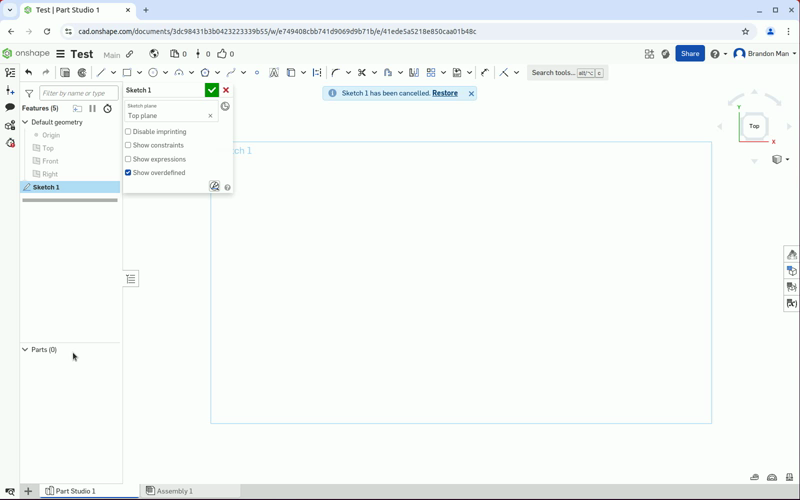
key(y)
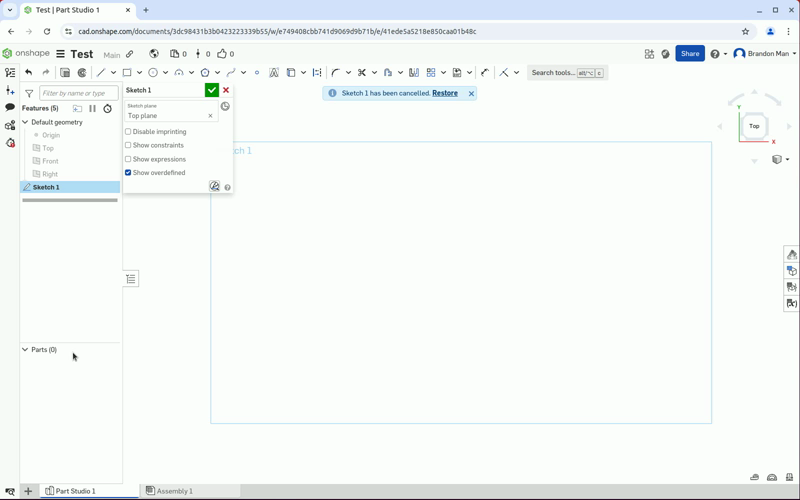
key(l)
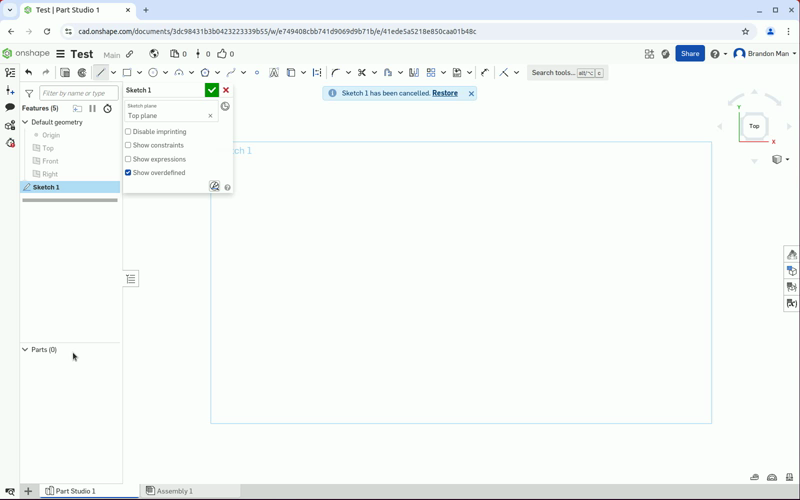
key_down(shift)
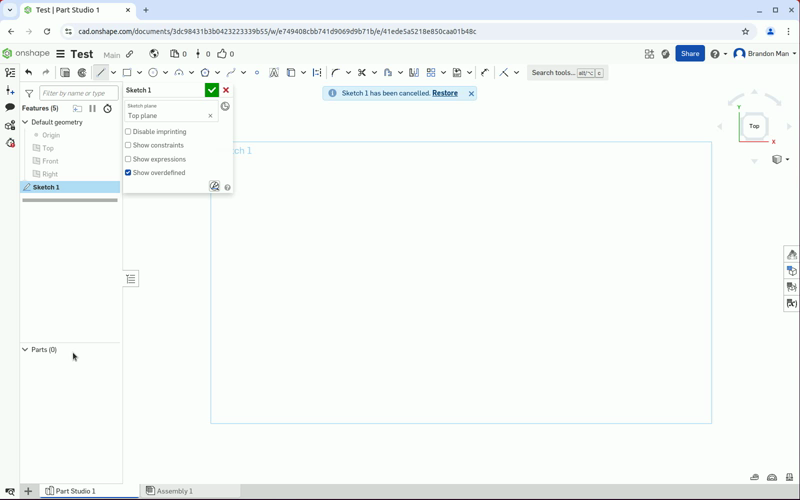
mouse_move(385, 395)
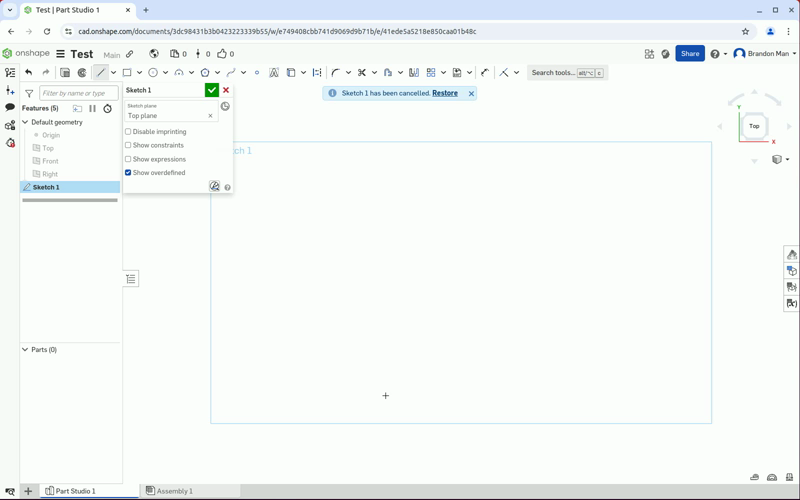
click(385, 395)
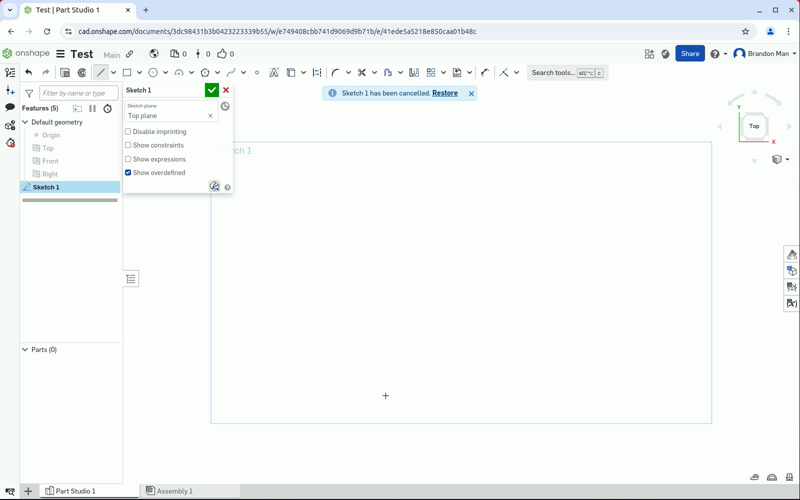
key_up(shift)
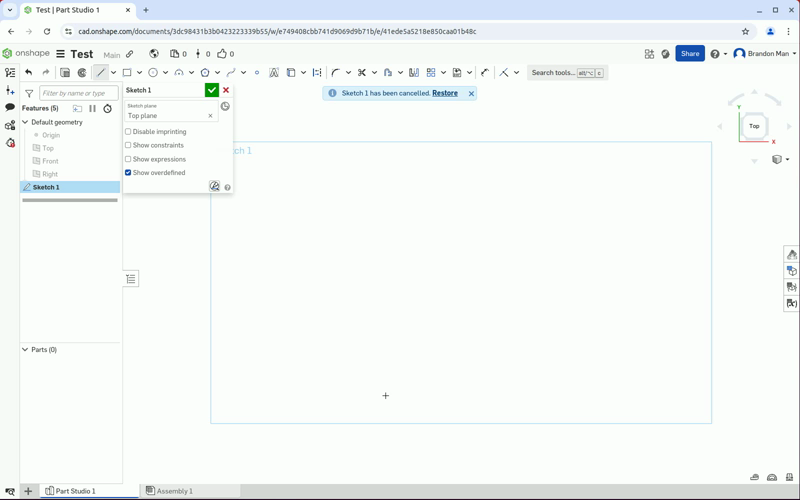
key_down(shift)
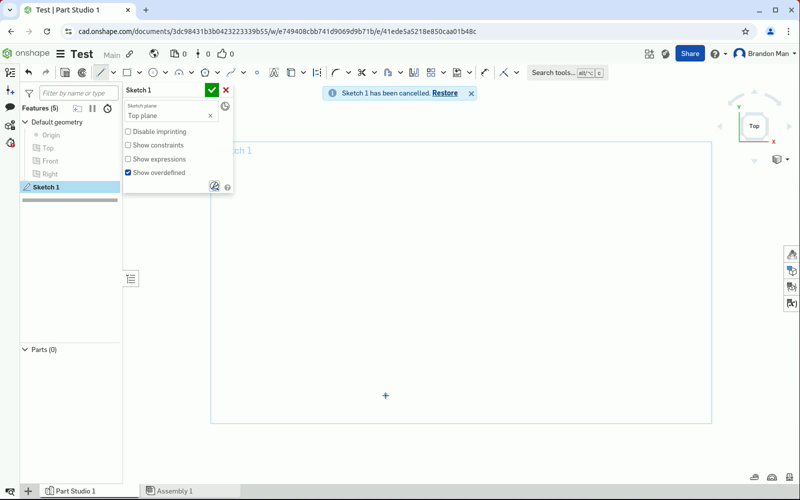
mouse_move(534, 395)
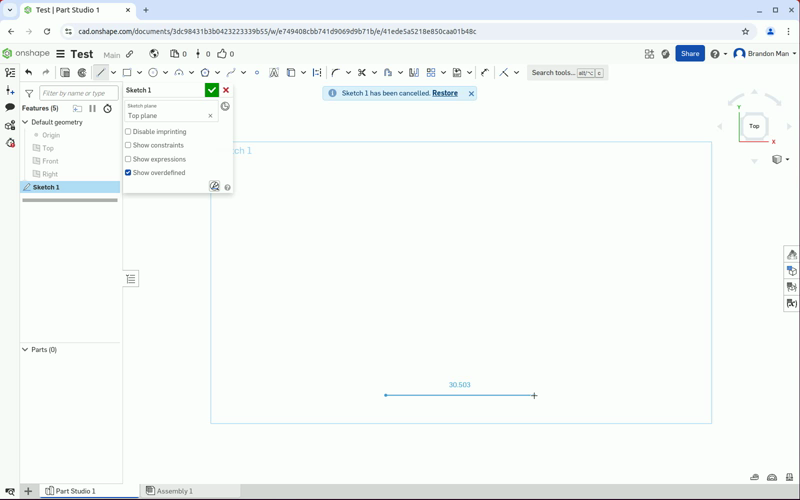
click(534, 395)
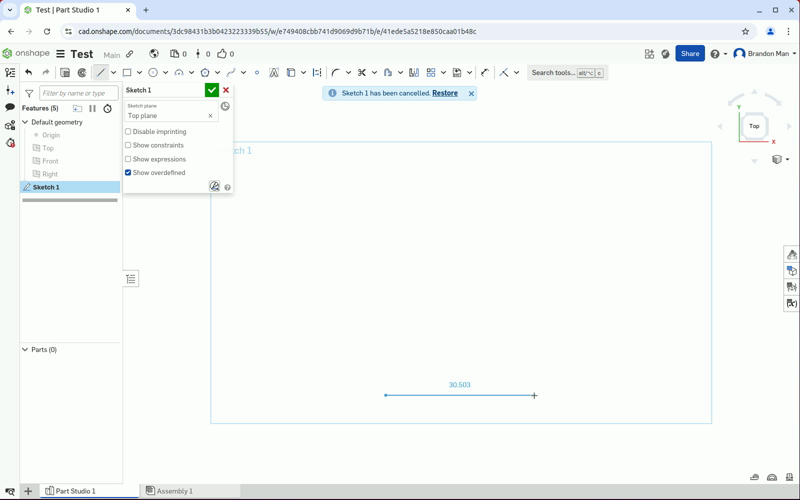
key_up(shift)
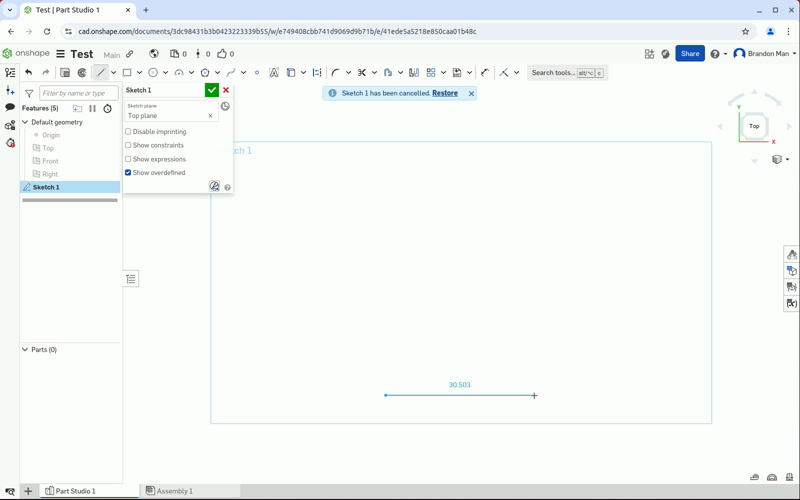
key_down(shift)
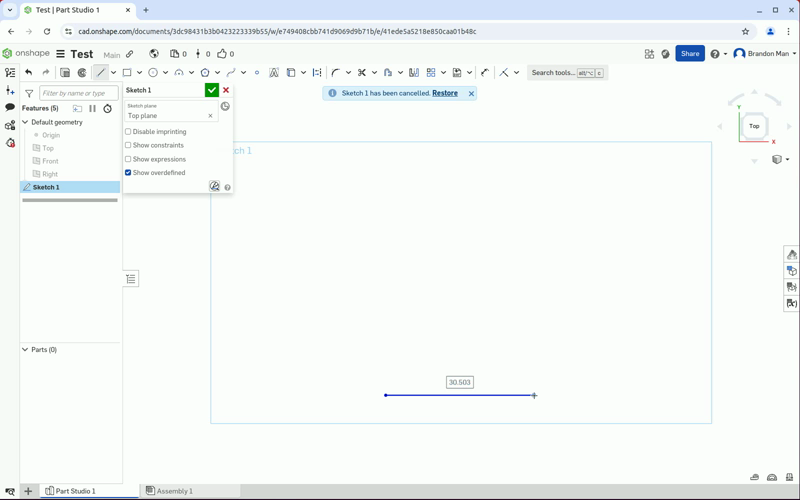
mouse_move(534, 171)
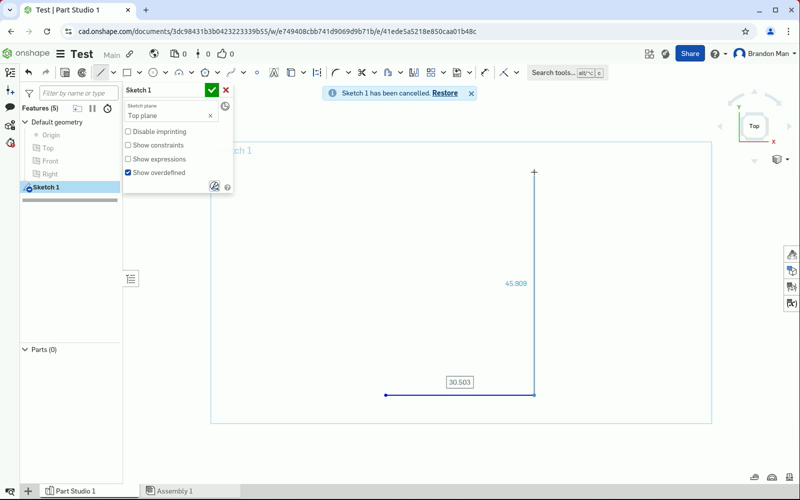
click(534, 171)
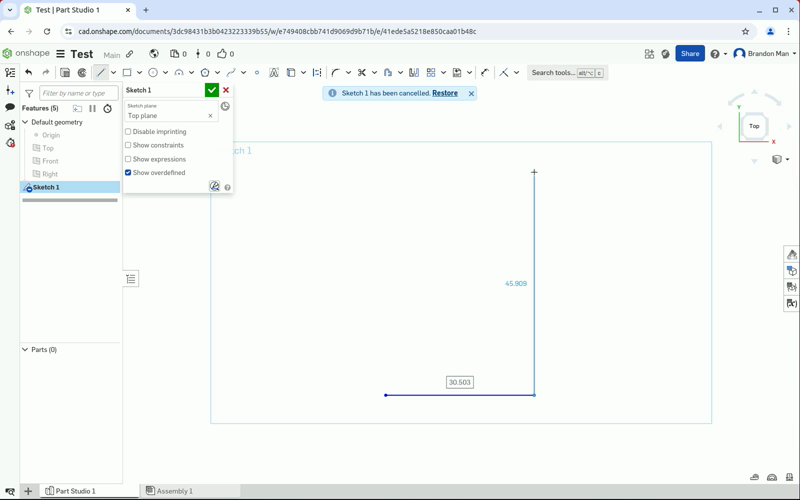
key_up(shift)
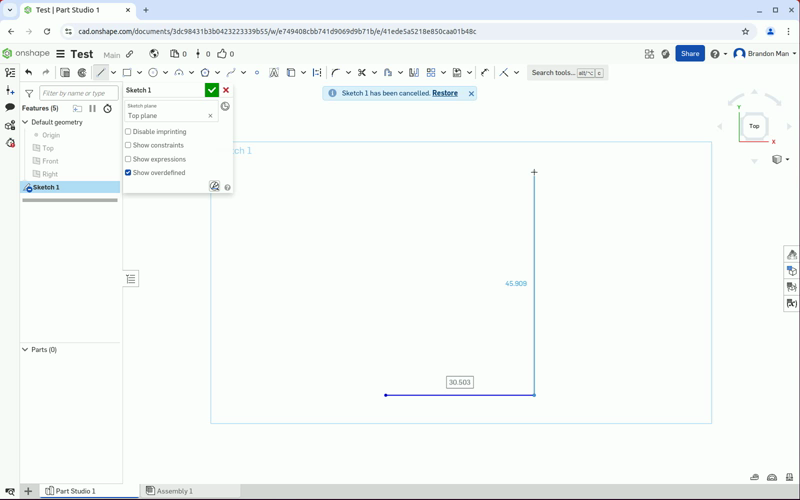
key_down(shift)
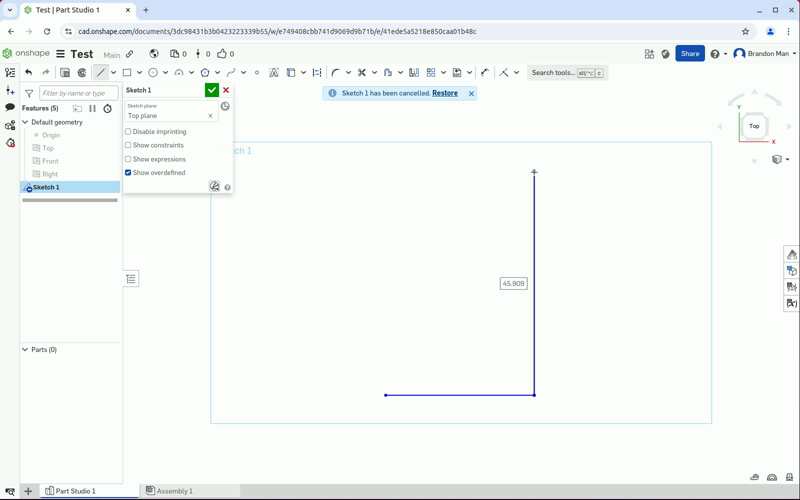
mouse_move(385, 171)
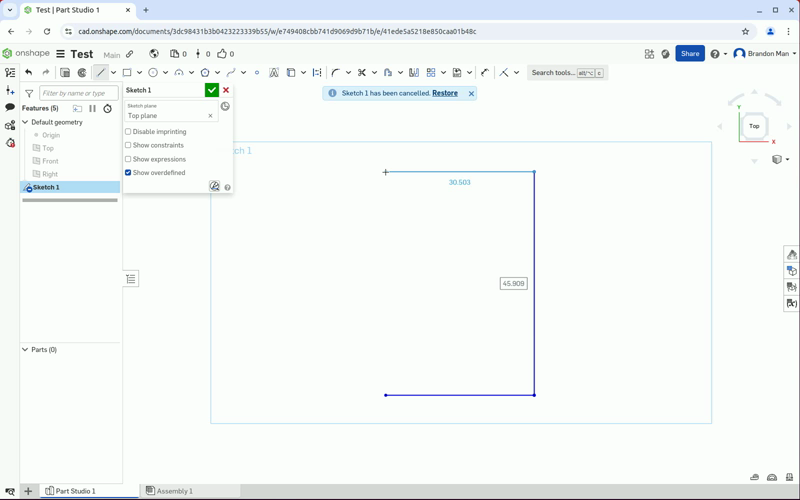
click(385, 171)
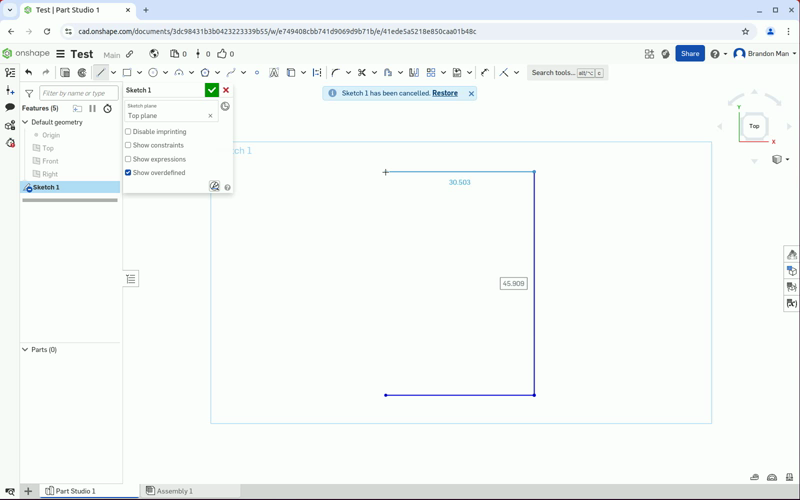
key_up(shift)
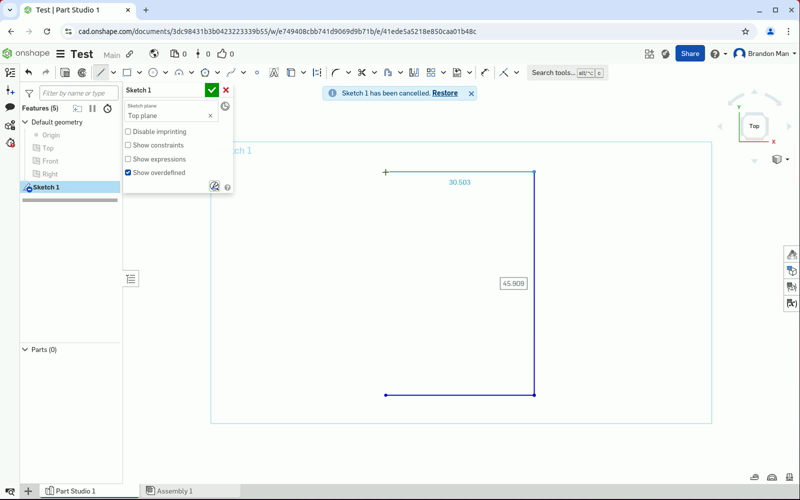
key_down(shift)
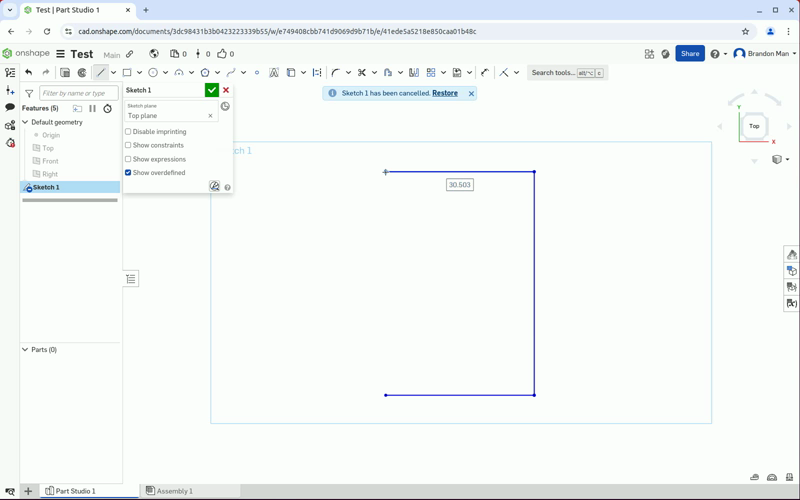
mouse_move(385, 395)
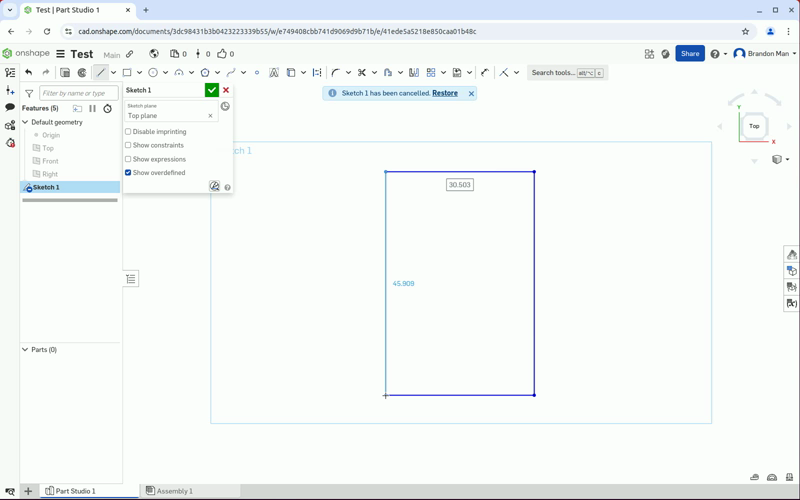
key_up(shift)
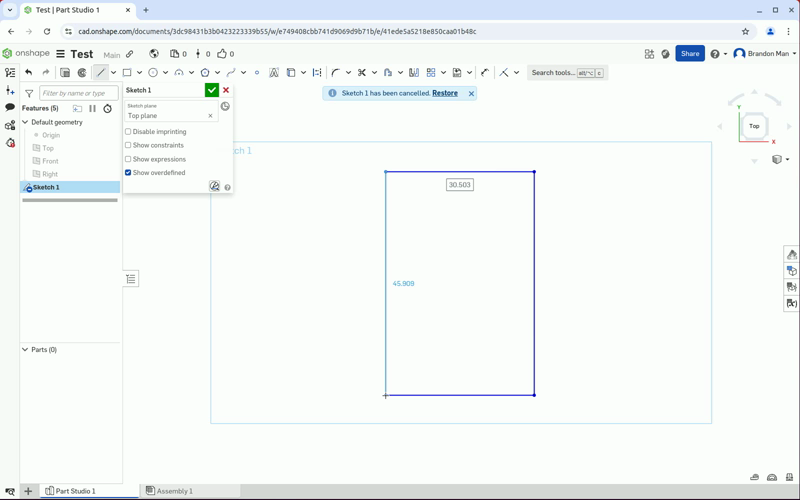
click(385, 395)
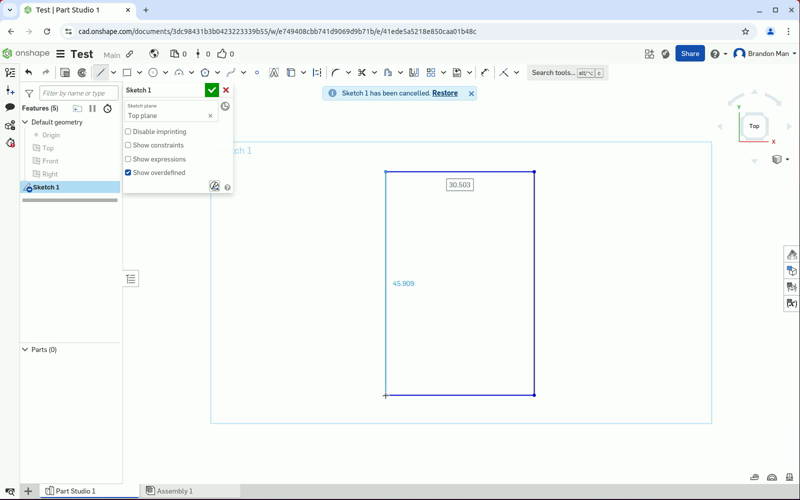
key(esc)
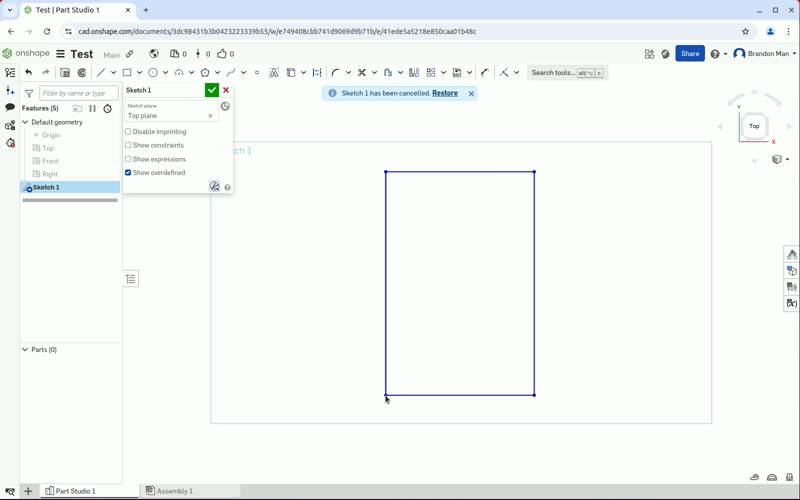
mouse_move(456, 204)
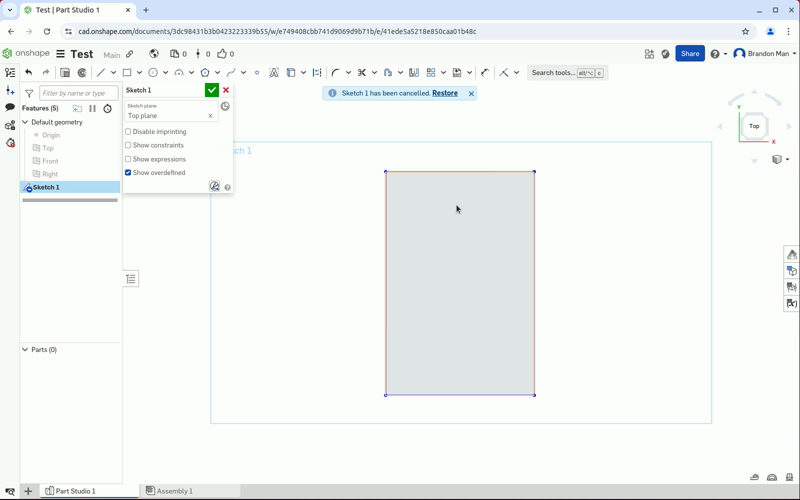
click(456, 204)
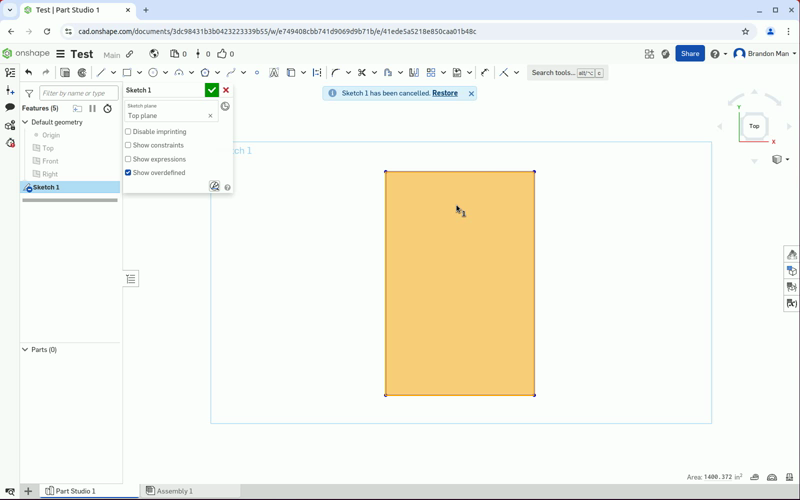
mouse_move(73, 352)
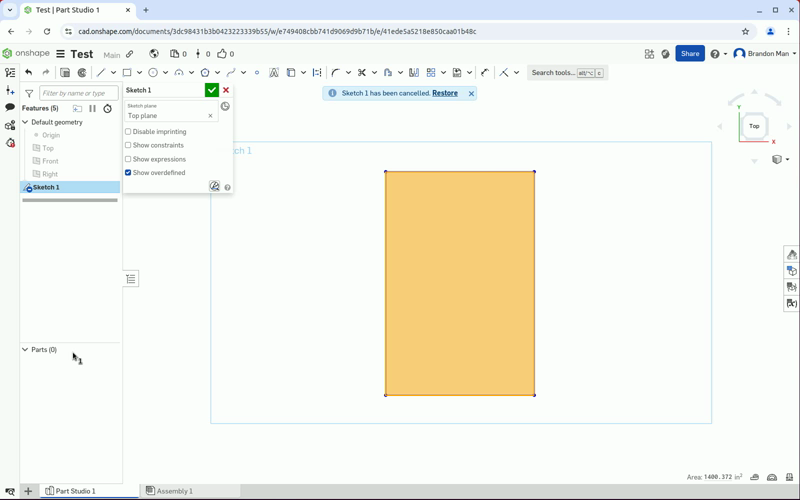
key(shift+y)
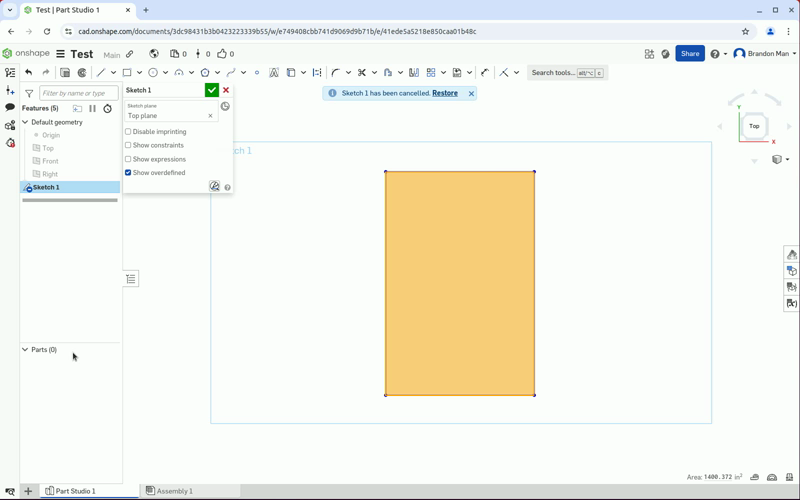
key(shift+e)
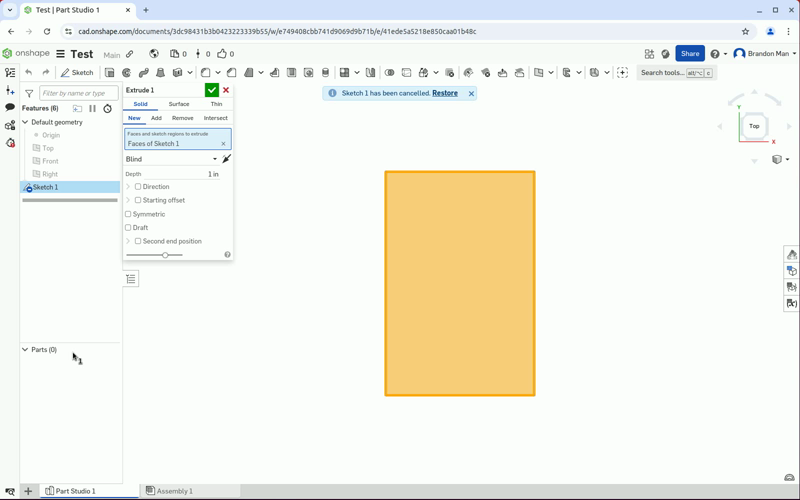
mouse_move(143, 106)
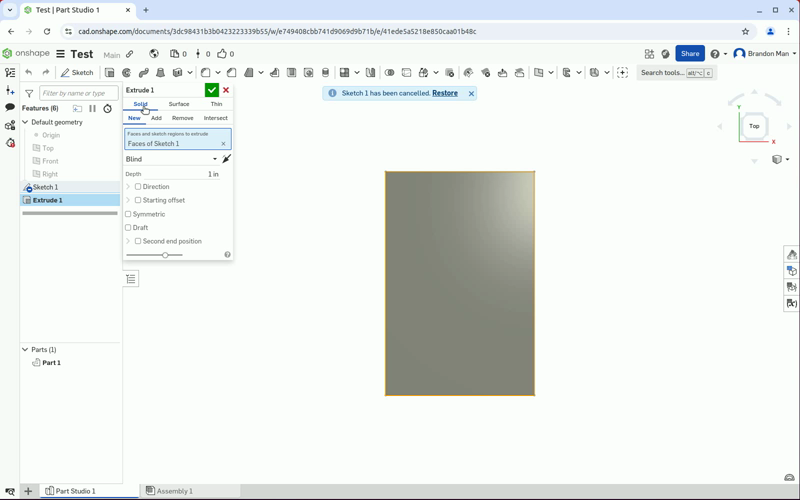
click(143, 106)
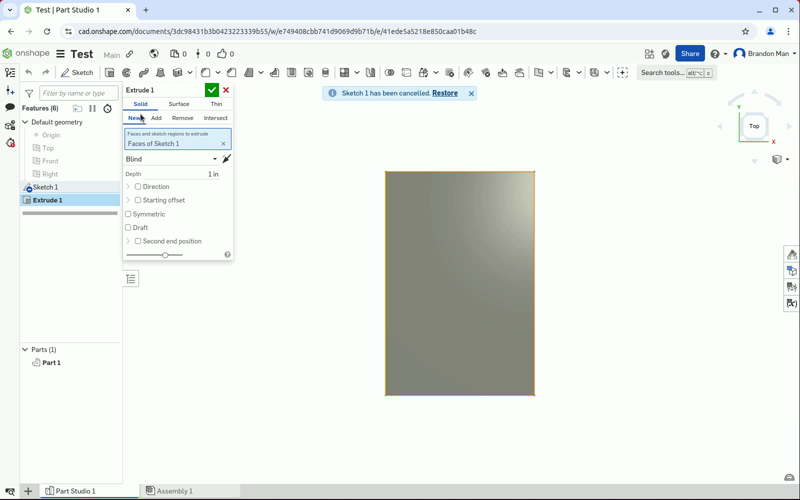
mouse_move(137, 120)
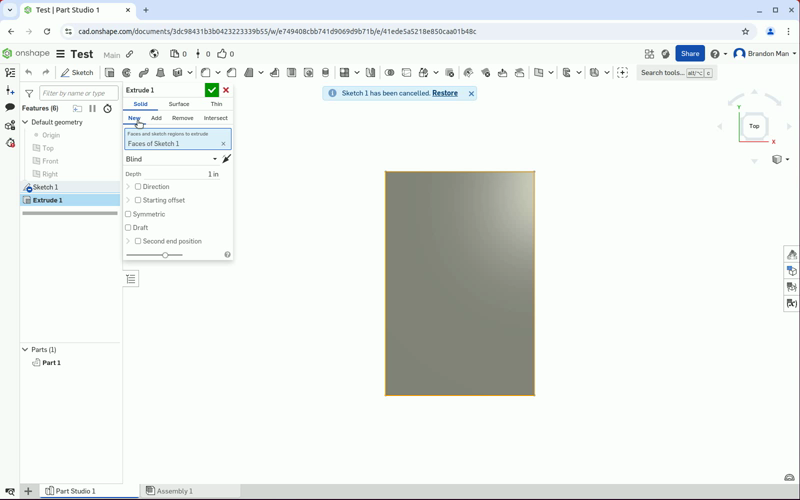
click(137, 120)
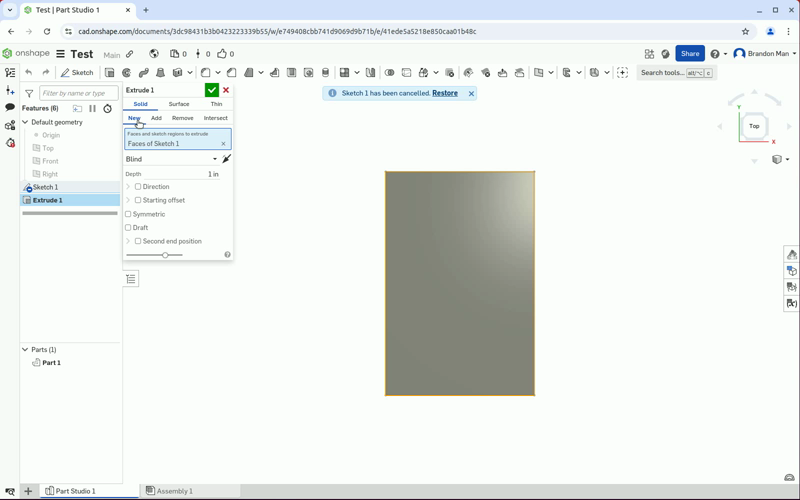
key(tab, 4)
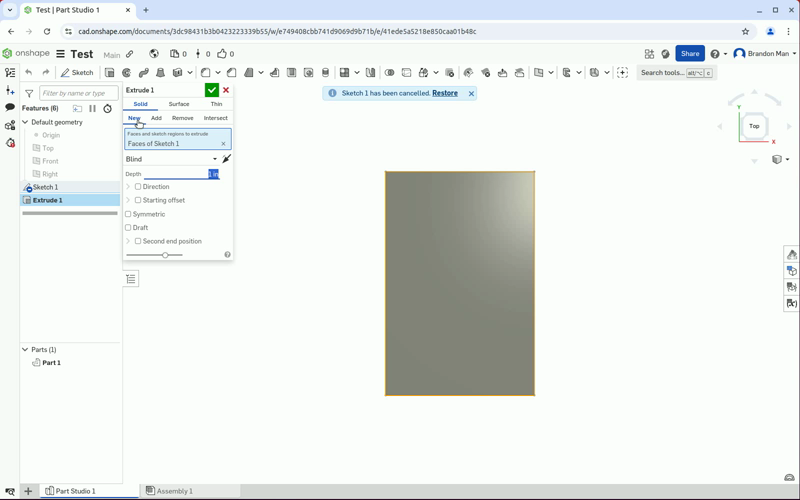
text(0.481)
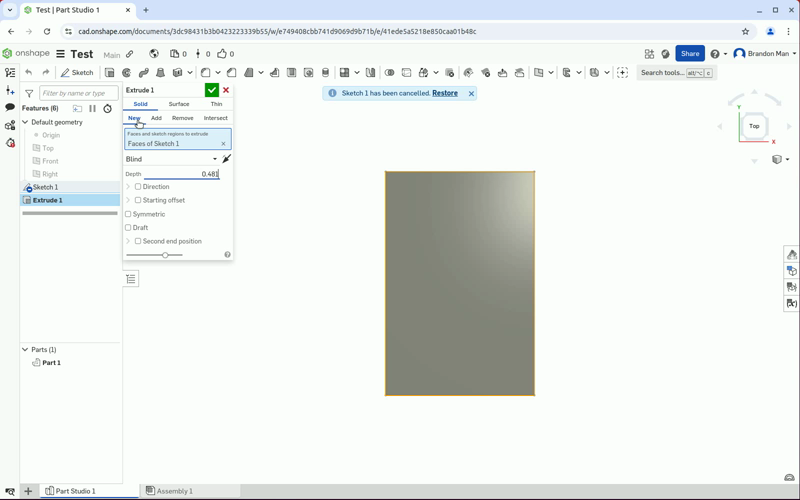
key(enter)
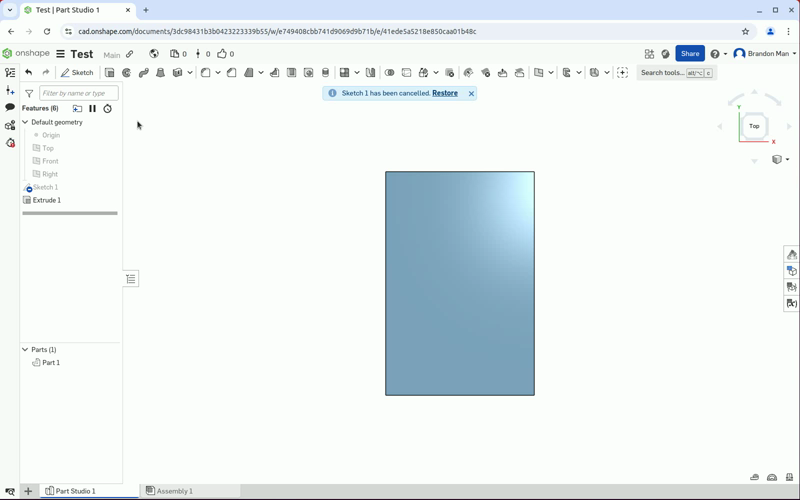
key(shift+h)
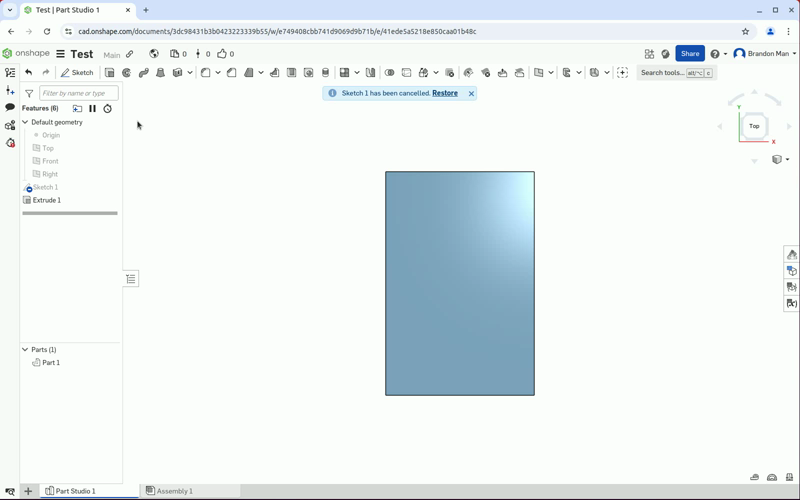
key(shift+h)
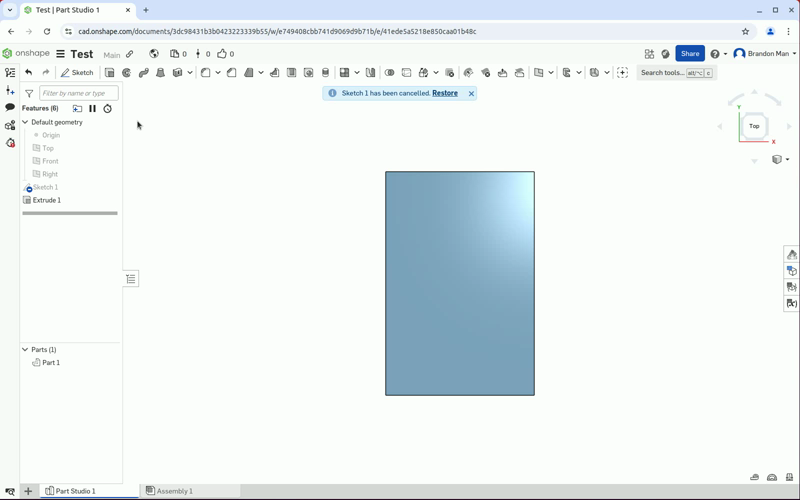
mouse_move(73, 189)
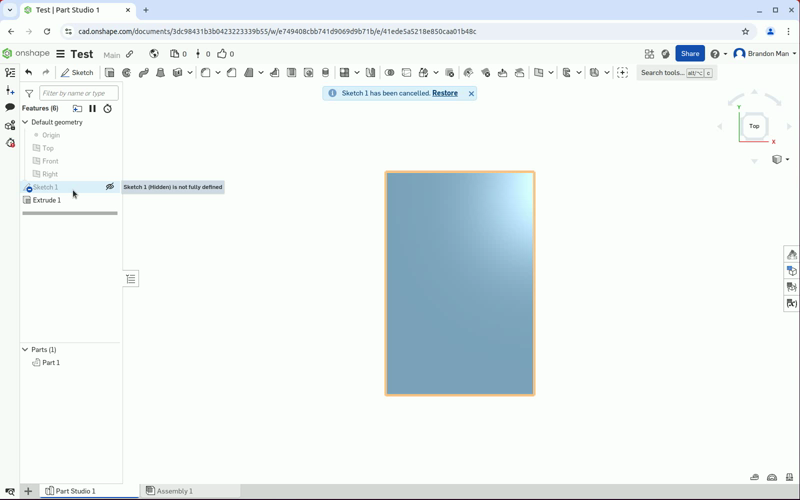
click(73, 189)
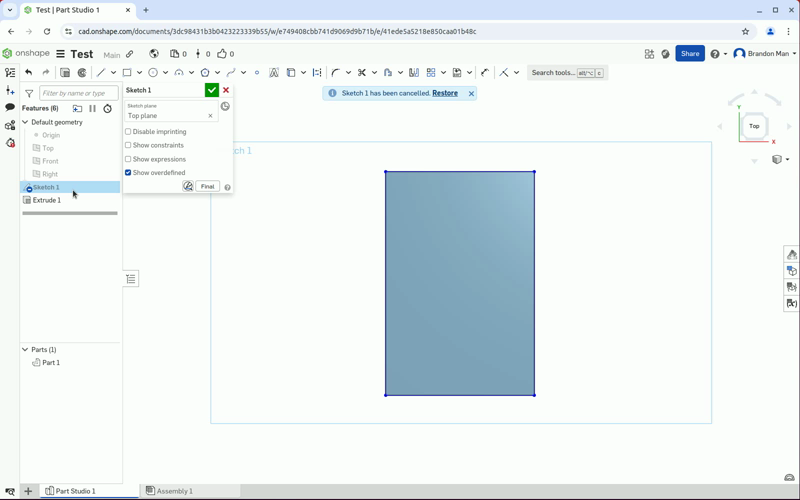
mouse_move(229, 92)
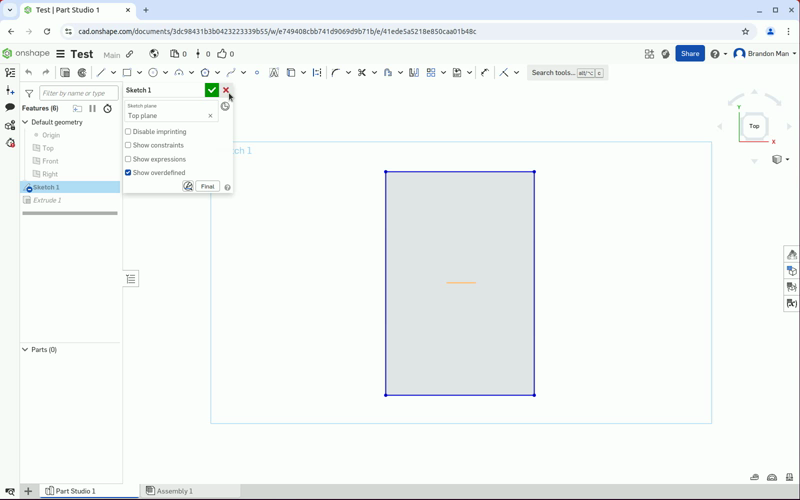
click(229, 92)
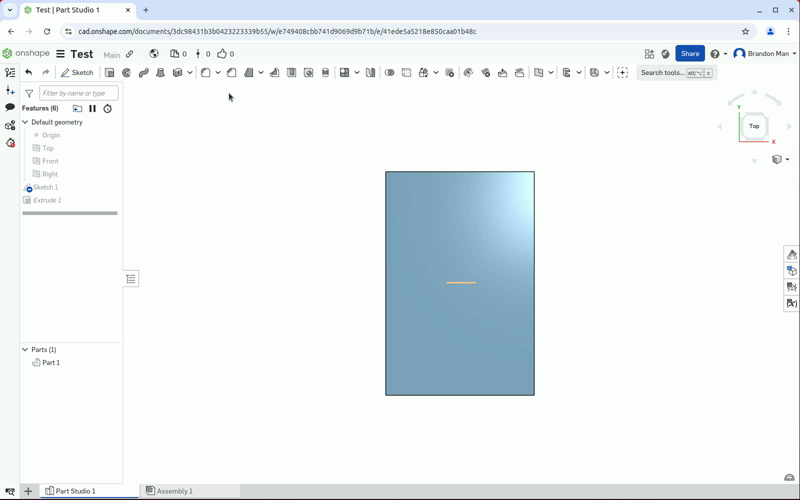
mouse_move(73, 352)
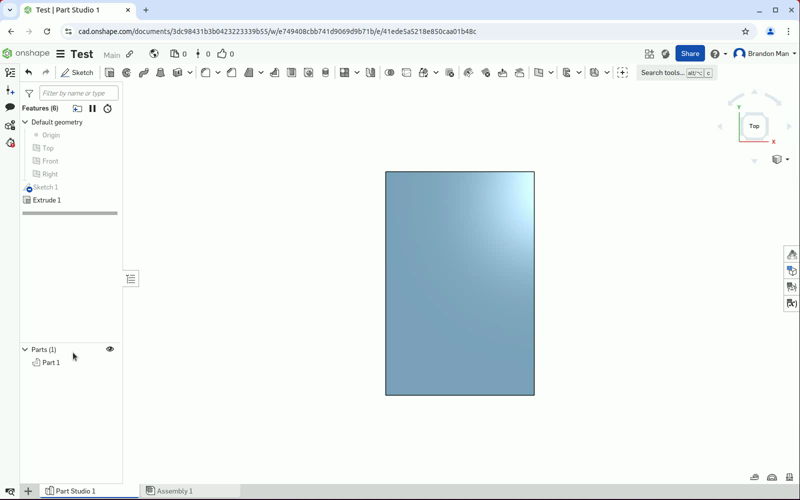
key(y)
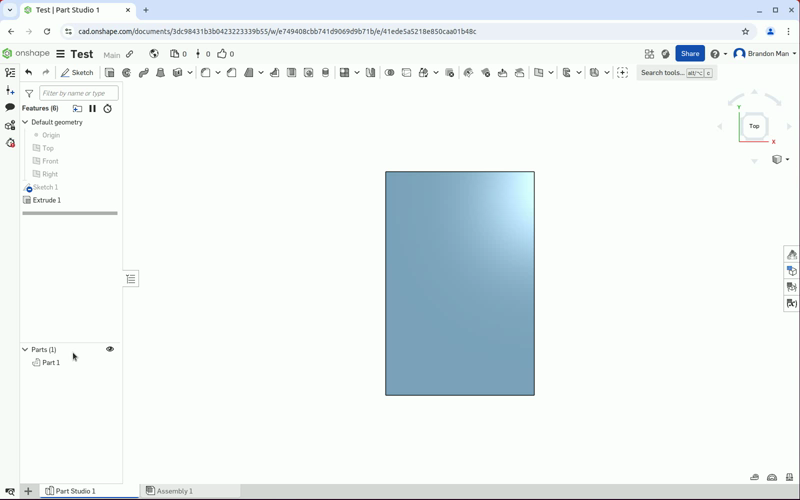
key(shift+p)
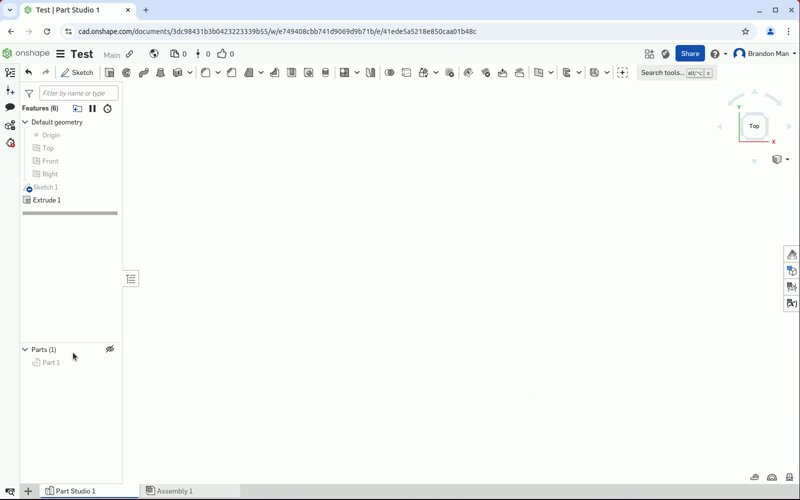
key(space)
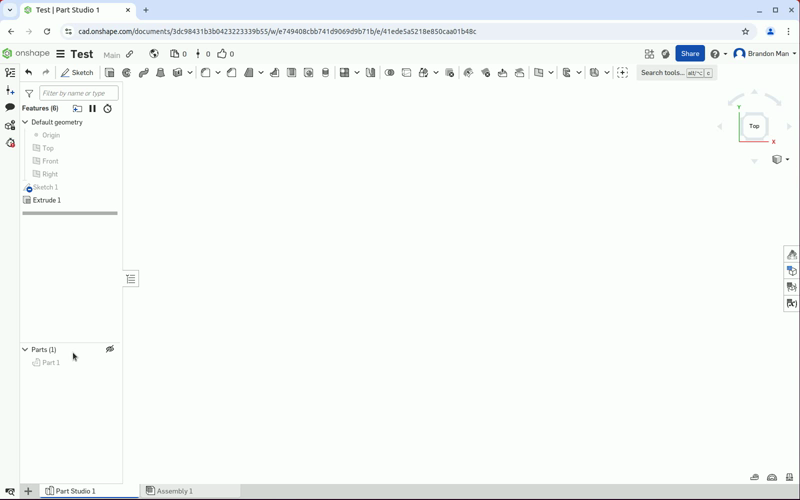
key_down(shift)
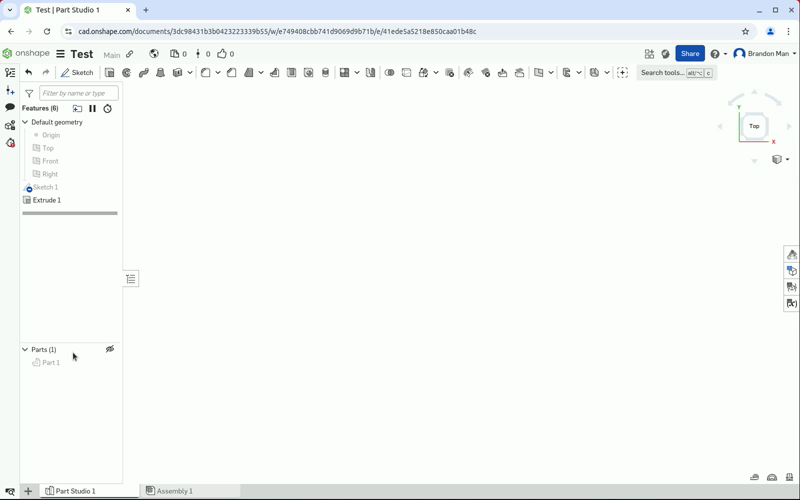
key(up)
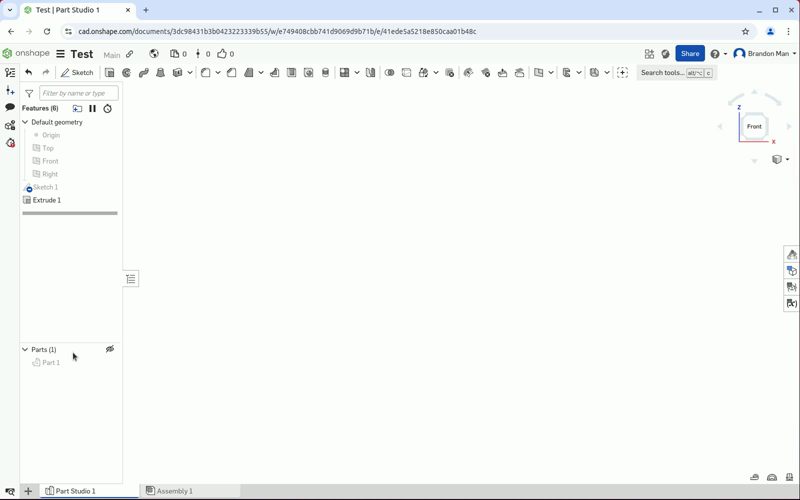
key_up(shift)
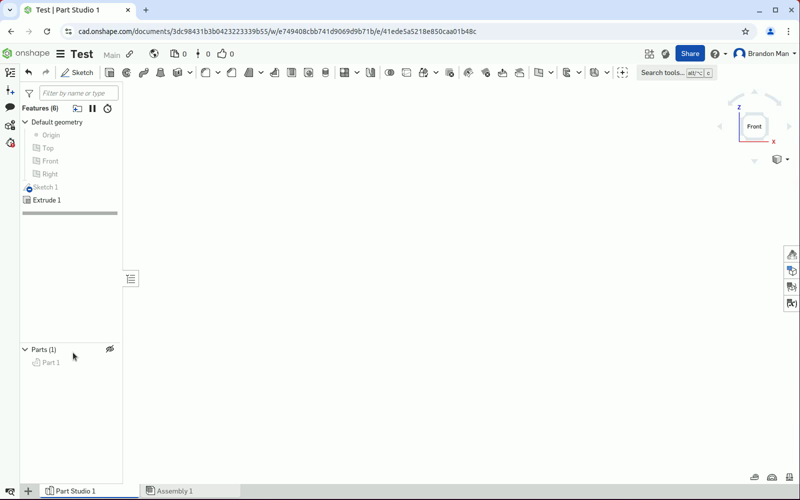
mouse_move(73, 352)
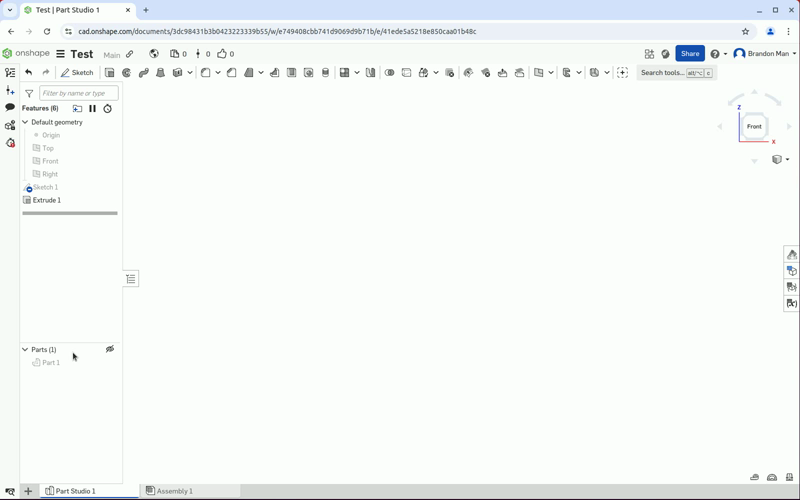
key(shift+y)
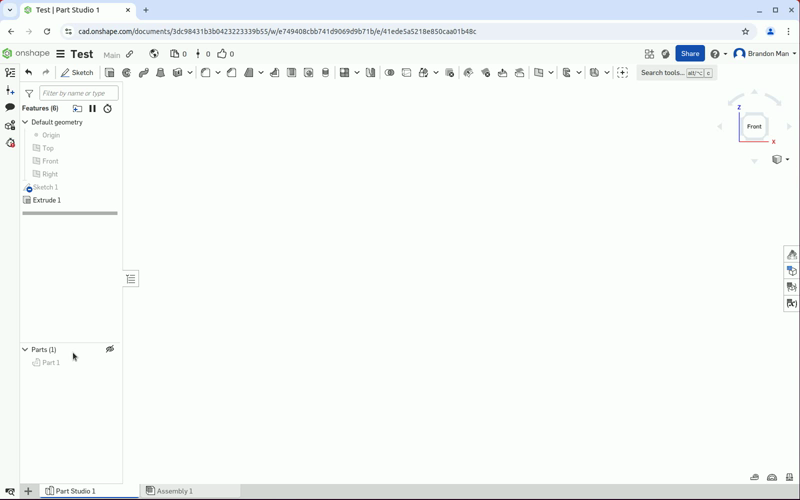
key(shift+s)
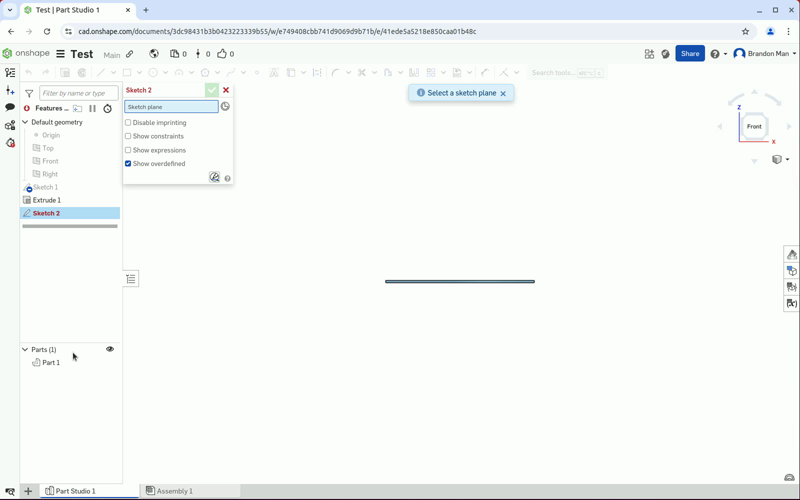
mouse_move(73, 163)
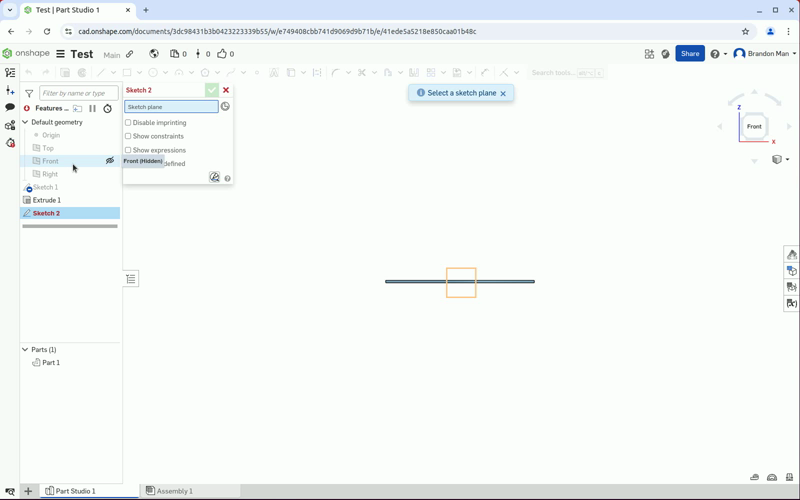
click(73, 163)
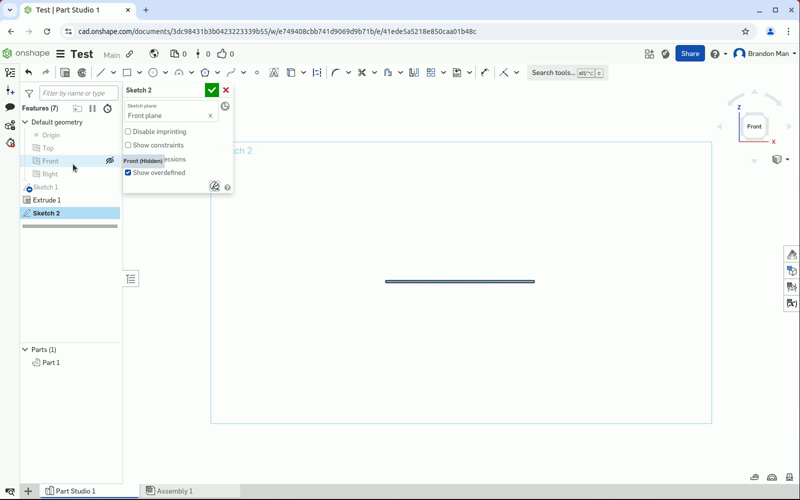
mouse_move(73, 352)
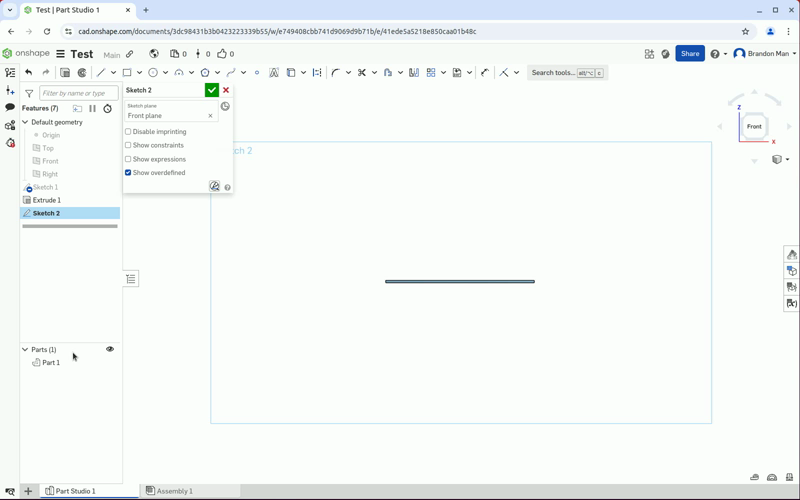
key(y)
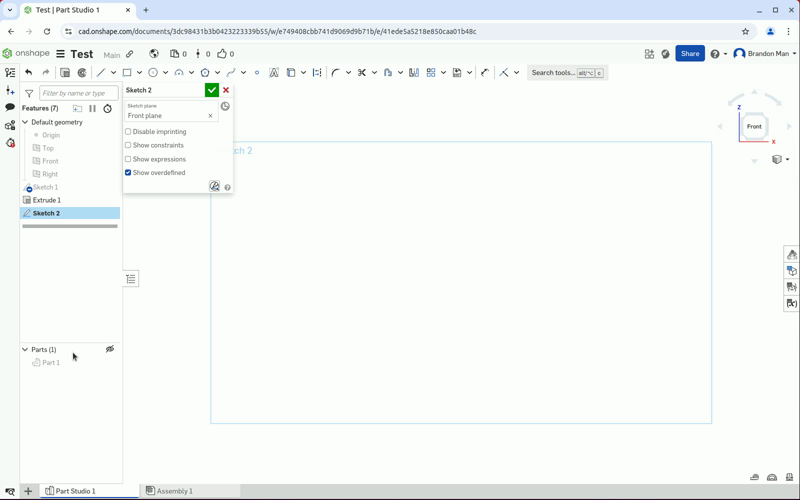
key(l)
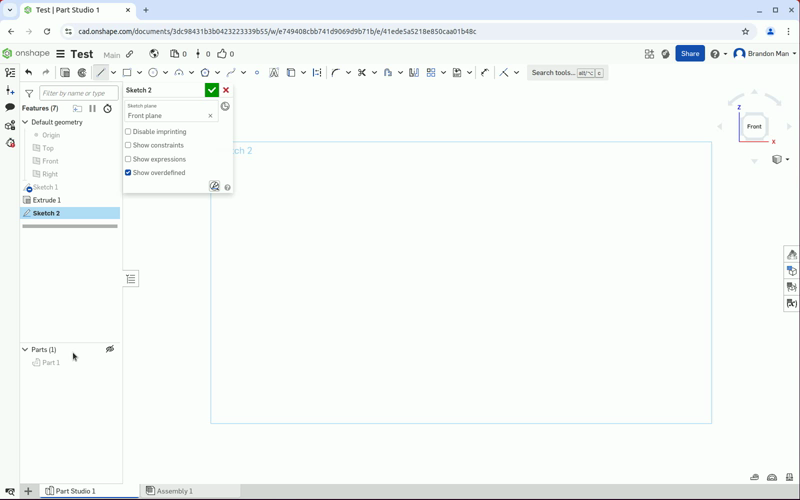
key_down(shift)
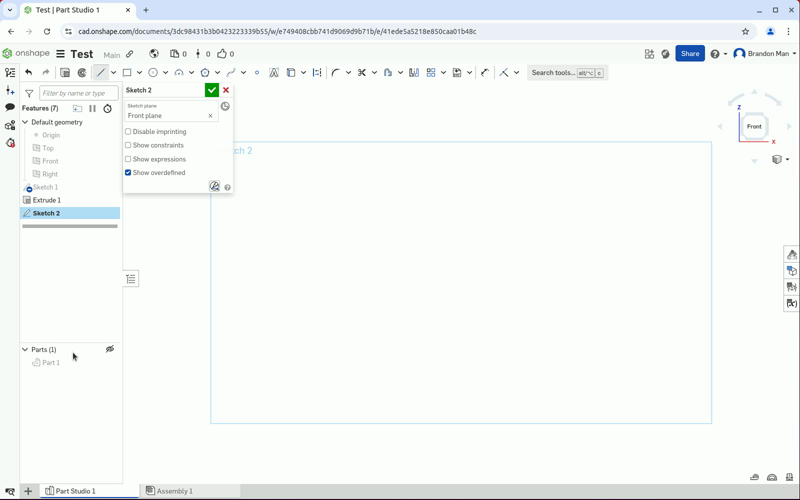
mouse_move(431, 282)
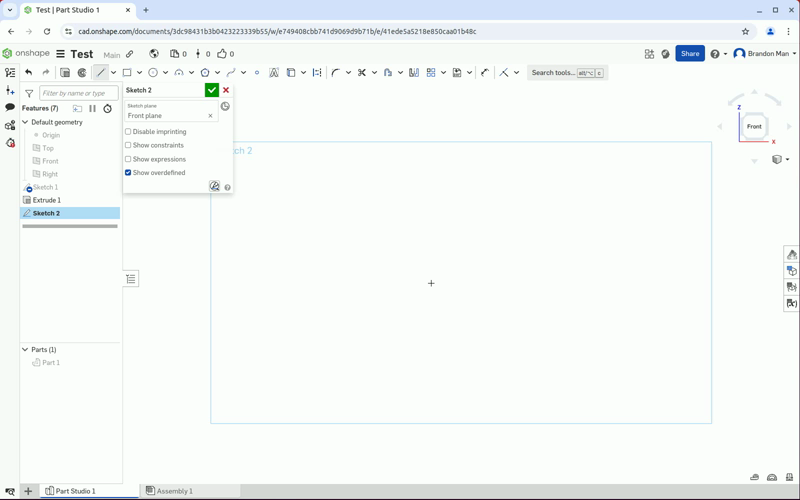
click(431, 282)
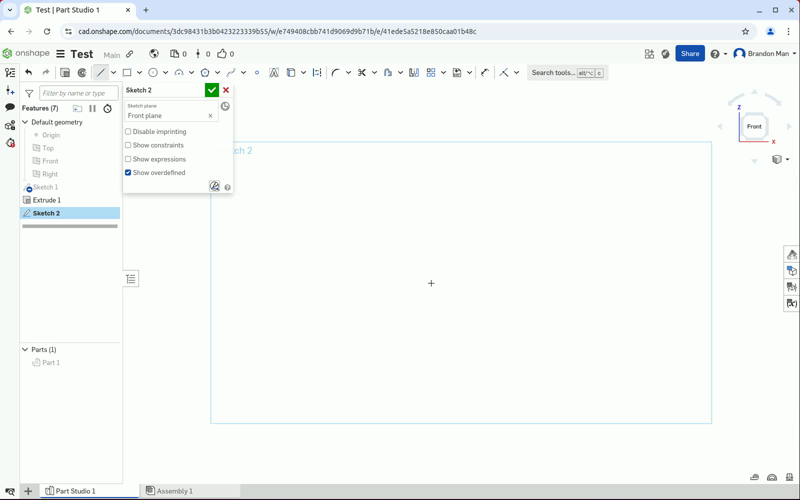
key_up(shift)
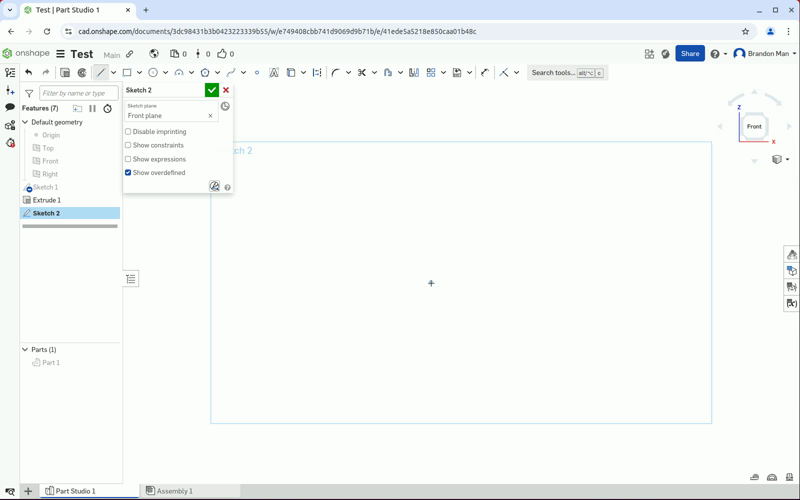
key_down(shift)
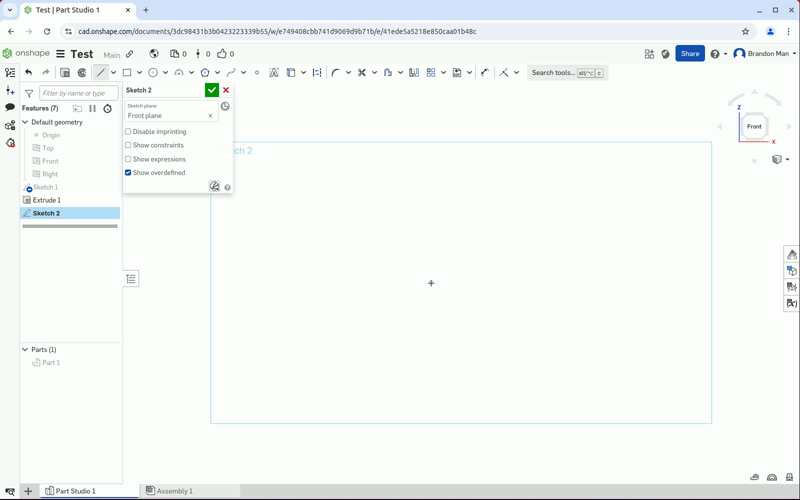
mouse_move(461, 282)
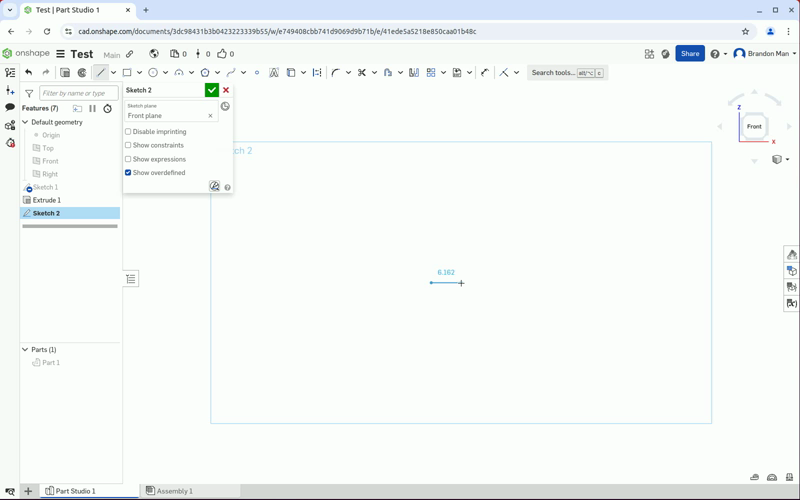
mouse_move(440, 315)
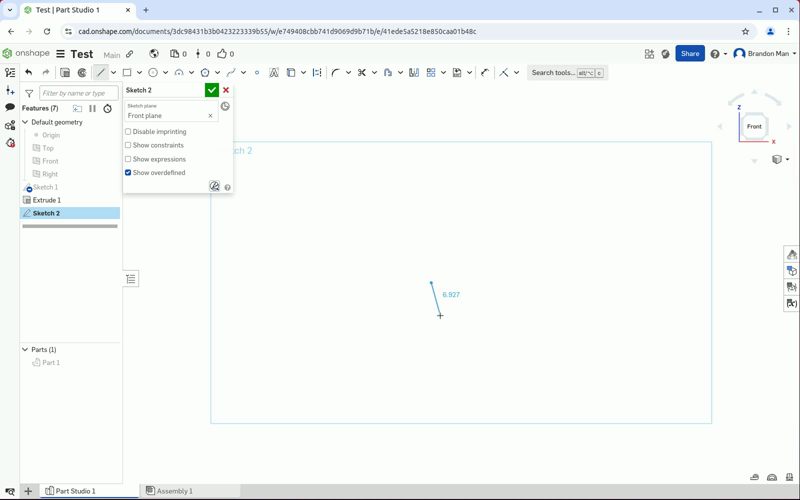
click(440, 315)
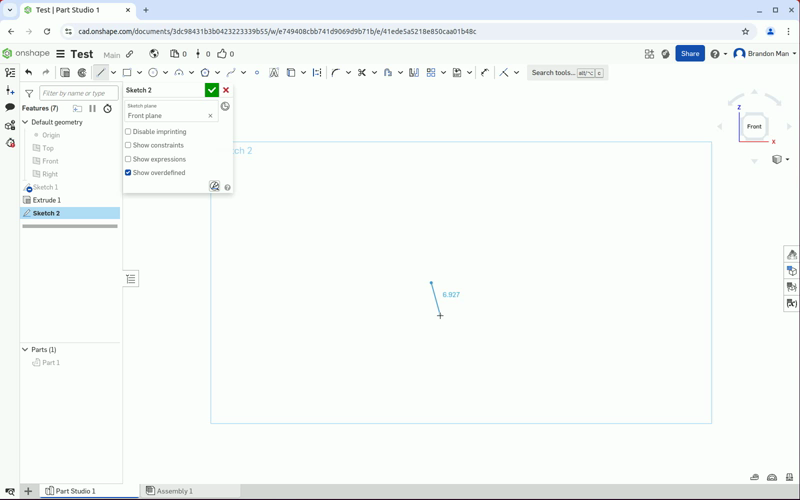
key_up(shift)
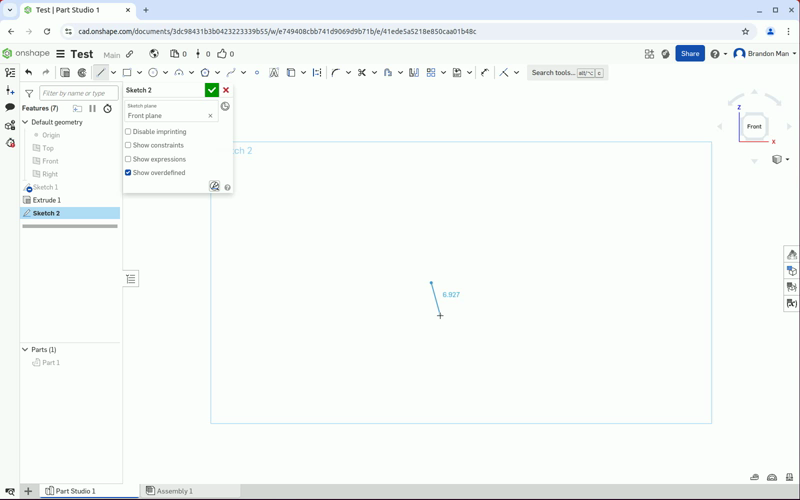
key_down(shift)
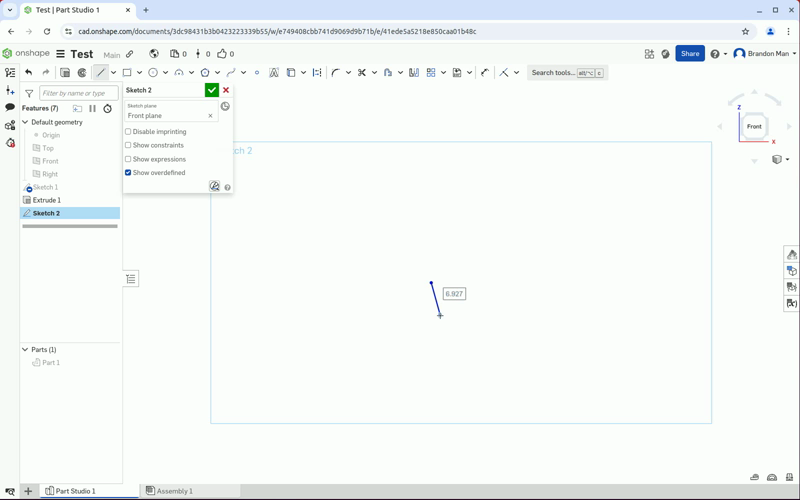
mouse_move(470, 315)
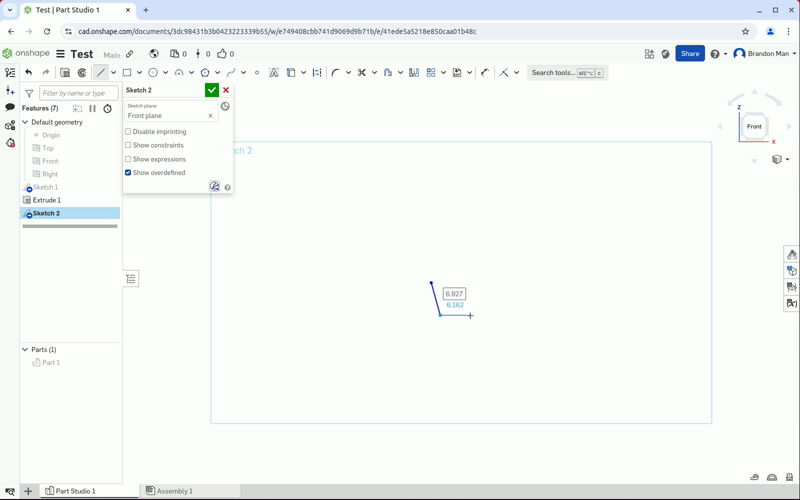
mouse_move(450, 315)
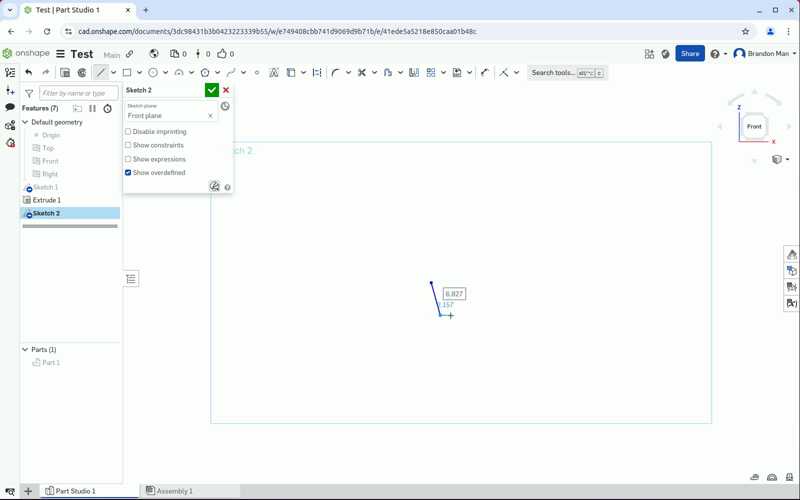
click(450, 315)
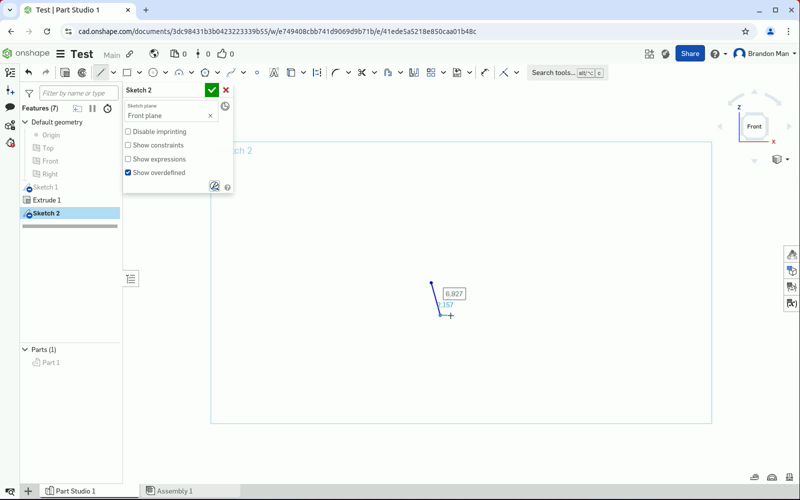
key_up(shift)
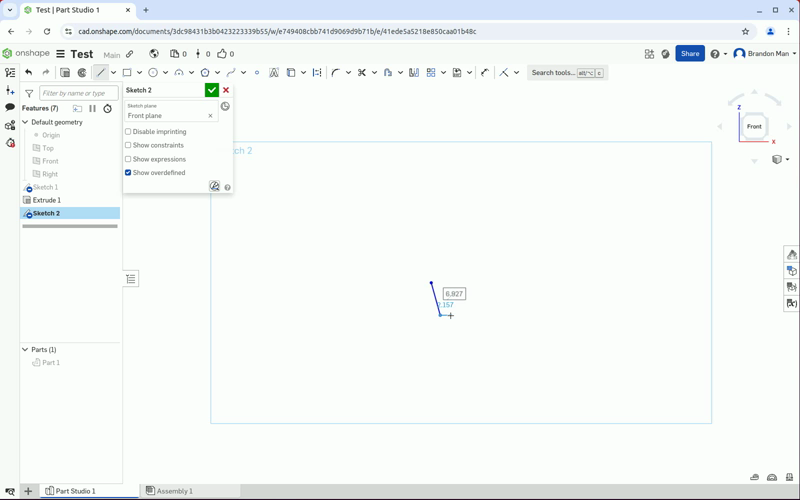
key_down(shift)
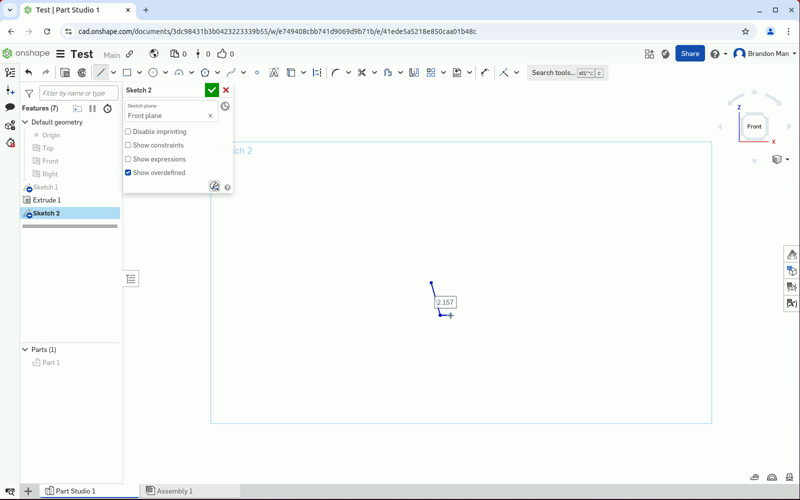
mouse_move(480, 315)
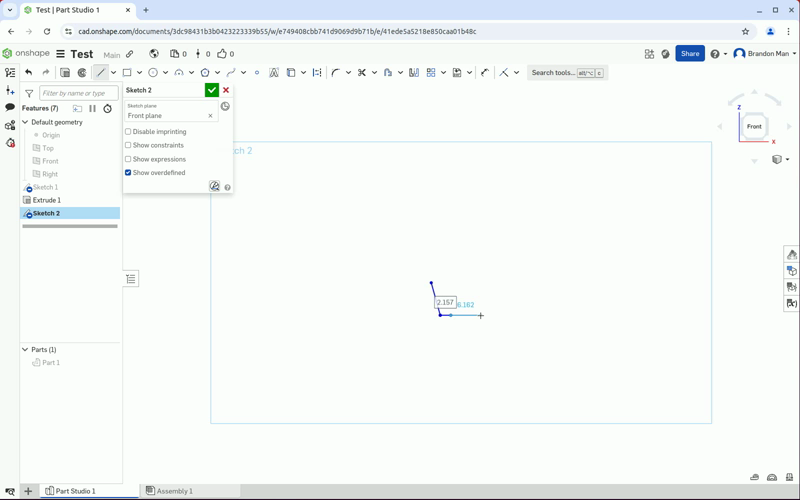
mouse_move(450, 324)
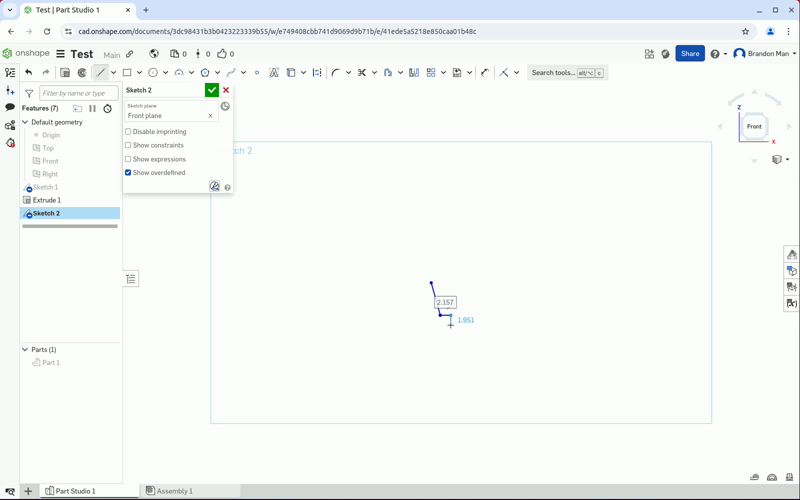
click(450, 324)
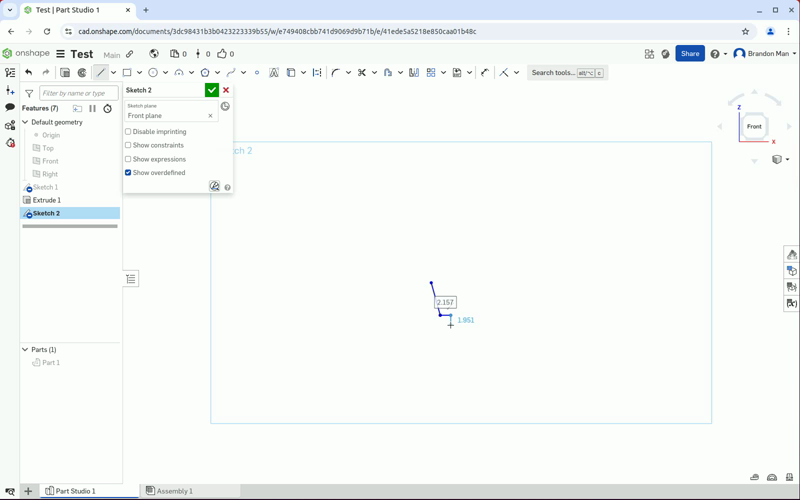
key_up(shift)
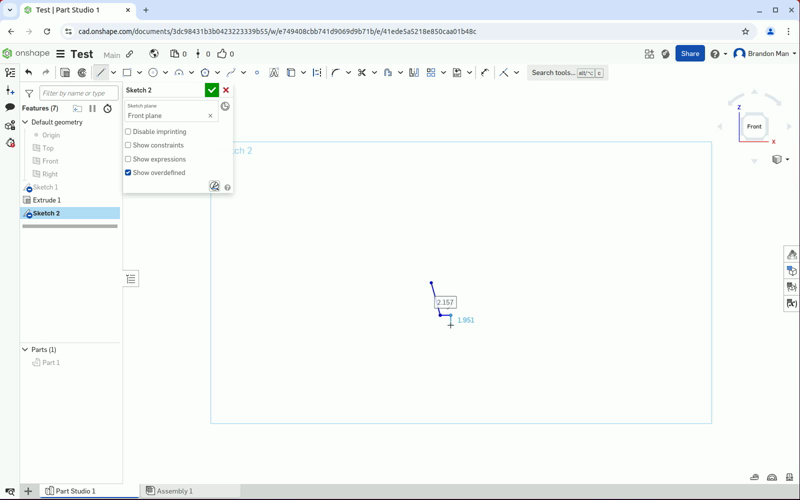
key_down(shift)
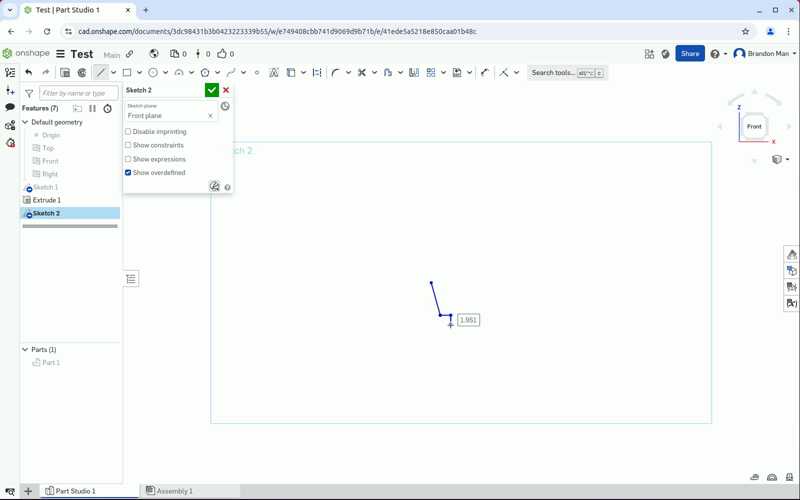
mouse_move(480, 324)
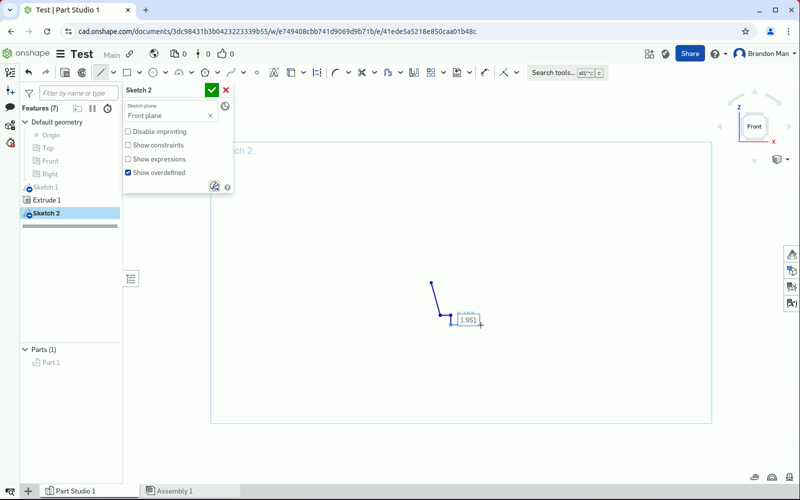
mouse_move(480, 324)
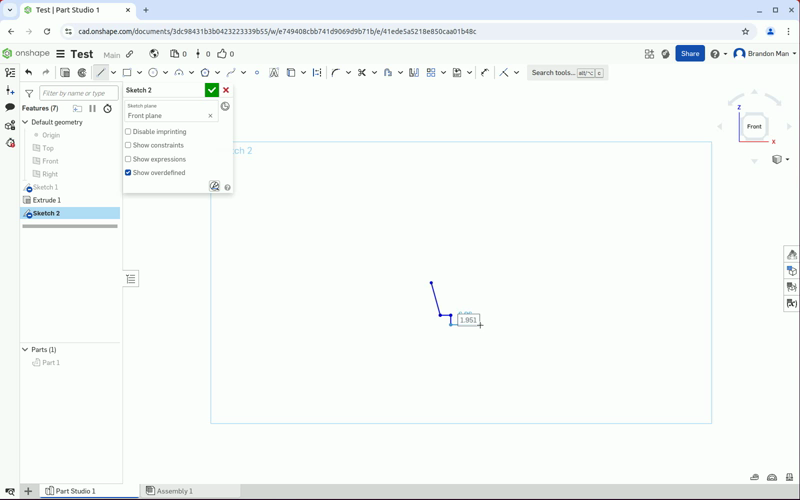
click(480, 324)
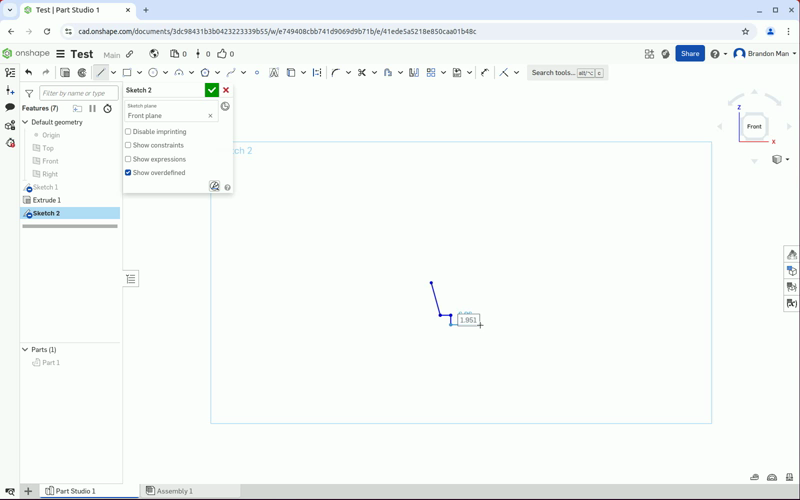
key_up(shift)
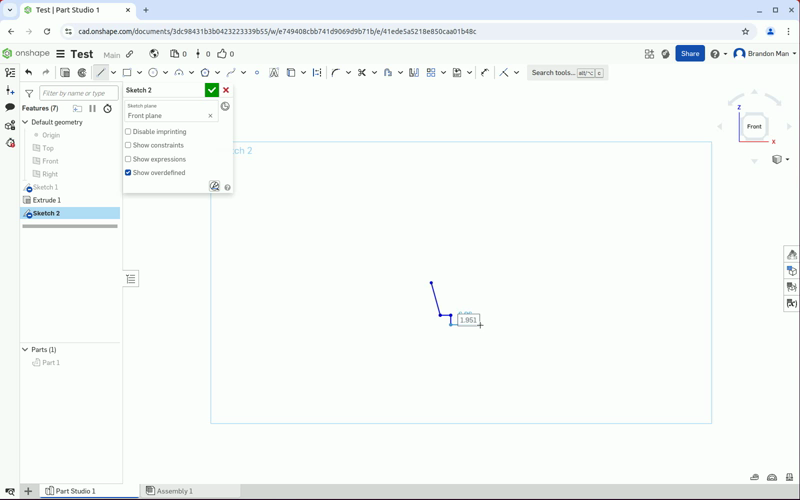
key_down(shift)
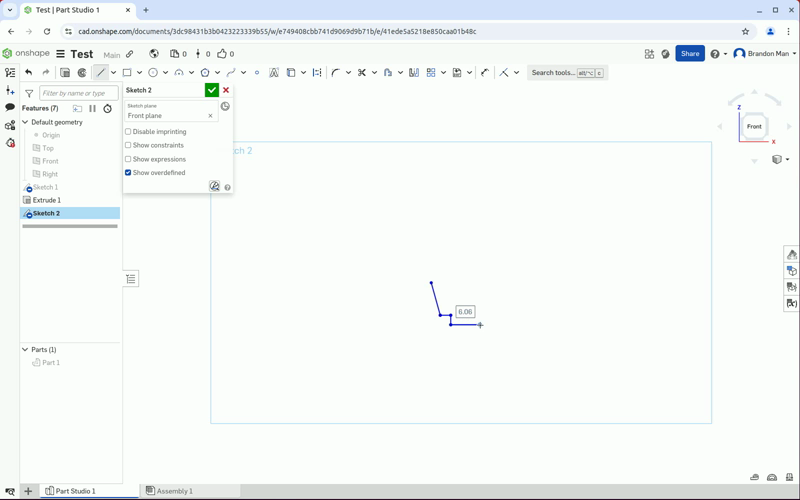
mouse_move(510, 324)
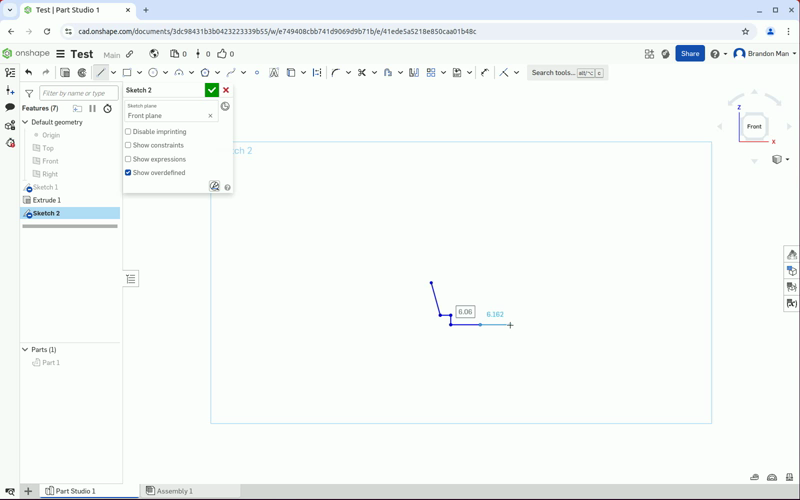
mouse_move(492, 282)
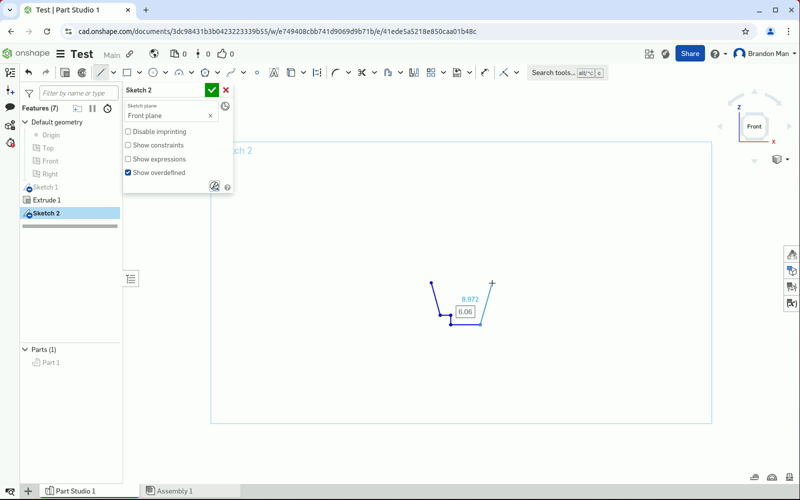
click(492, 282)
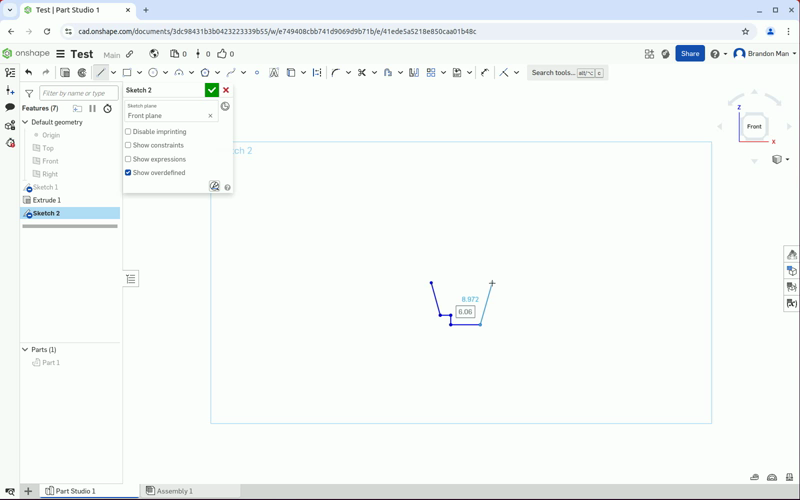
key_up(shift)
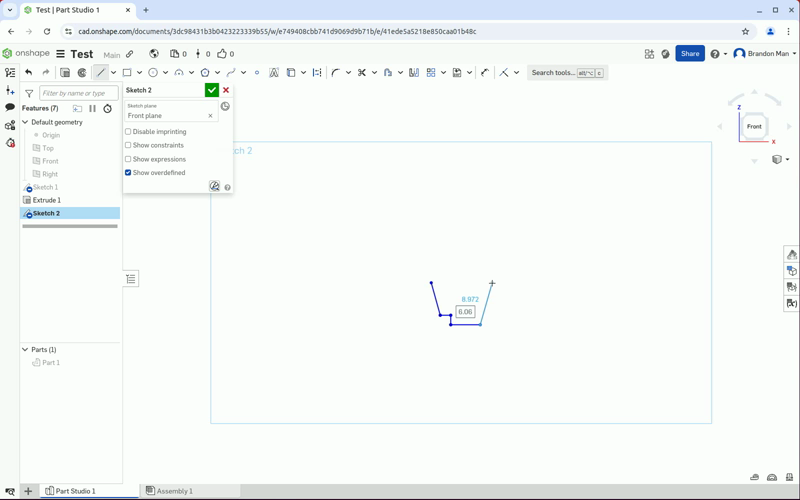
key_down(shift)
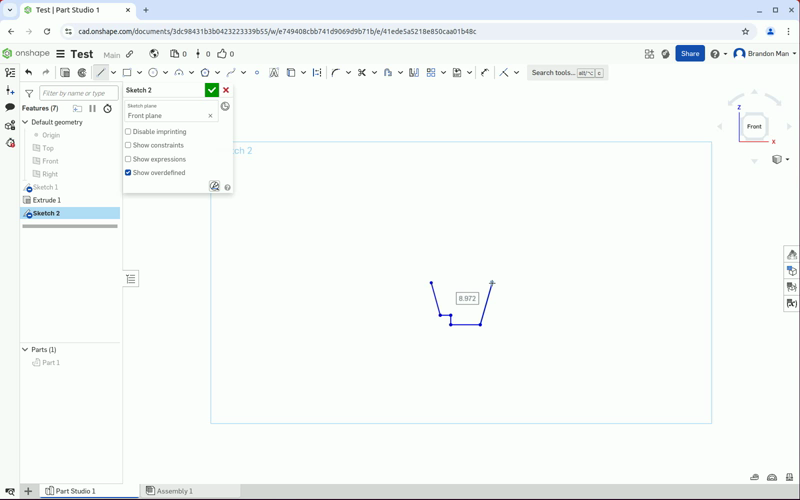
mouse_move(431, 282)
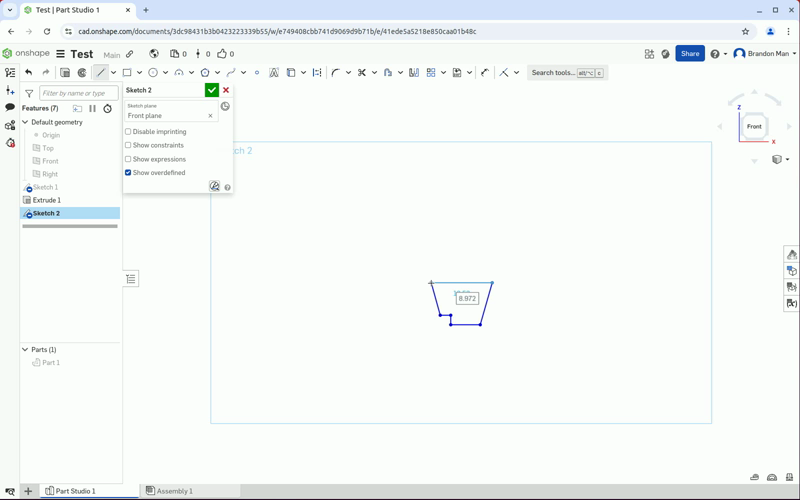
key_up(shift)
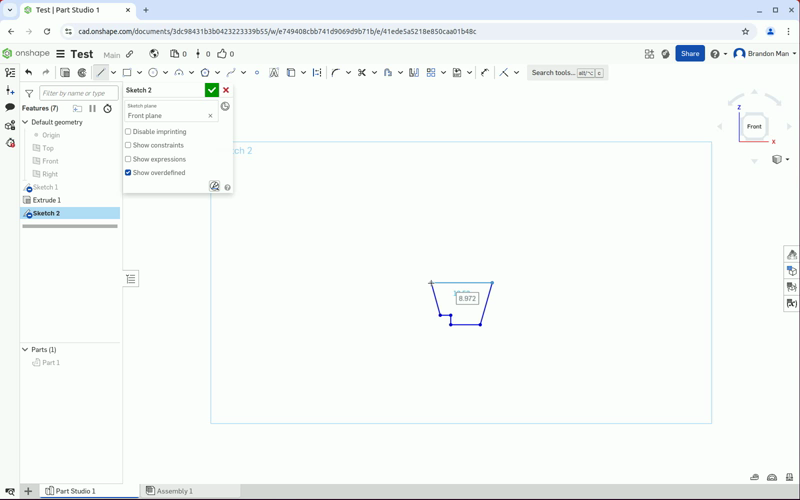
click(431, 282)
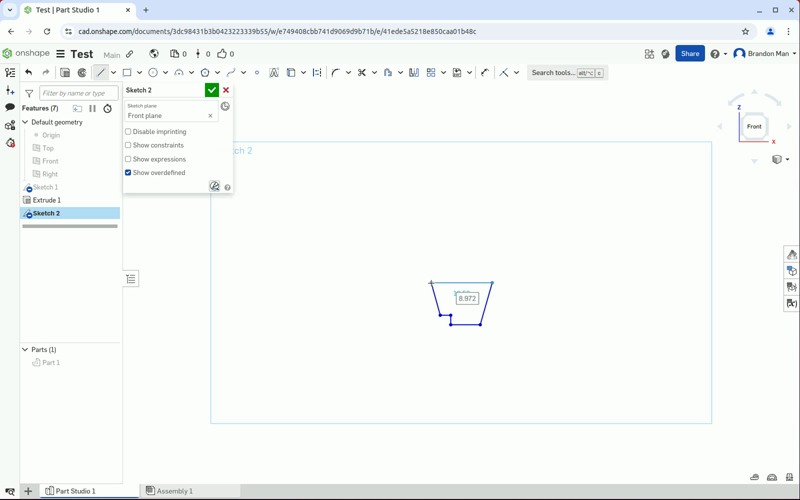
key(esc)
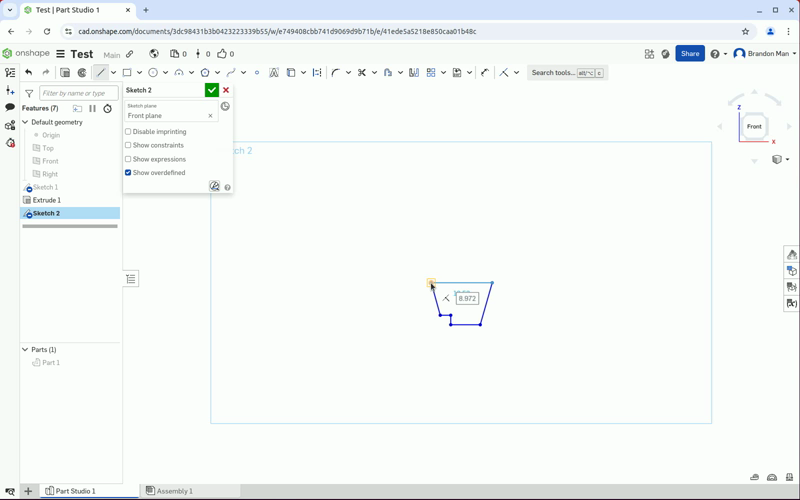
mouse_move(458, 311)
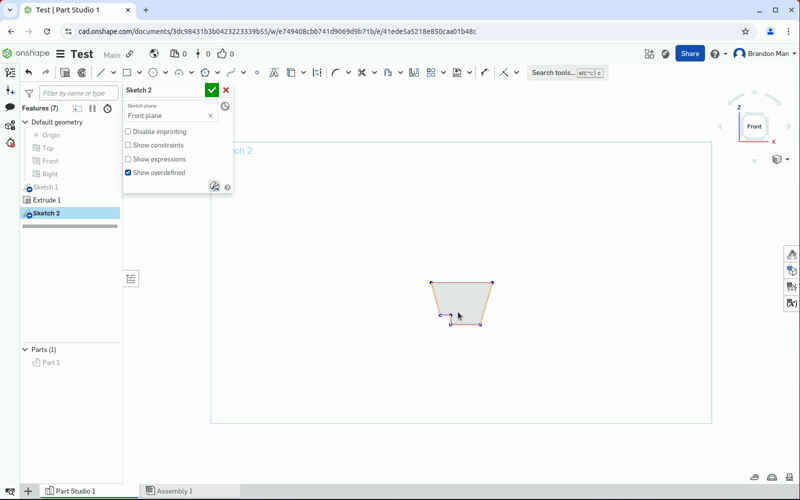
click(458, 311)
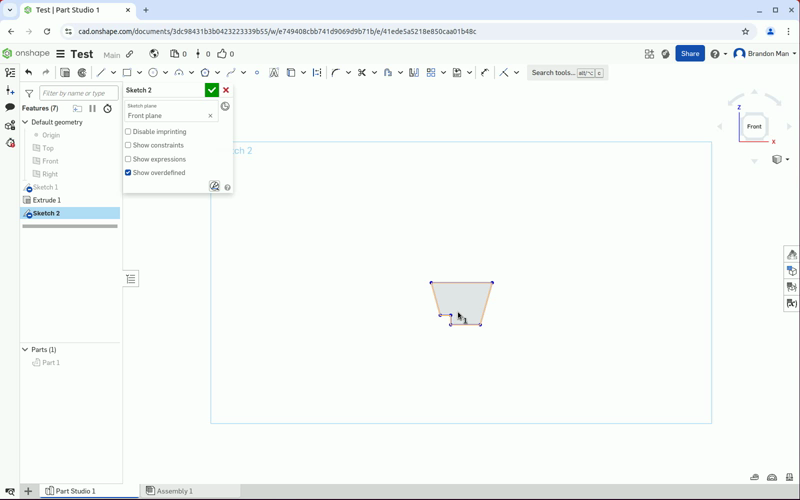
mouse_move(73, 352)
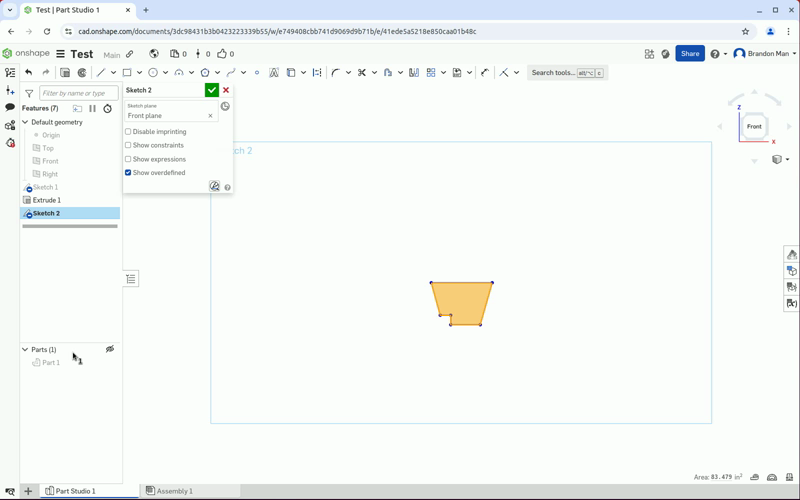
key(shift+y)
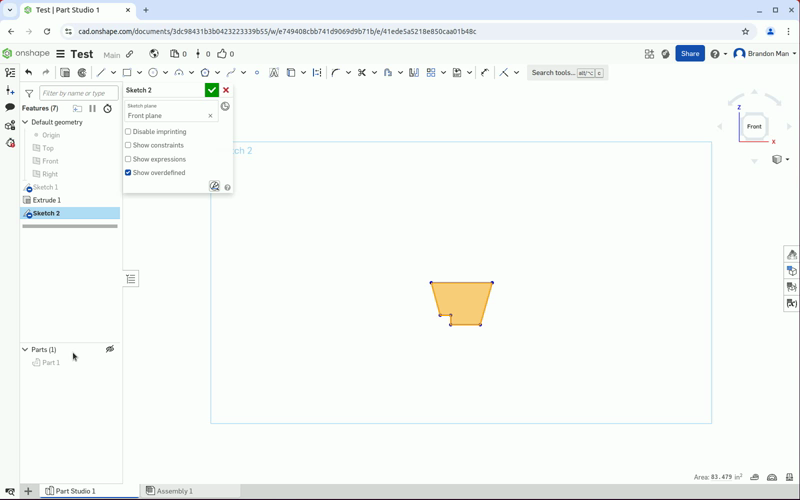
key(shift+e)
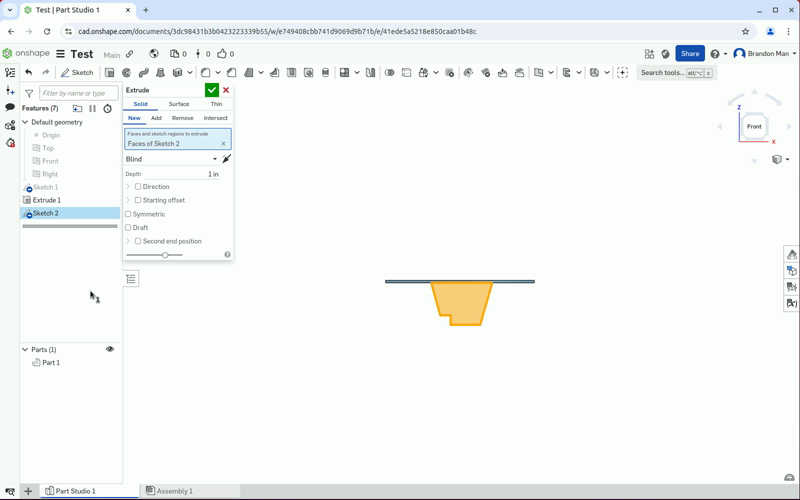
mouse_move(143, 106)
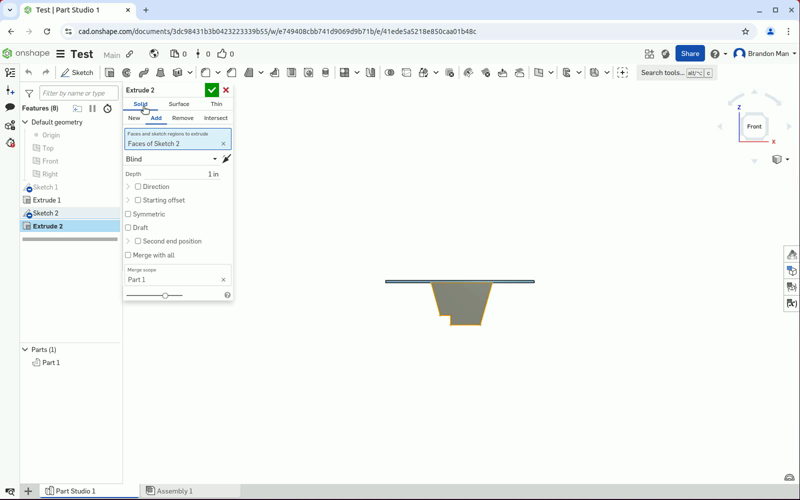
click(143, 106)
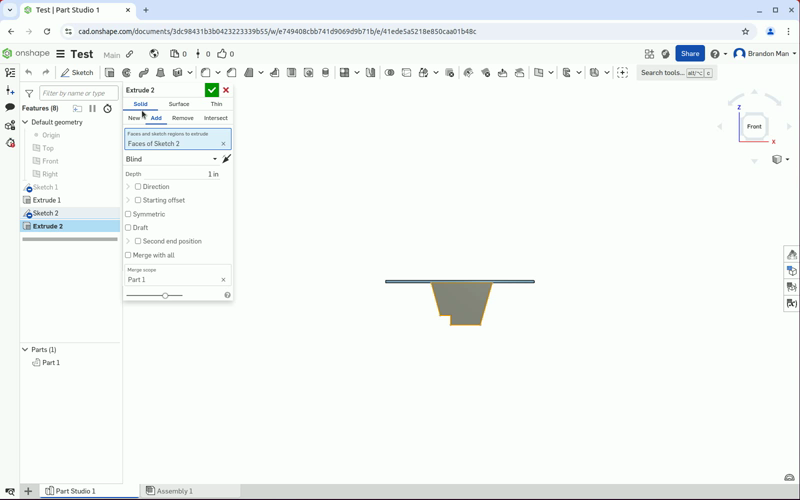
mouse_move(137, 120)
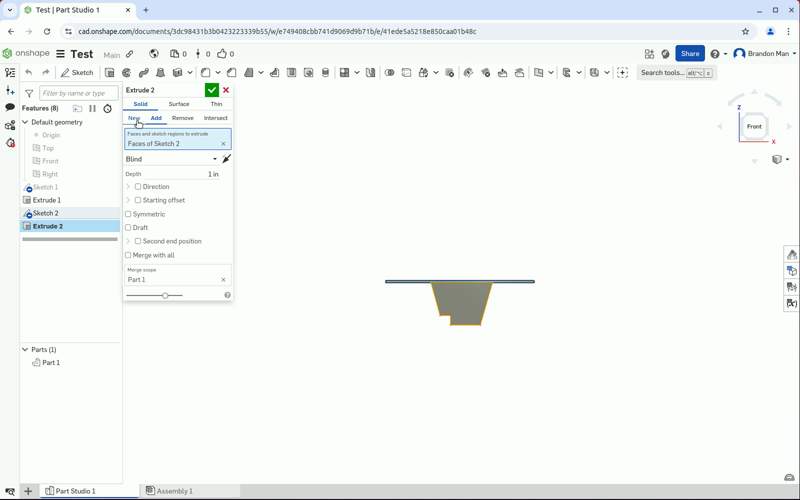
click(137, 120)
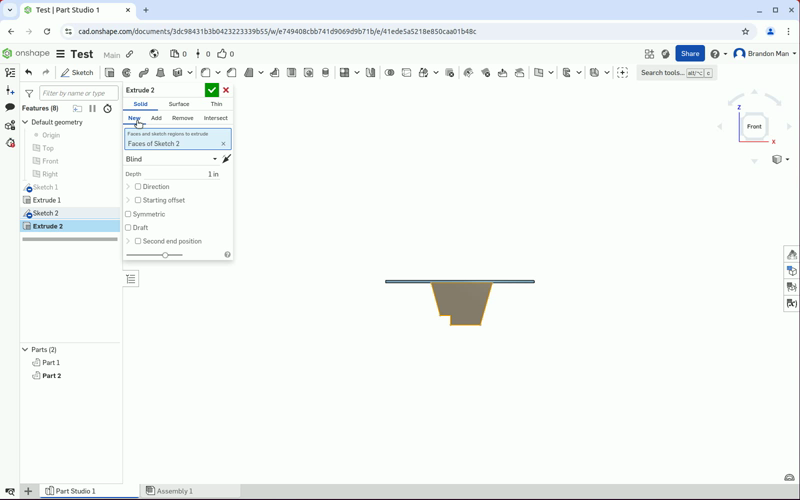
key(tab, 4)
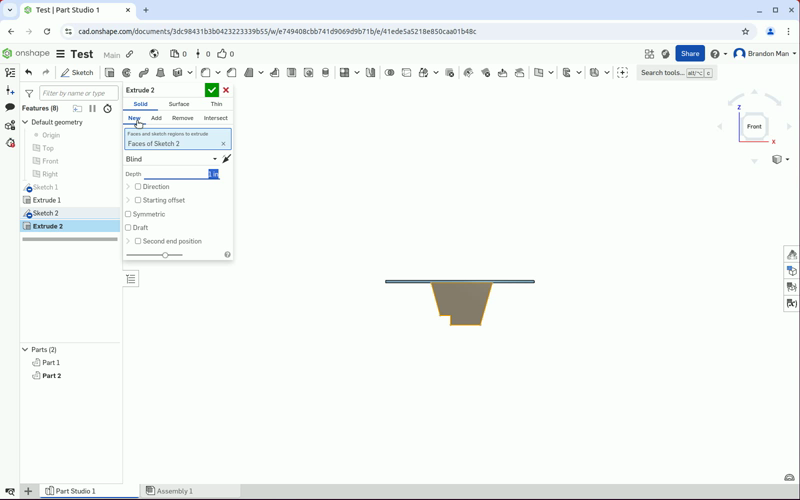
text(0.241)
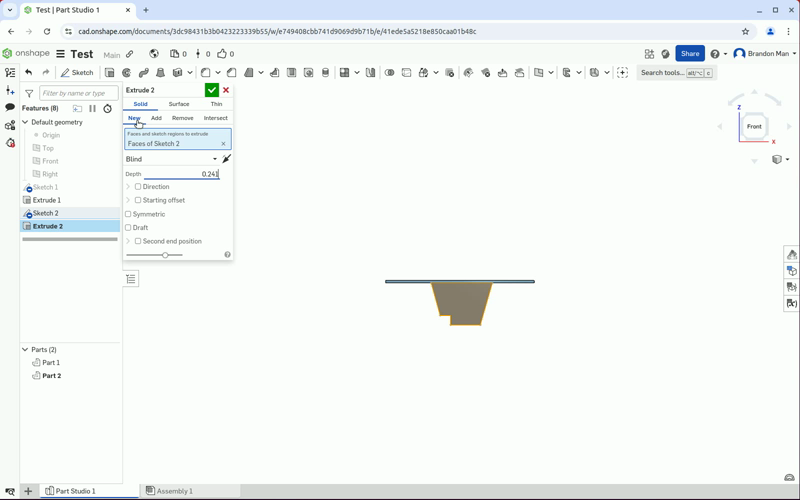
key(enter)
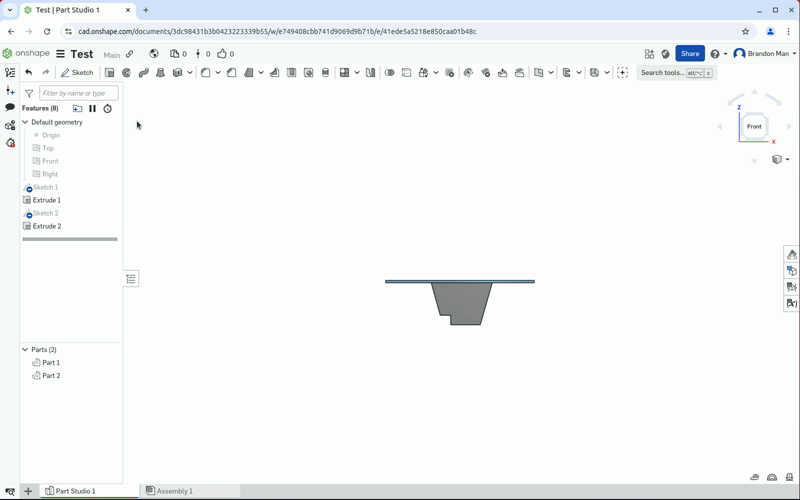
key(shift+h)
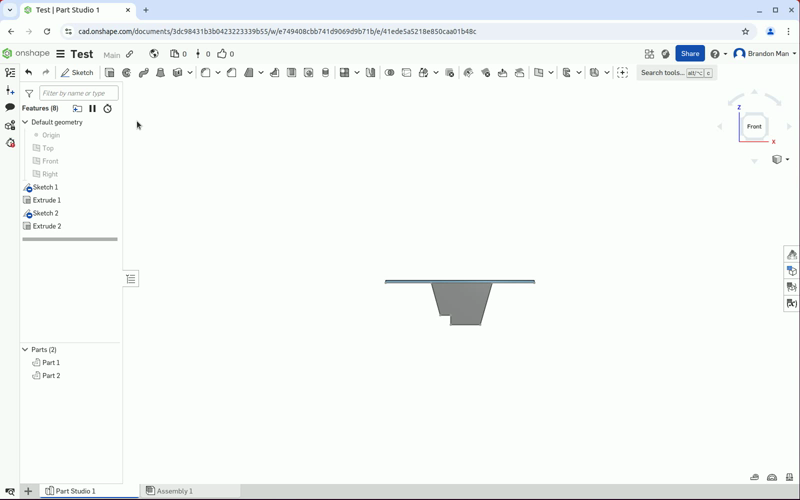
key(shift+h)
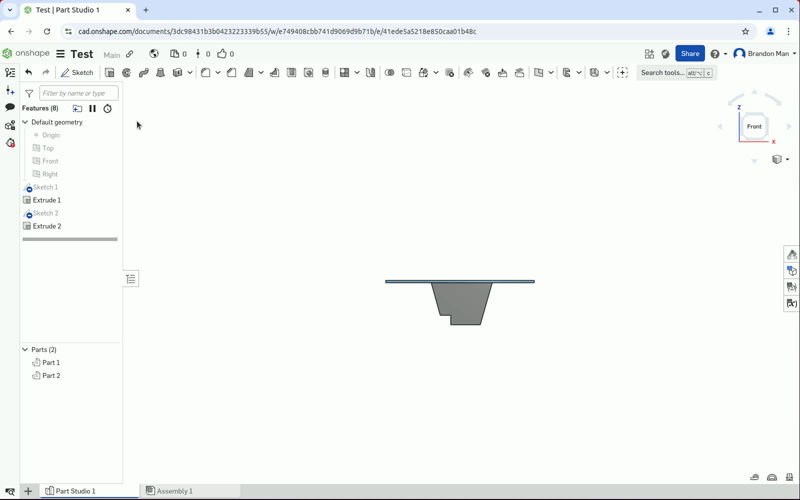
mouse_move(73, 189)
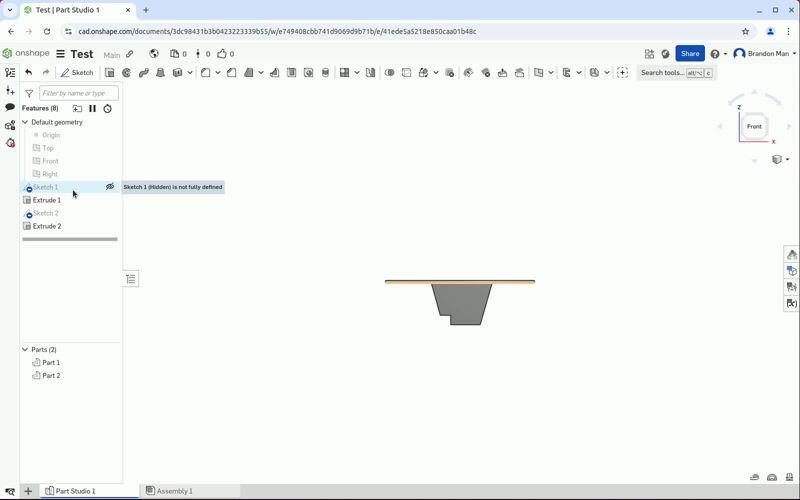
click(73, 189)
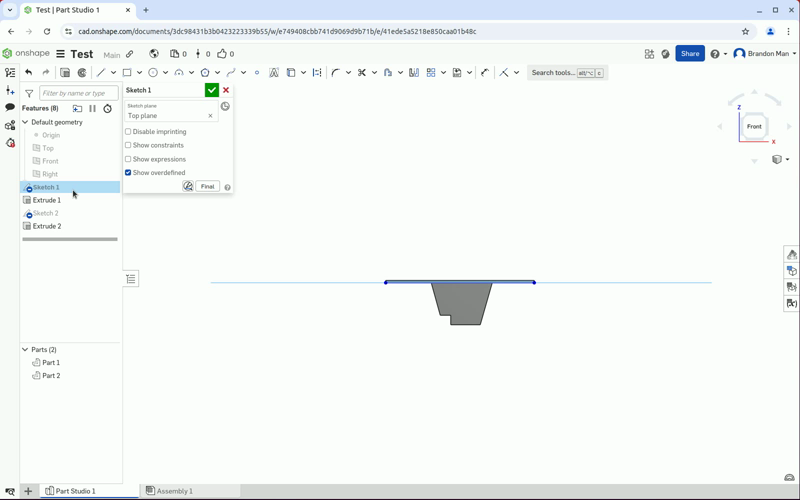
mouse_move(229, 92)
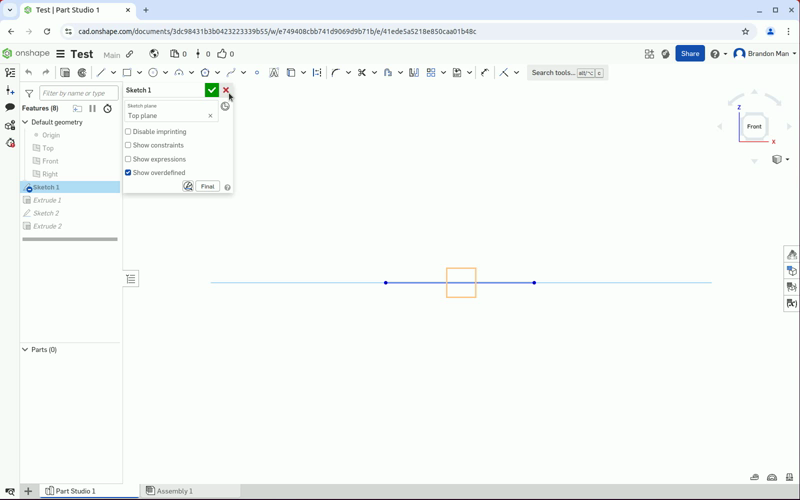
click(229, 92)
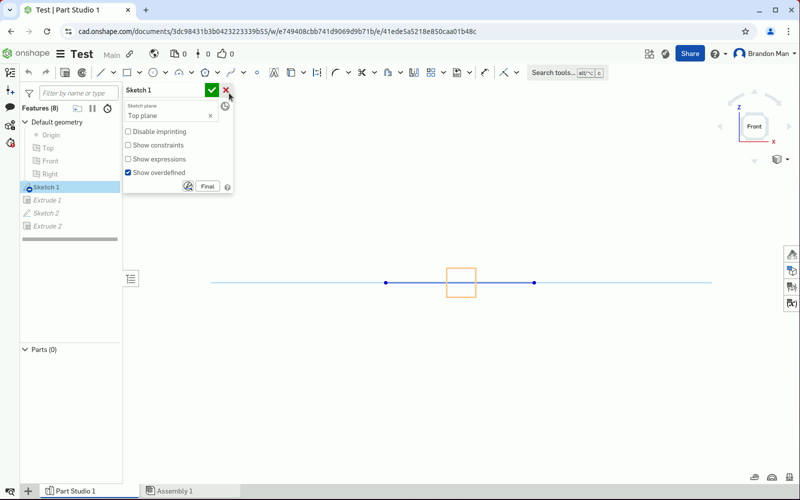
key(shift+s)
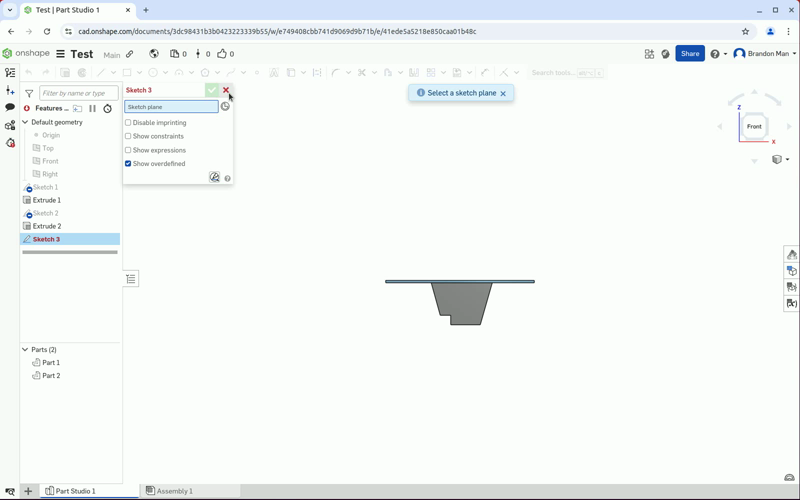
mouse_move(73, 163)
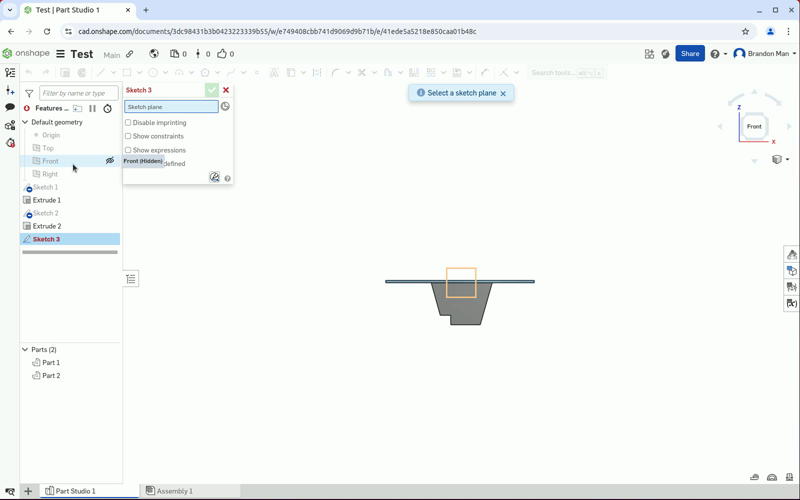
click(73, 163)
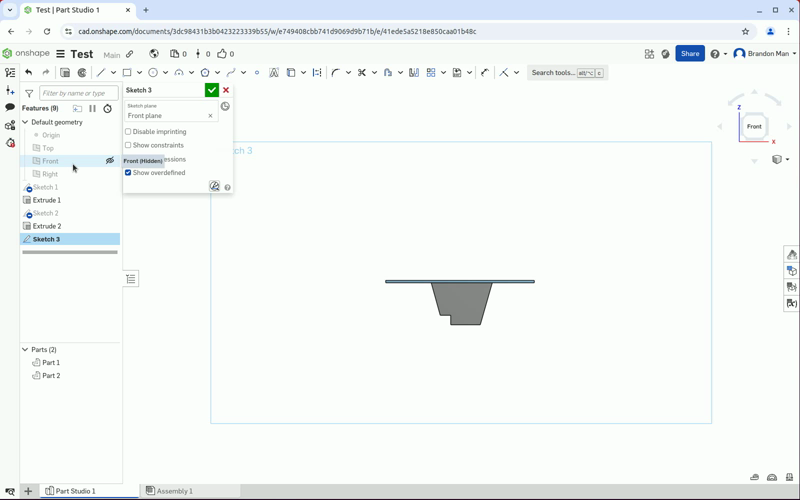
mouse_move(73, 352)
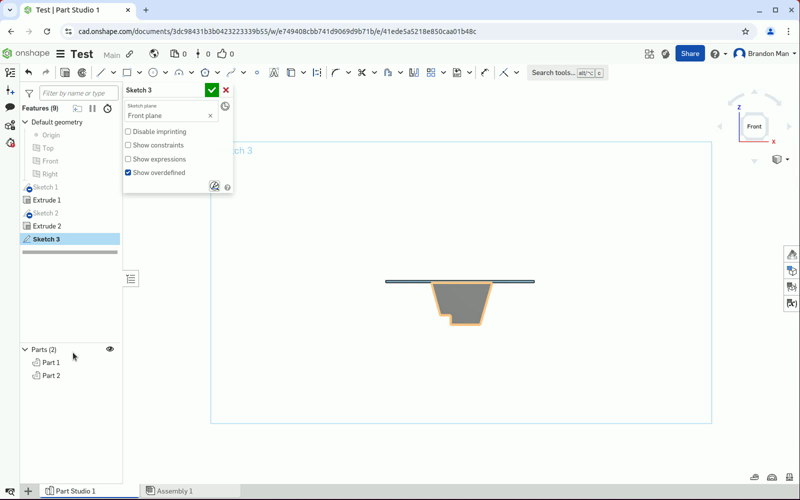
key(y)
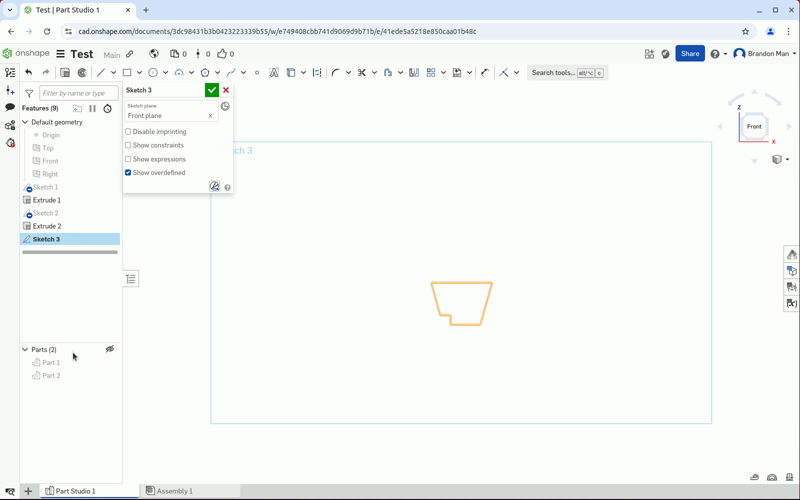
key(l)
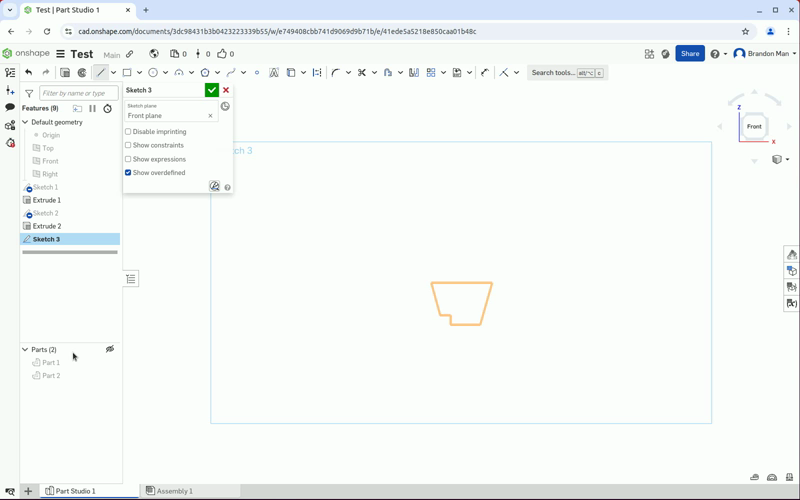
key_down(shift)
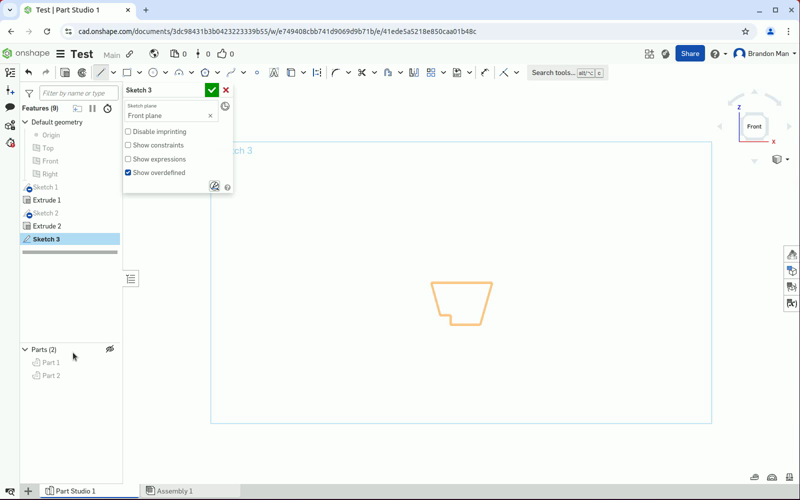
mouse_move(439, 314)
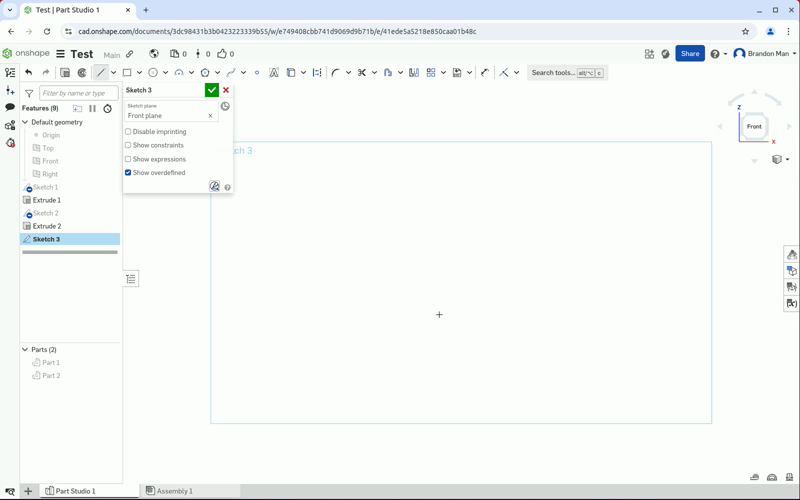
click(439, 314)
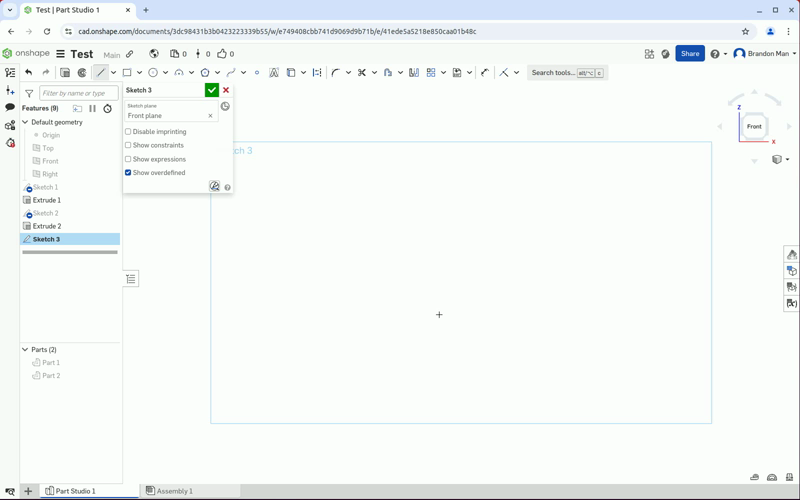
key_up(shift)
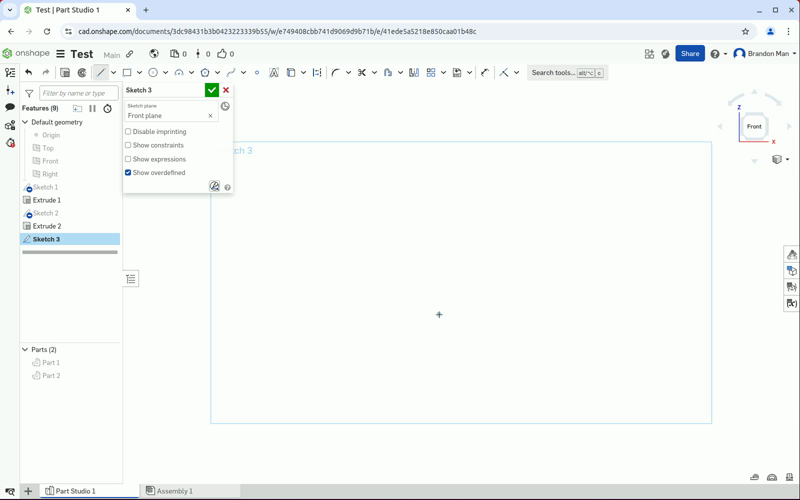
key_down(shift)
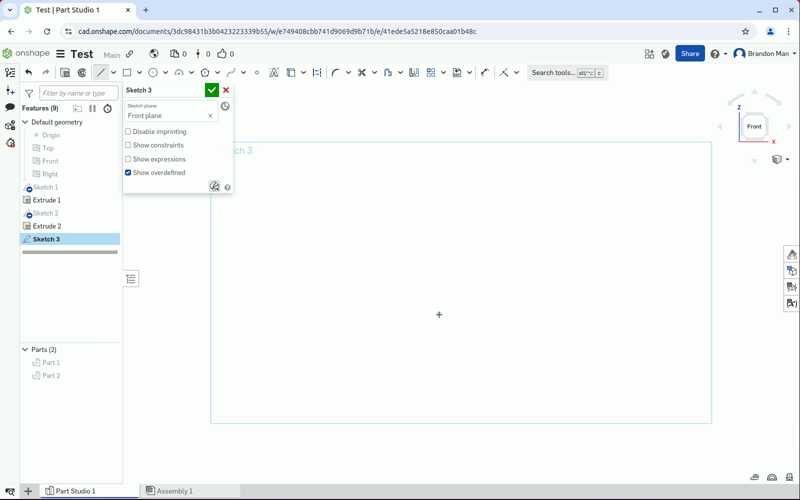
mouse_move(469, 314)
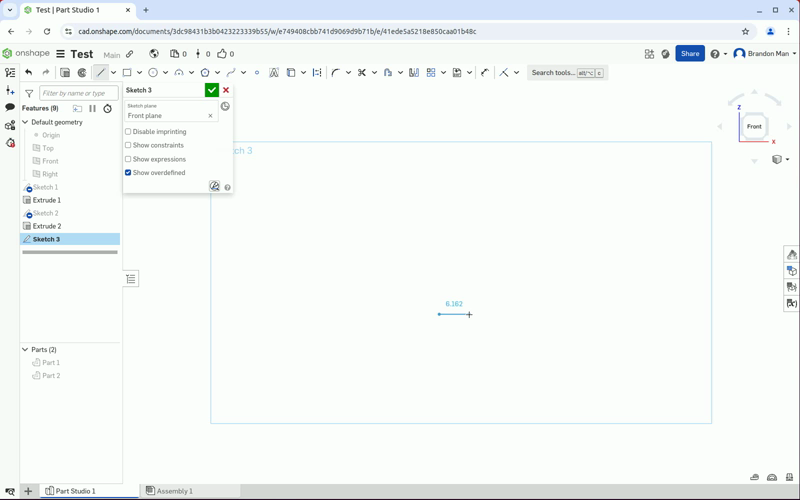
mouse_move(442, 325)
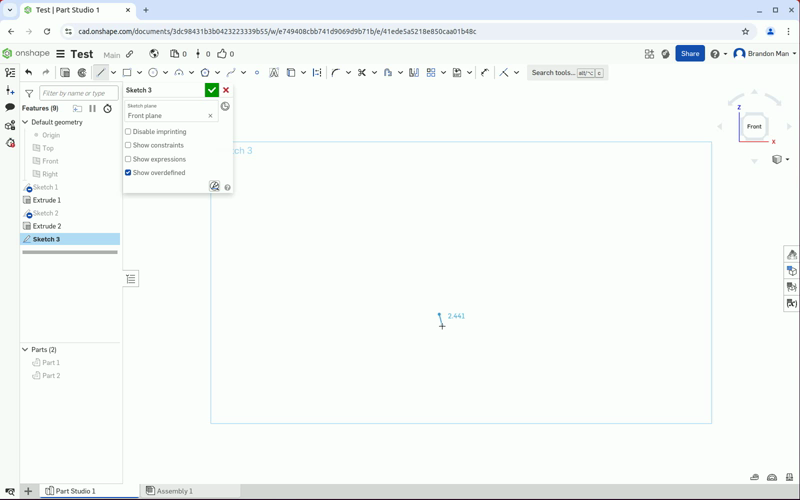
click(442, 325)
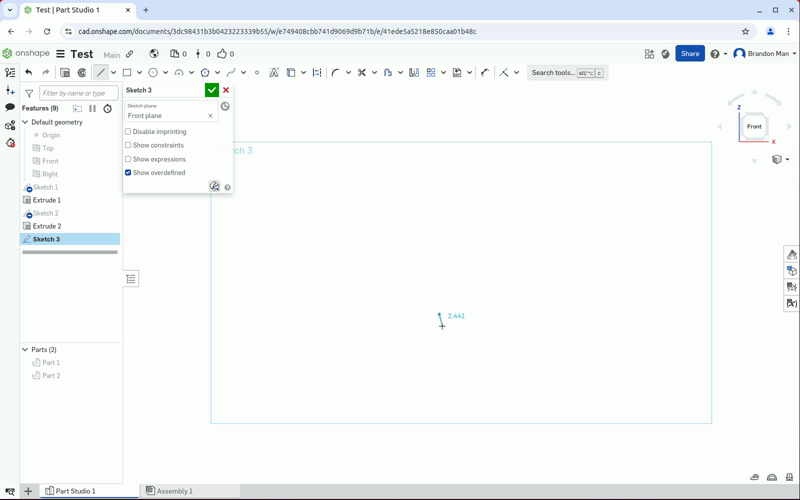
key_up(shift)
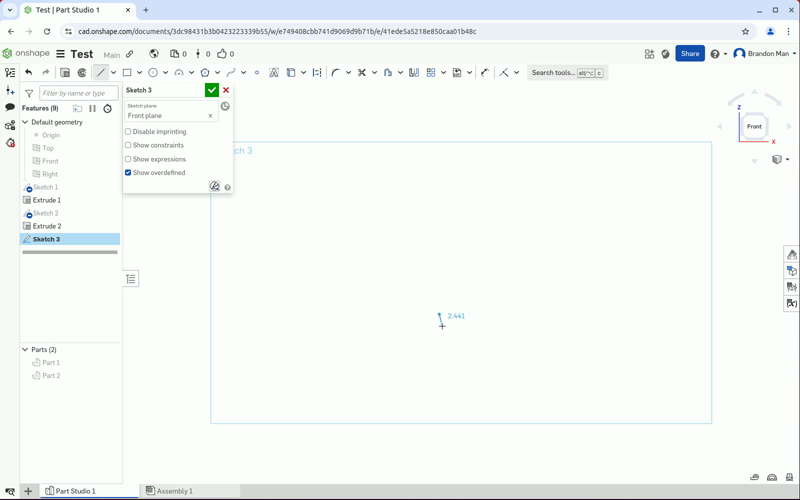
key_down(shift)
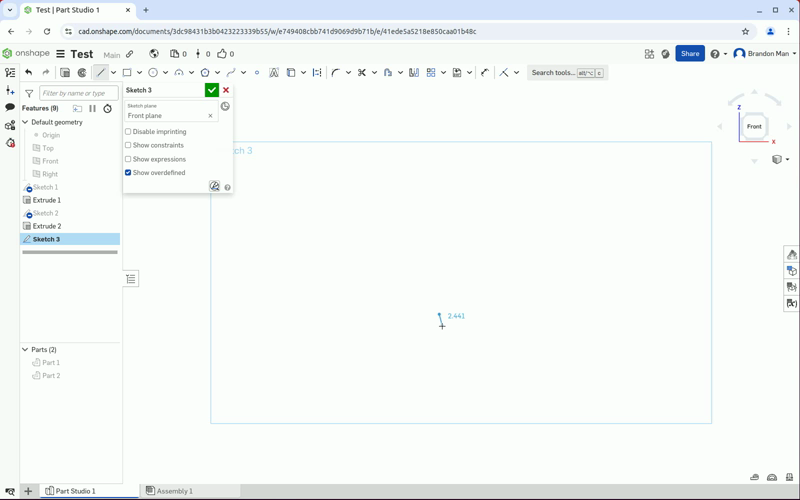
mouse_move(472, 325)
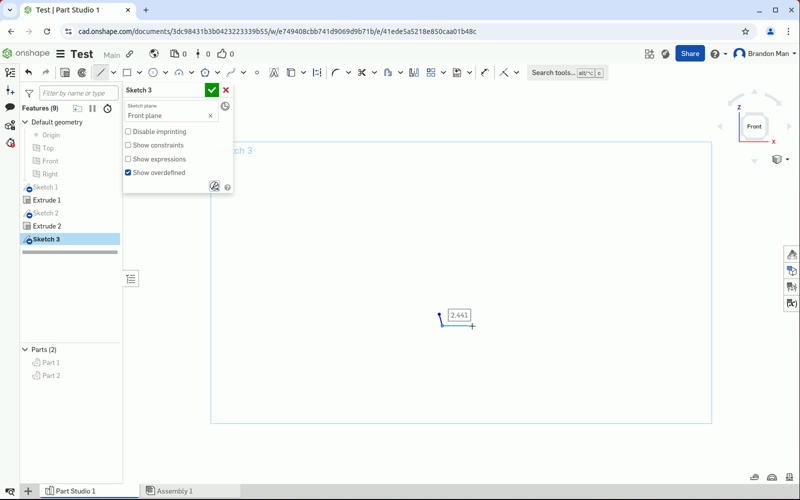
mouse_move(451, 325)
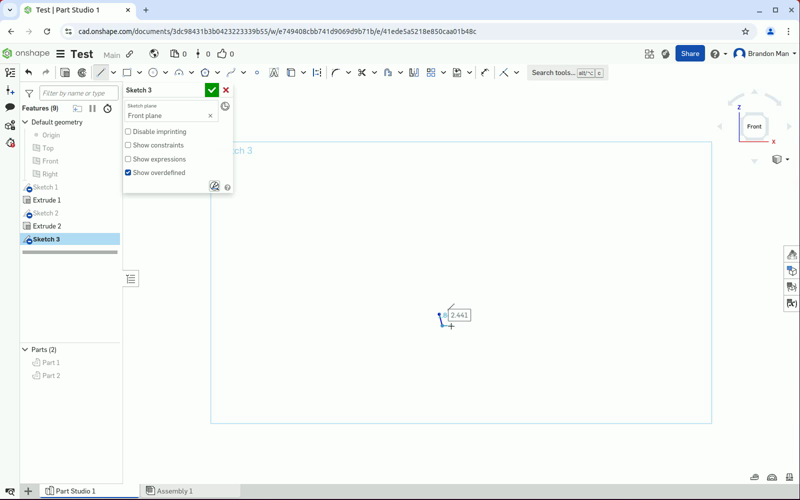
click(451, 325)
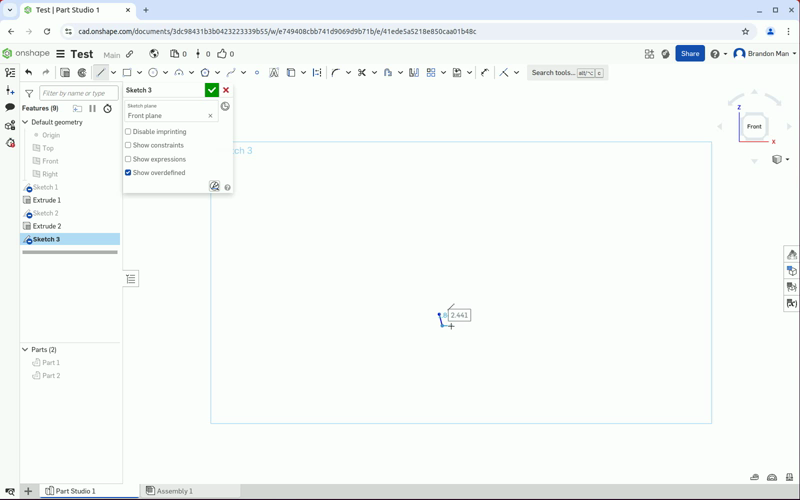
key_up(shift)
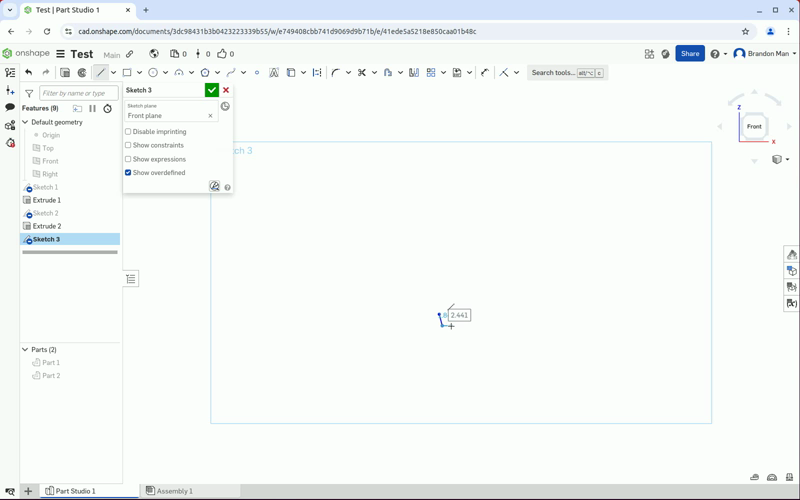
key_down(shift)
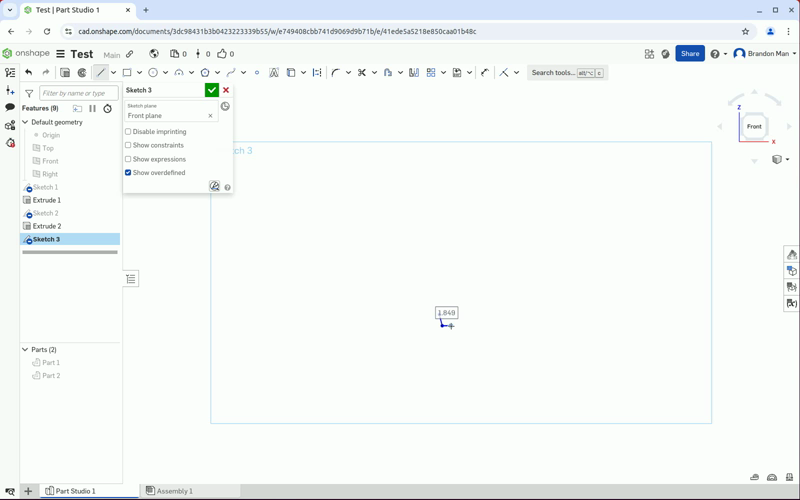
mouse_move(481, 325)
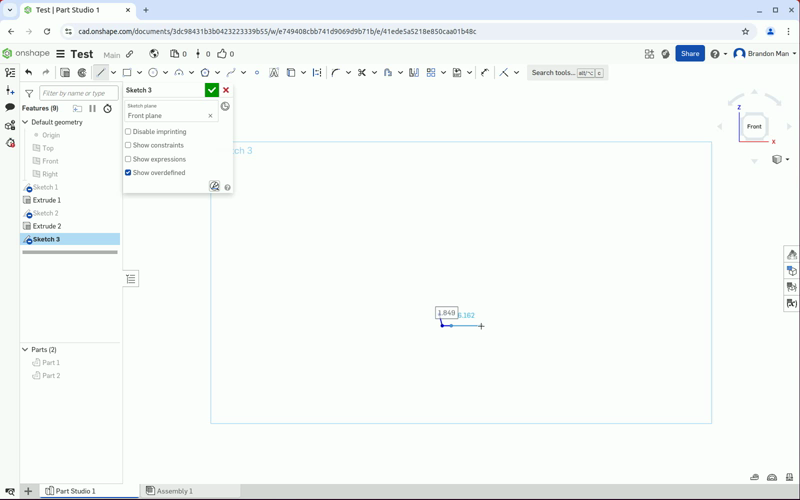
mouse_move(451, 314)
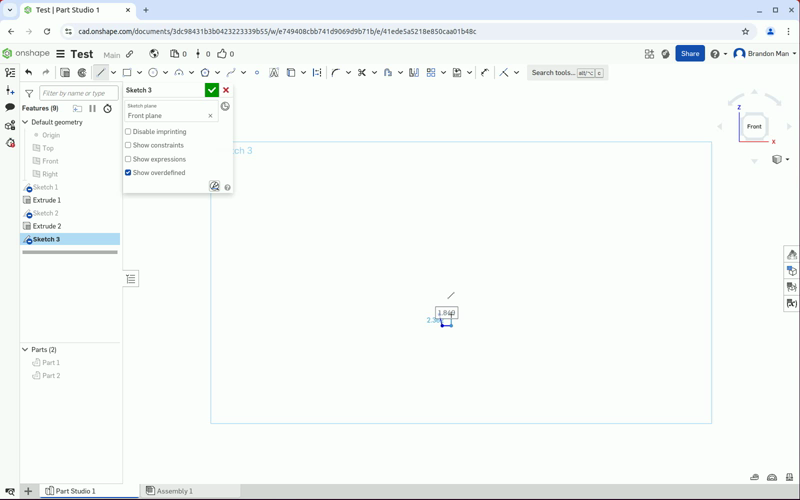
click(451, 314)
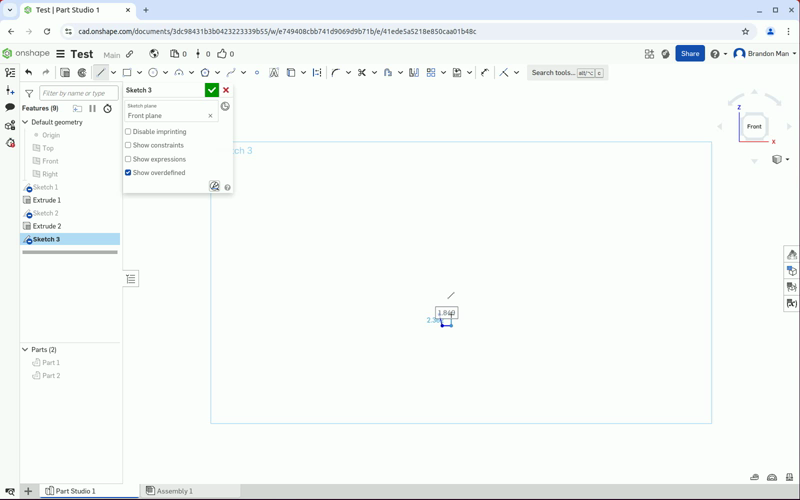
key_up(shift)
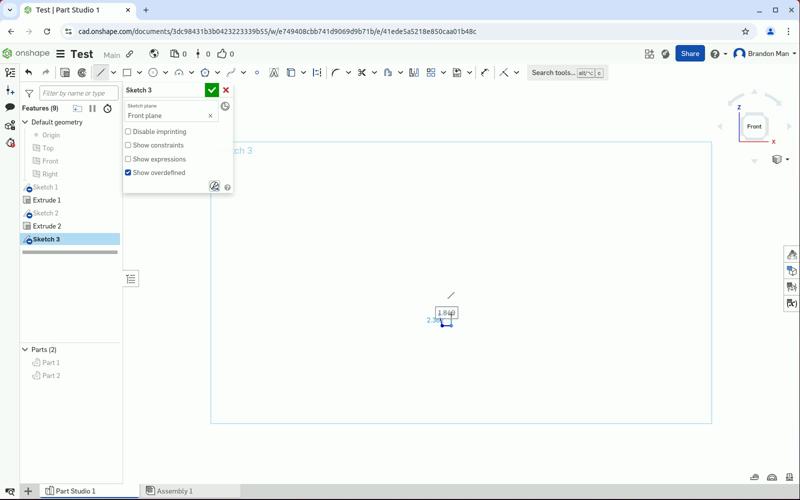
mouse_move(481, 314)
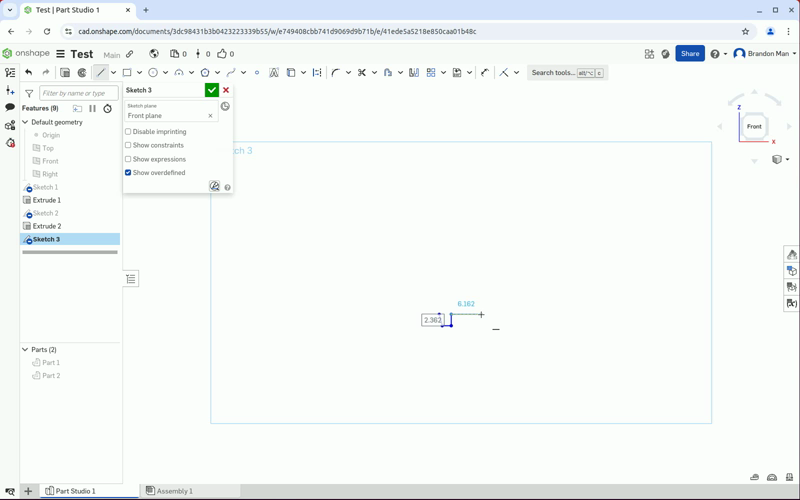
key_down(shift)
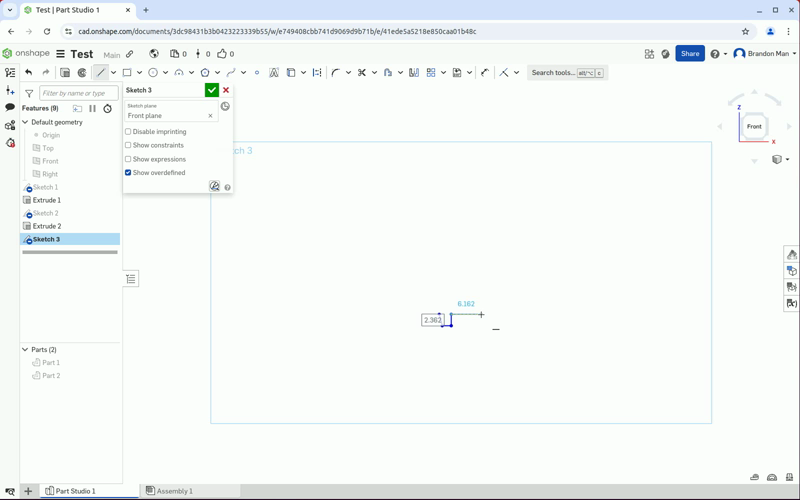
mouse_move(439, 314)
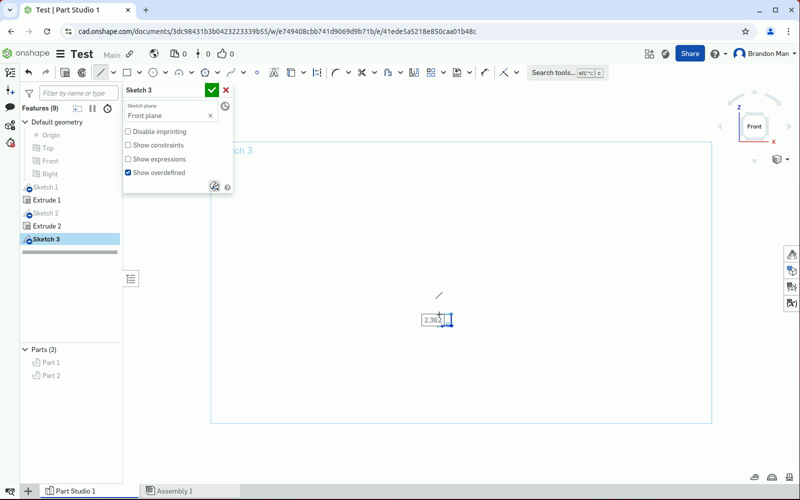
key_up(shift)
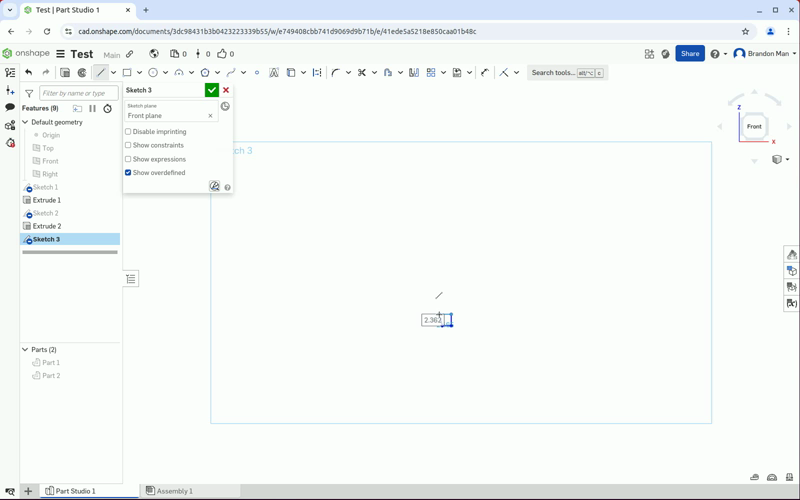
click(439, 314)
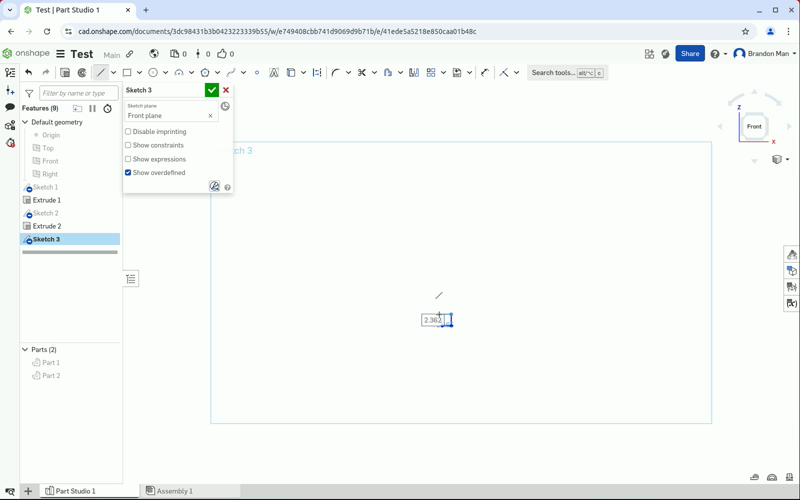
key(esc)
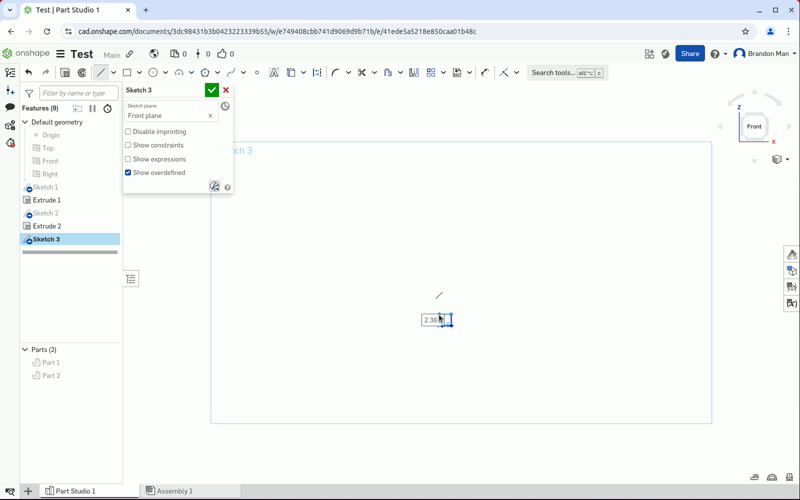
key(c)
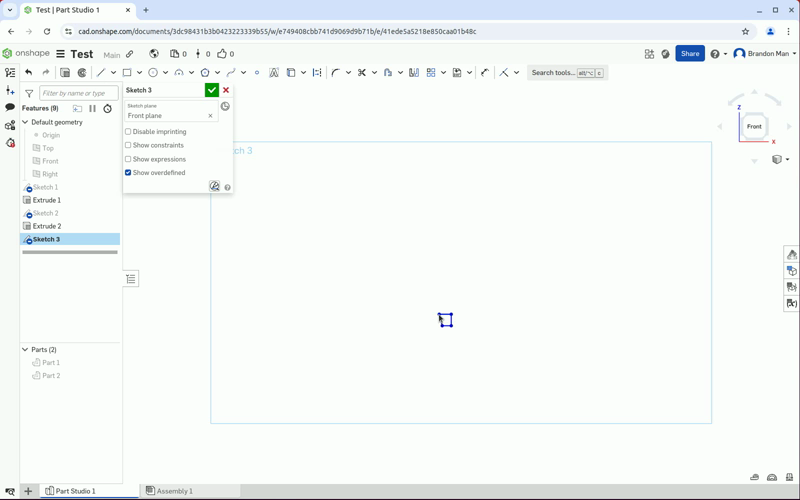
key_down(shift)
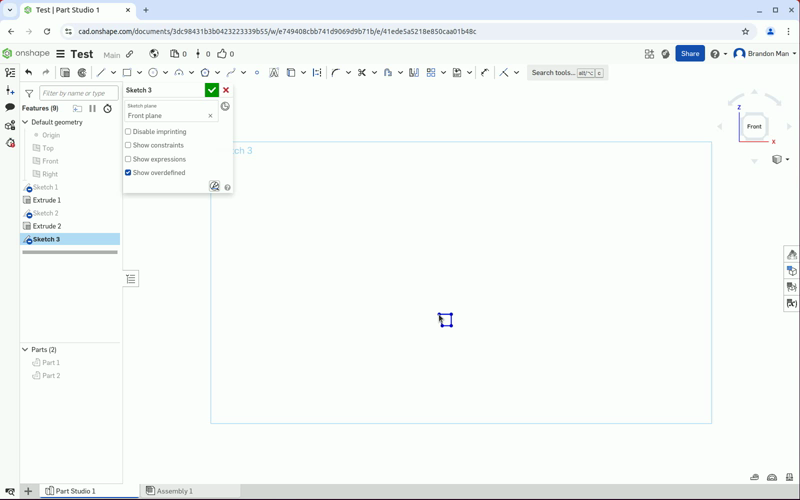
mouse_move(446, 320)
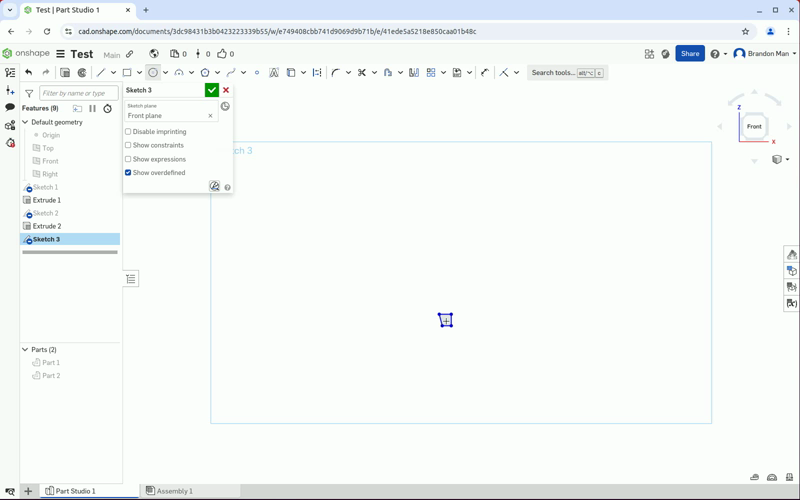
click(446, 320)
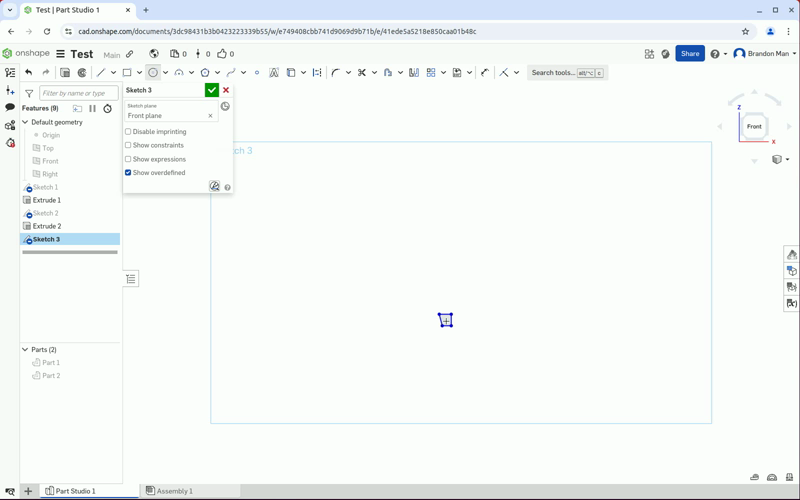
key_up(shift)
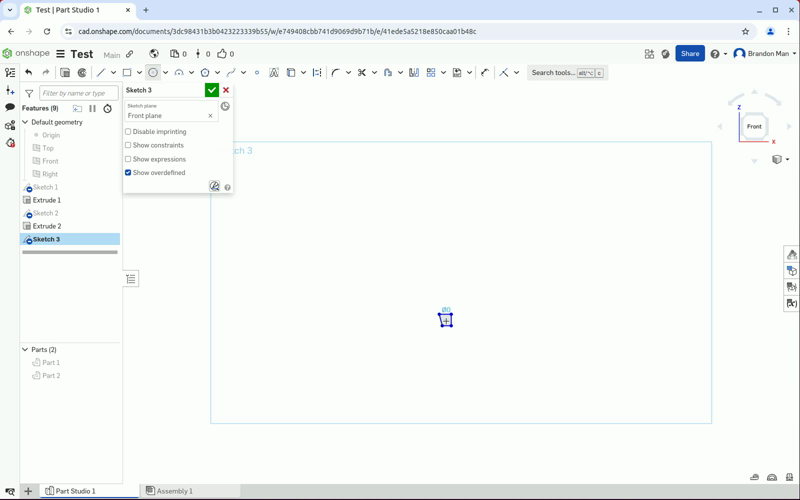
mouse_move(447, 320)
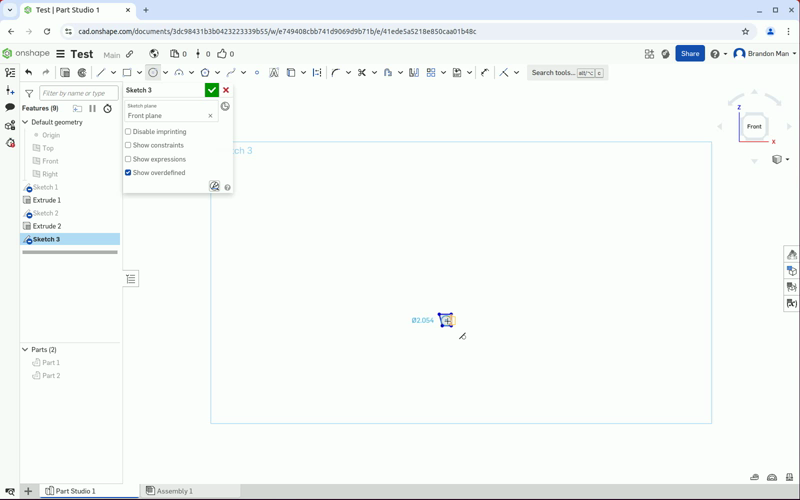
scroll(6)
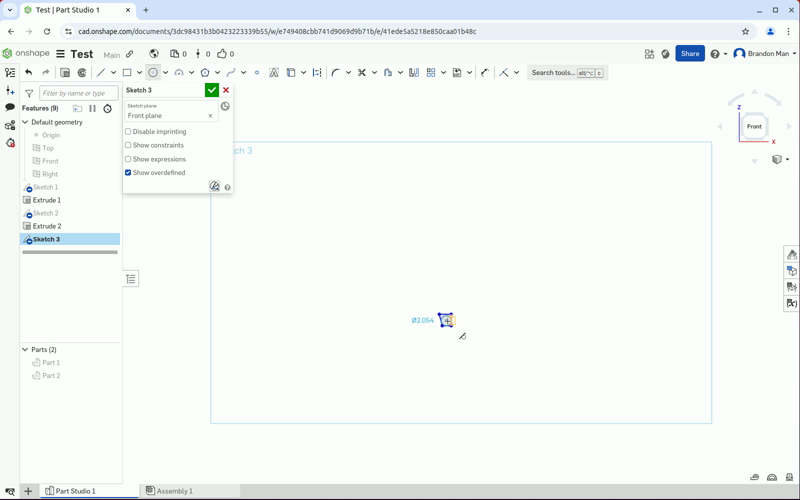
scroll(6)
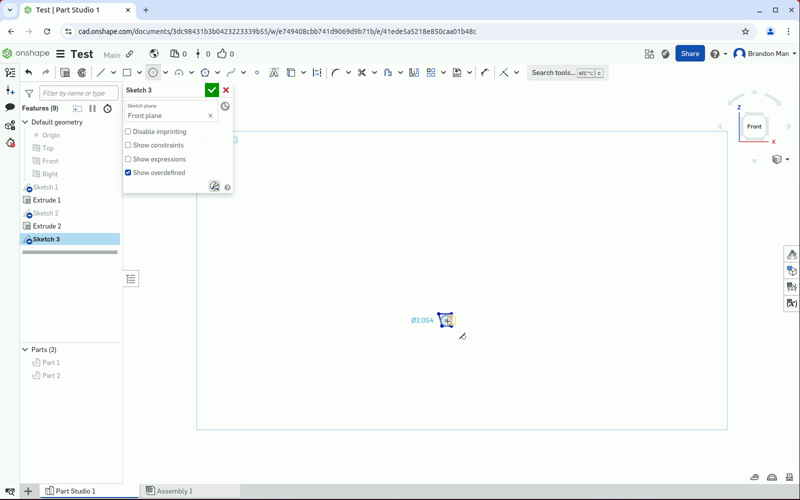
scroll(6)
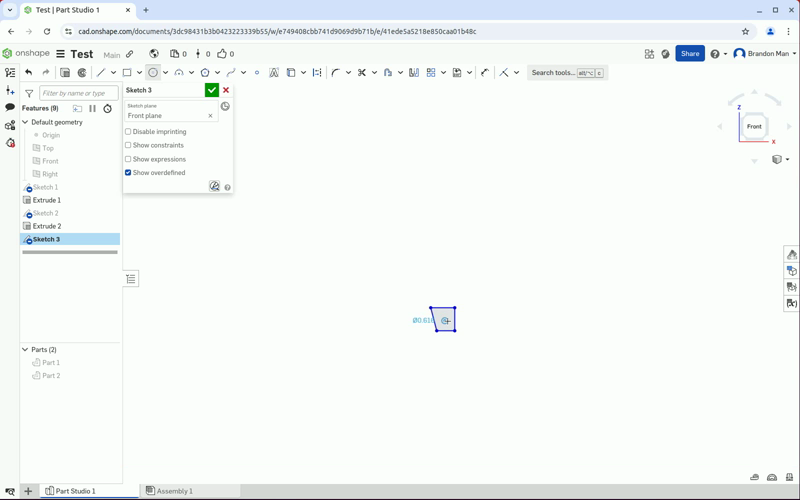
scroll(6)
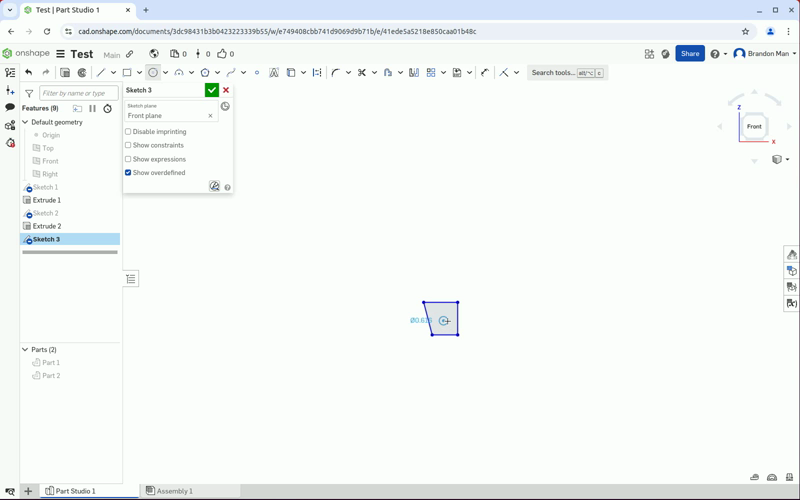
scroll(6)
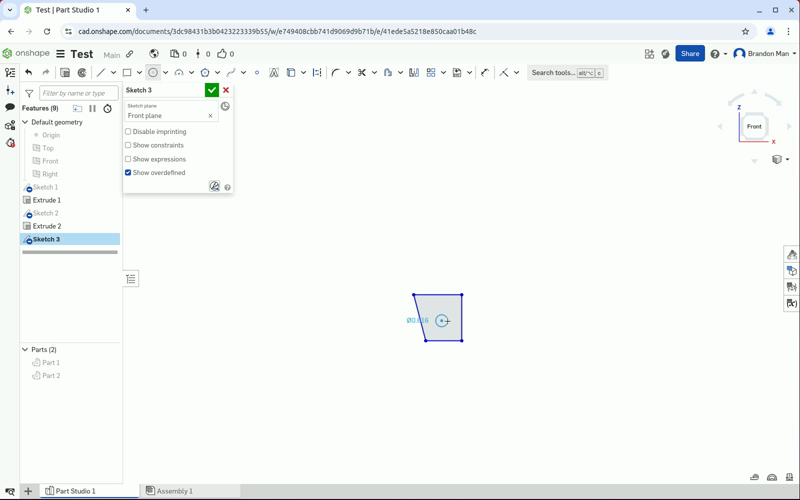
scroll(6)
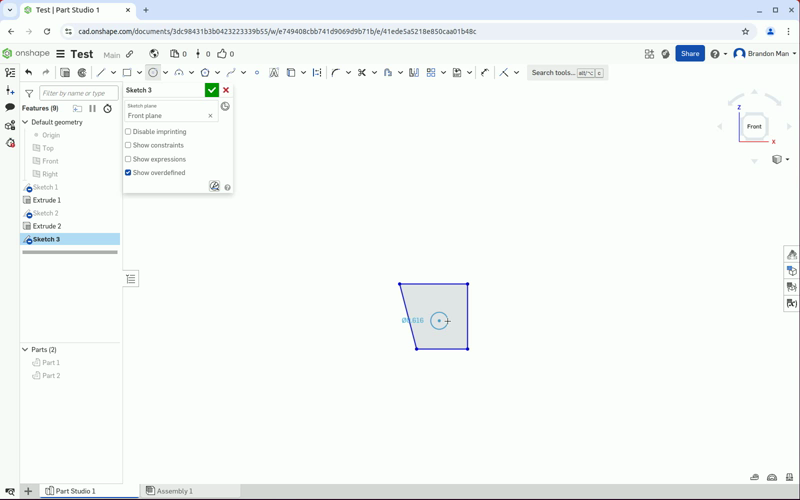
scroll(6)
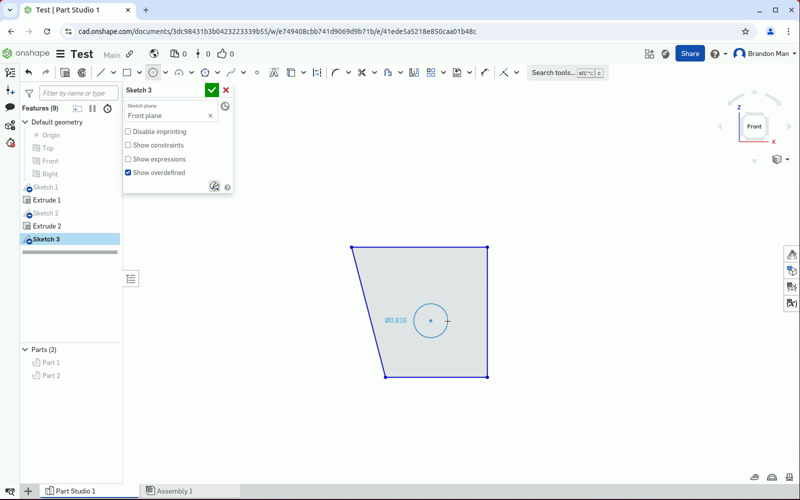
click(447, 320)
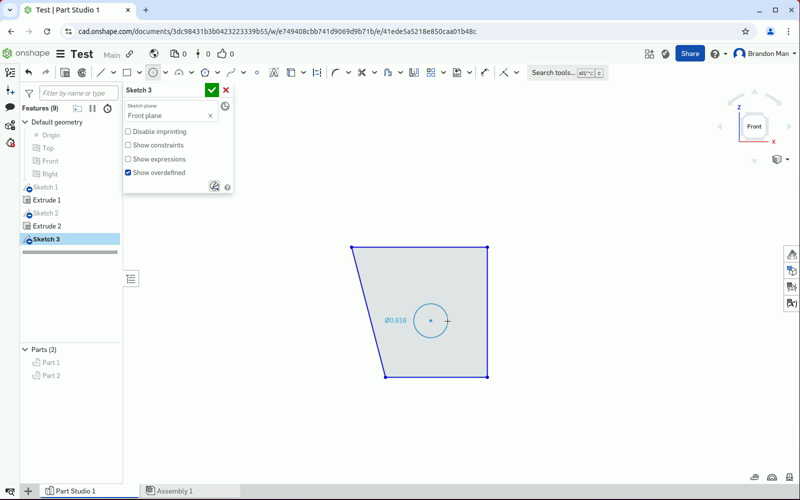
scroll(-6)
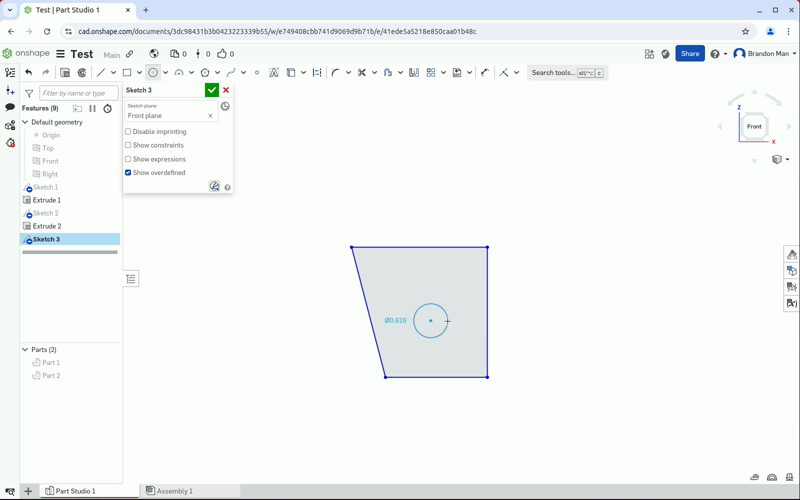
scroll(-6)
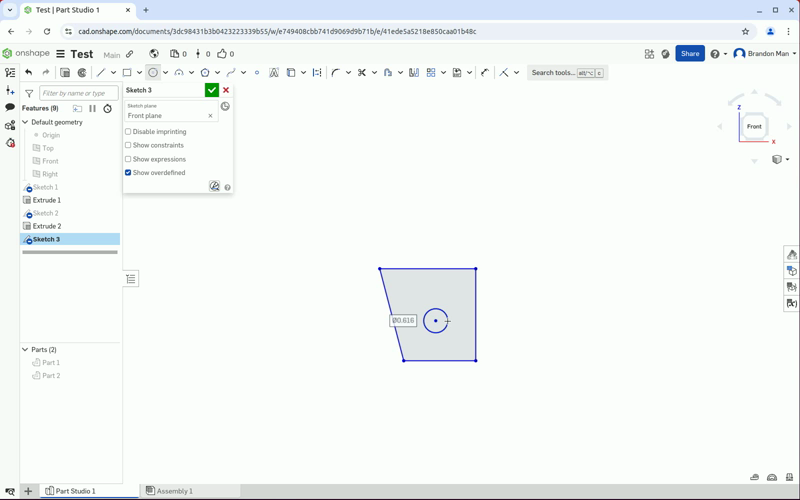
scroll(-6)
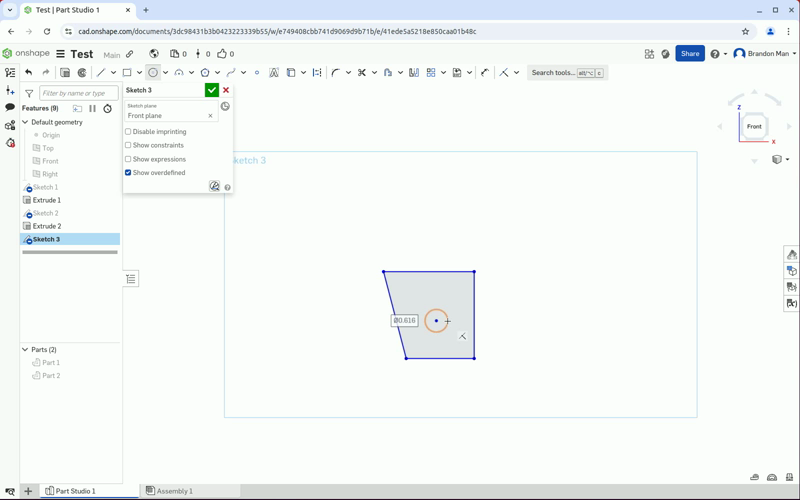
scroll(-6)
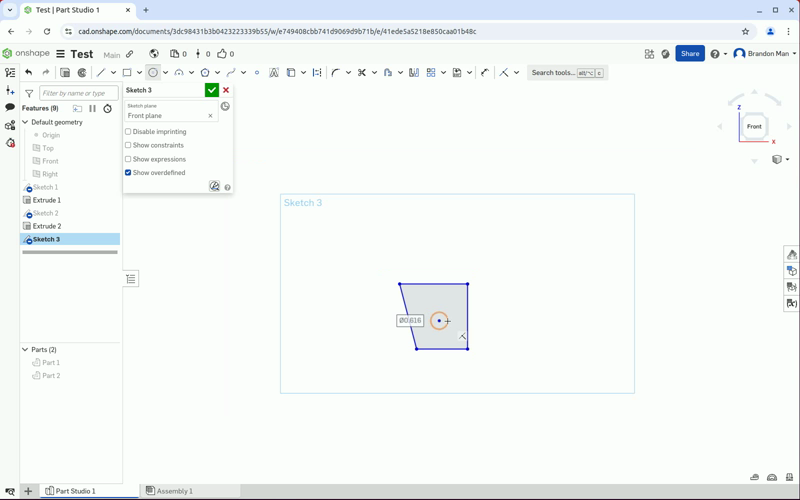
scroll(-6)
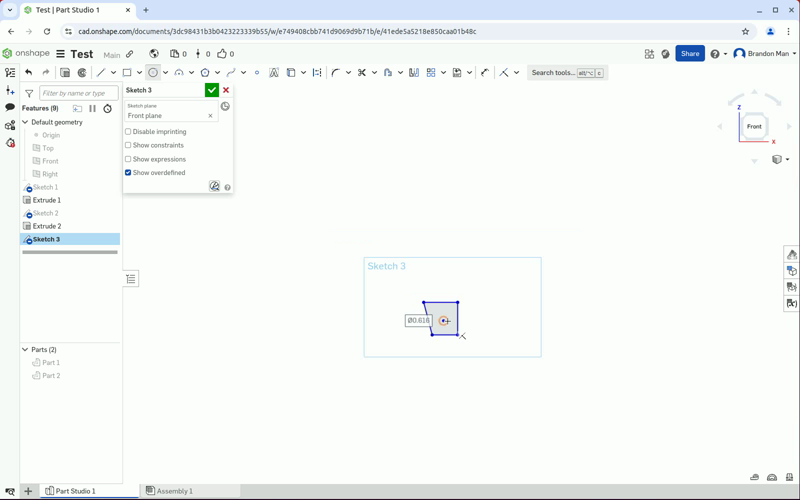
scroll(-6)
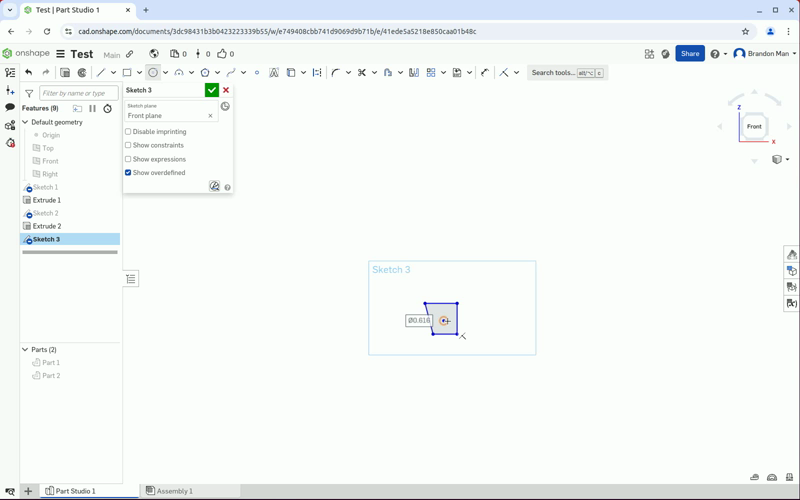
scroll(-6)
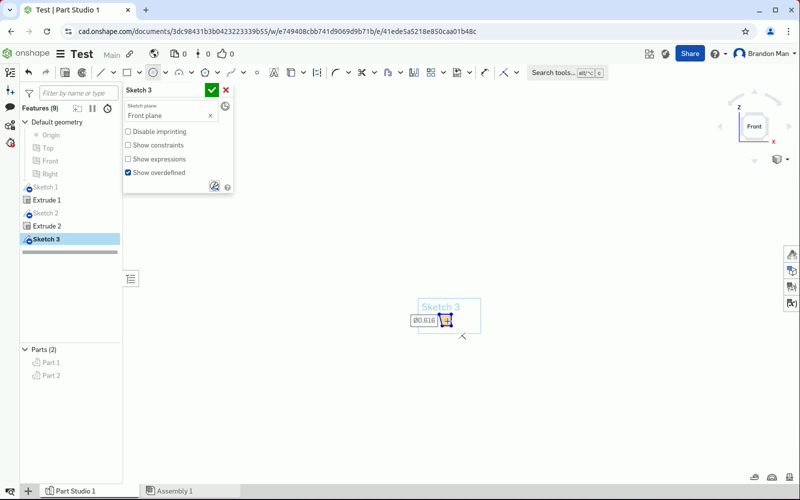
key(esc)
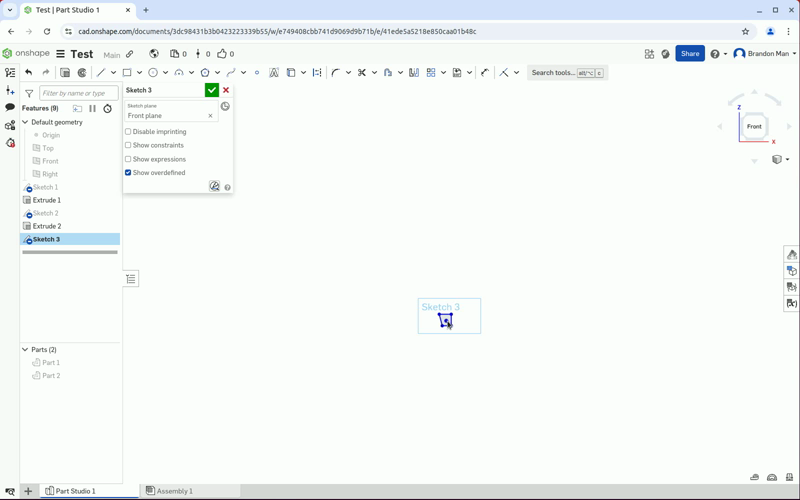
mouse_move(451, 324)
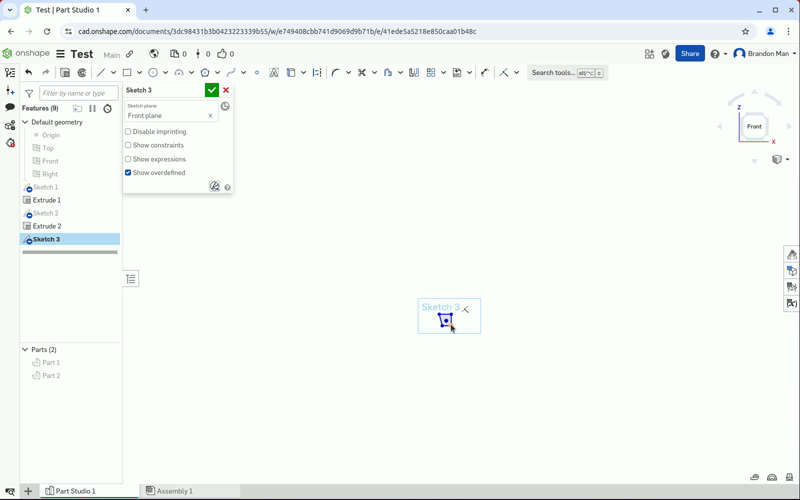
scroll(6)
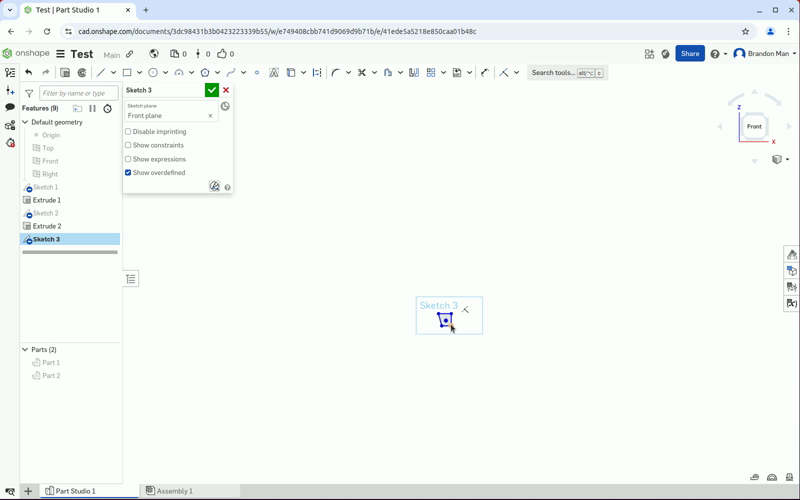
scroll(6)
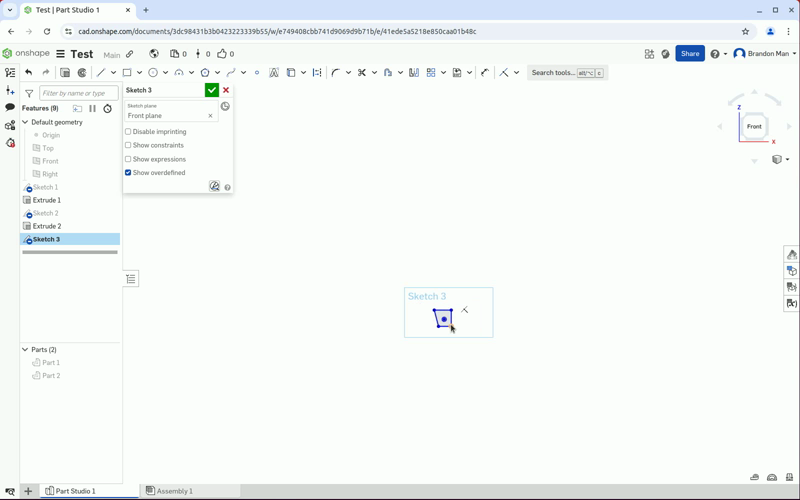
scroll(6)
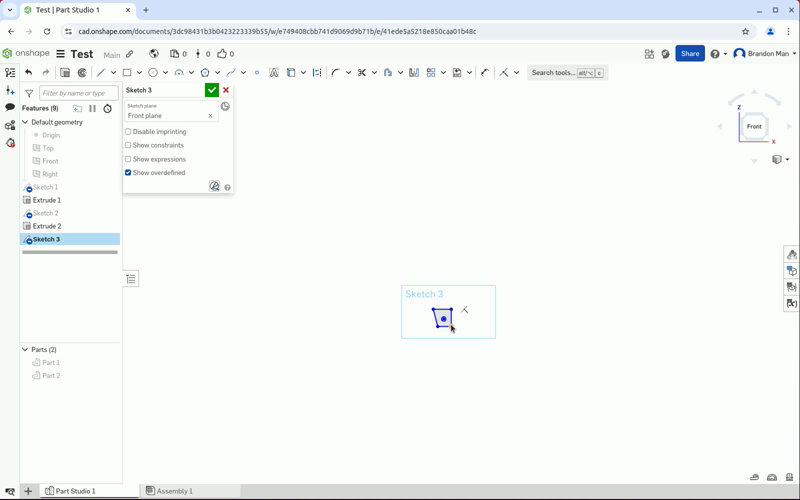
scroll(6)
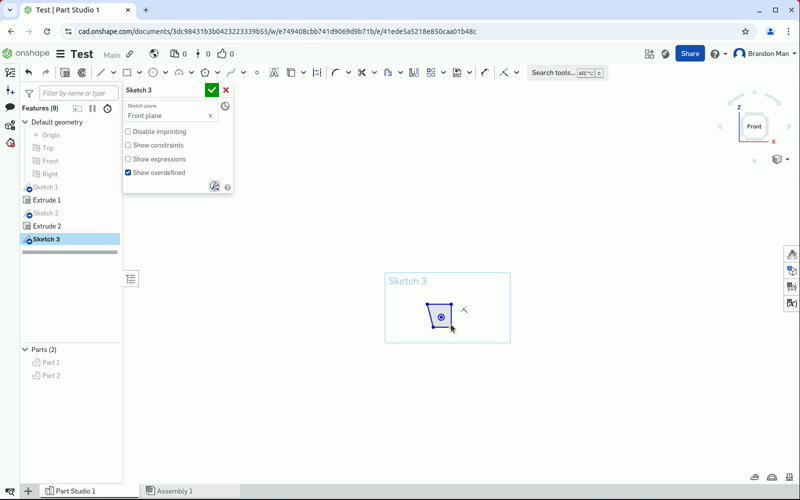
scroll(6)
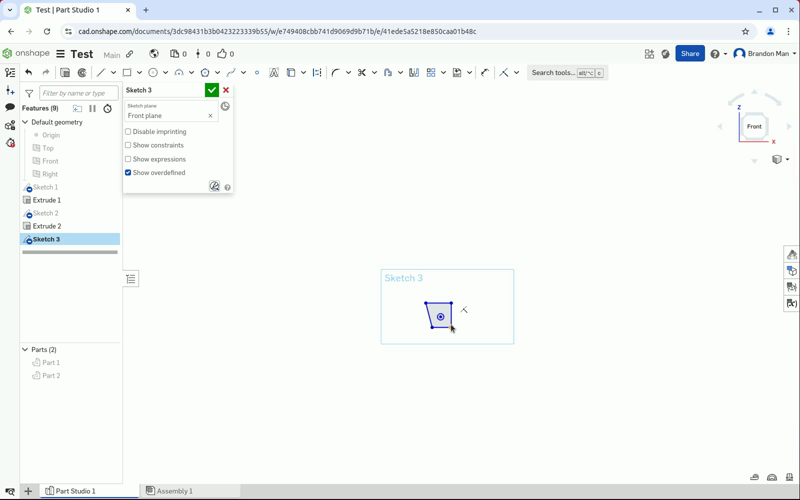
scroll(6)
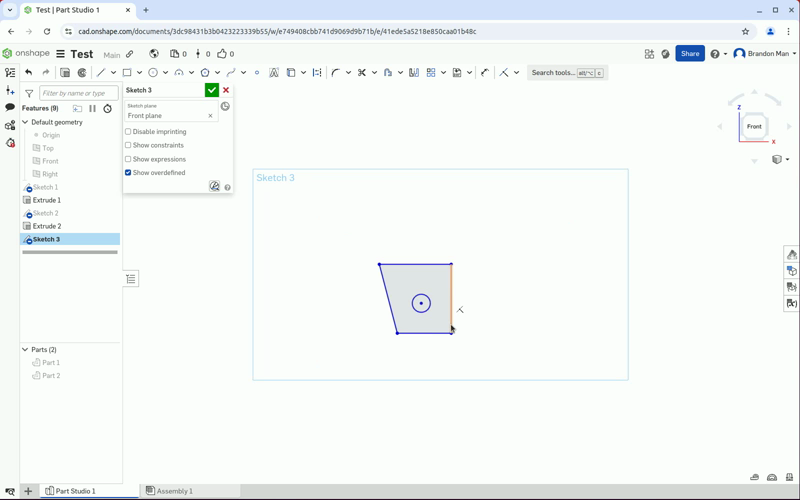
scroll(6)
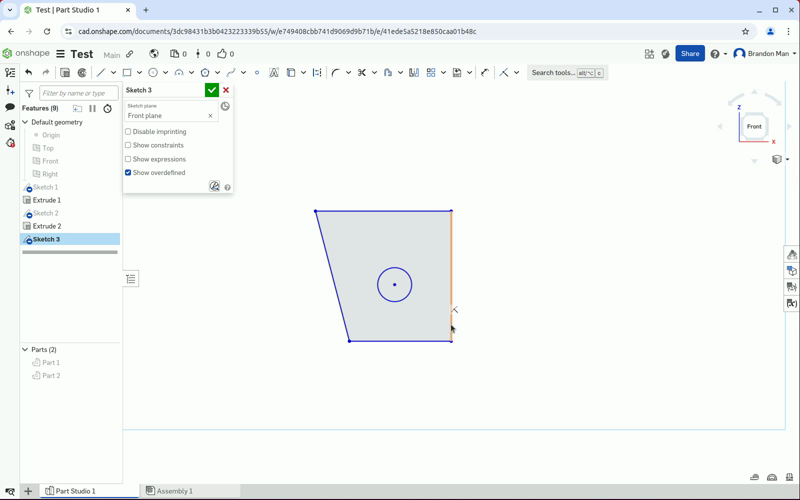
click(451, 324)
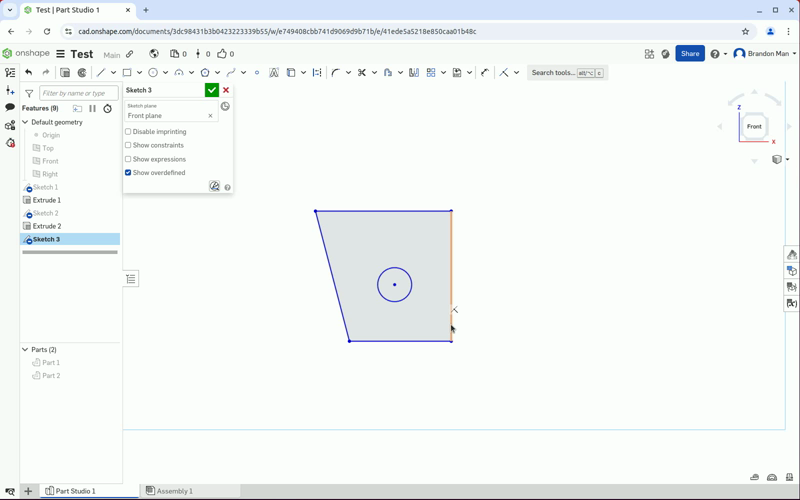
scroll(-6)
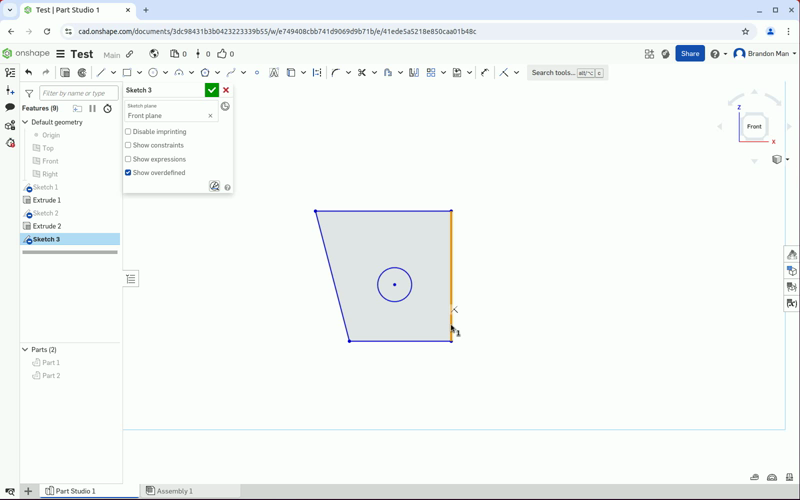
scroll(-6)
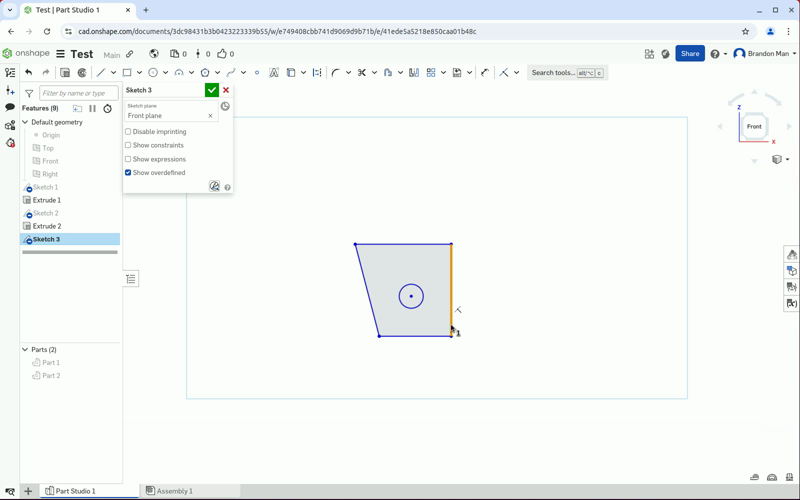
scroll(-6)
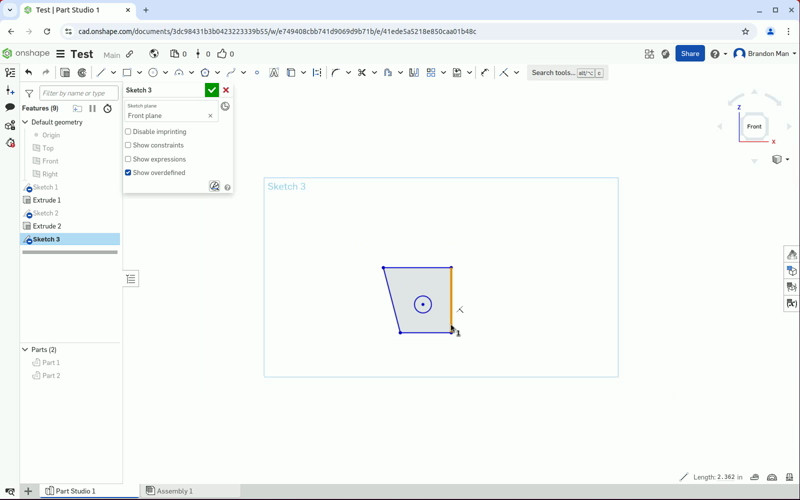
scroll(-6)
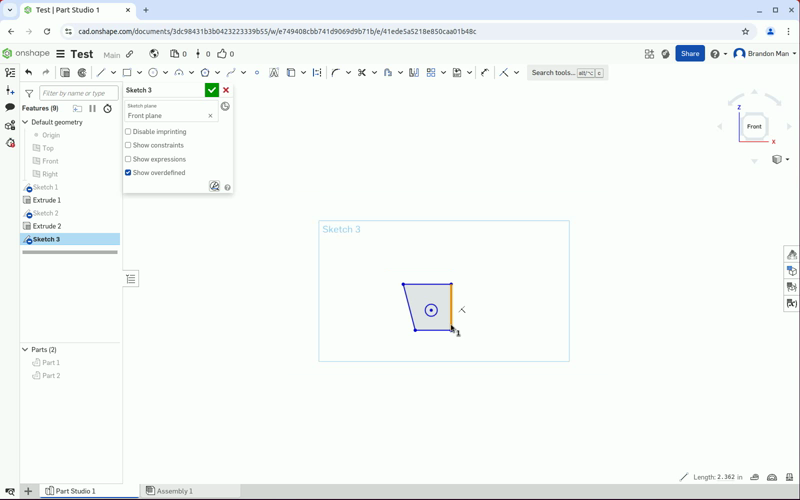
scroll(-6)
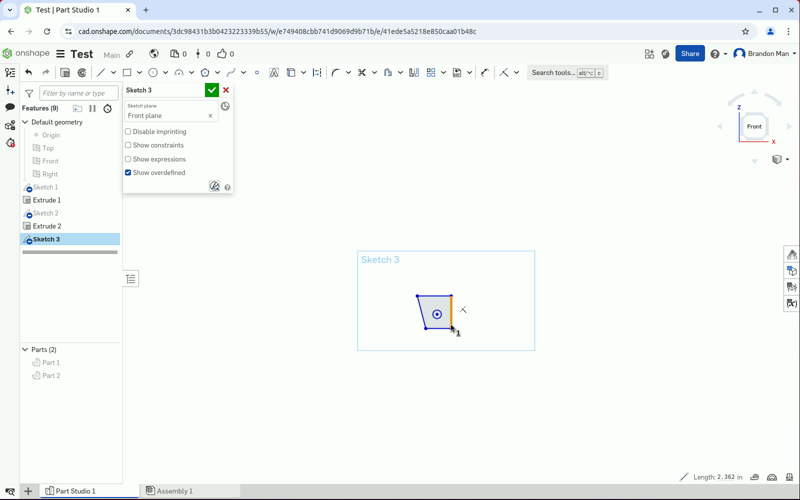
scroll(-6)
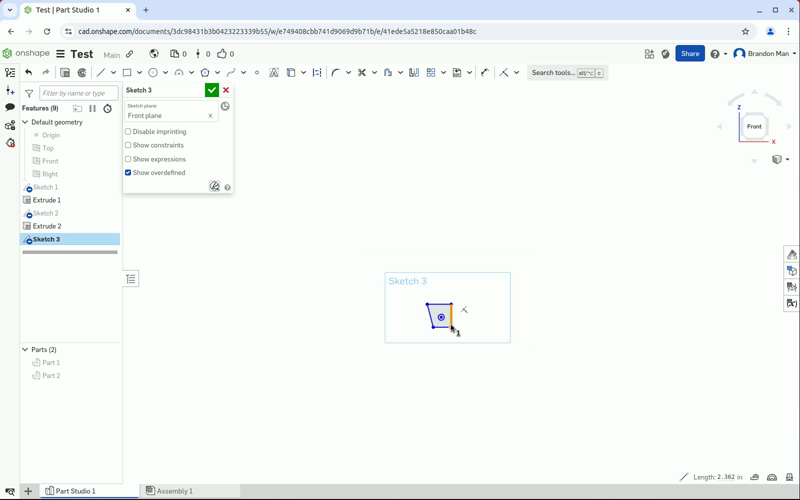
scroll(-6)
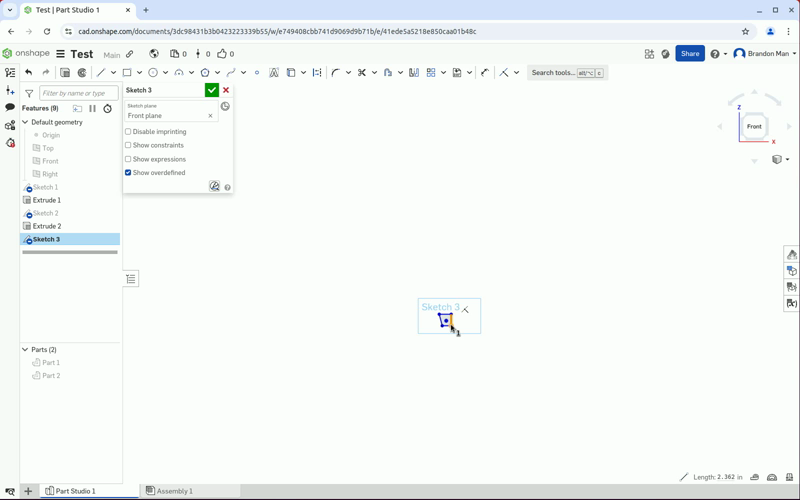
mouse_move(73, 352)
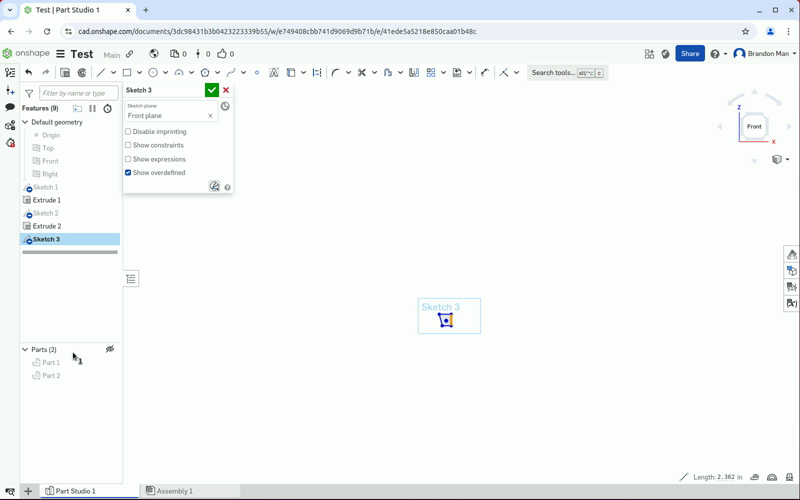
key(shift+y)
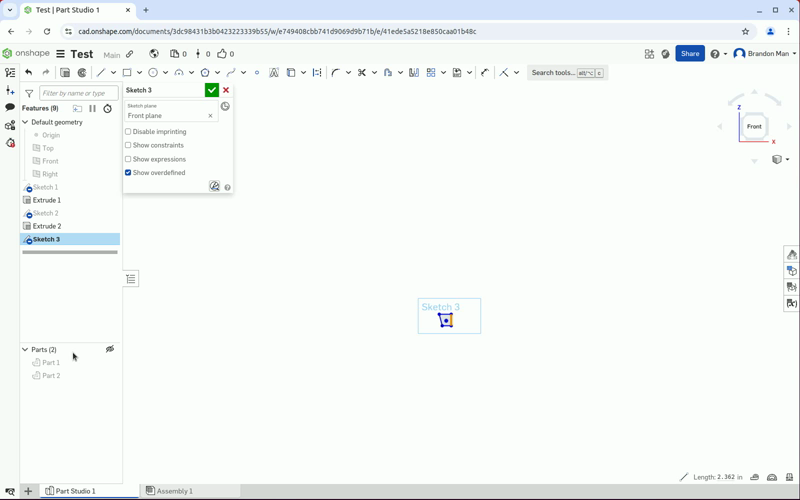
key(shift+e)
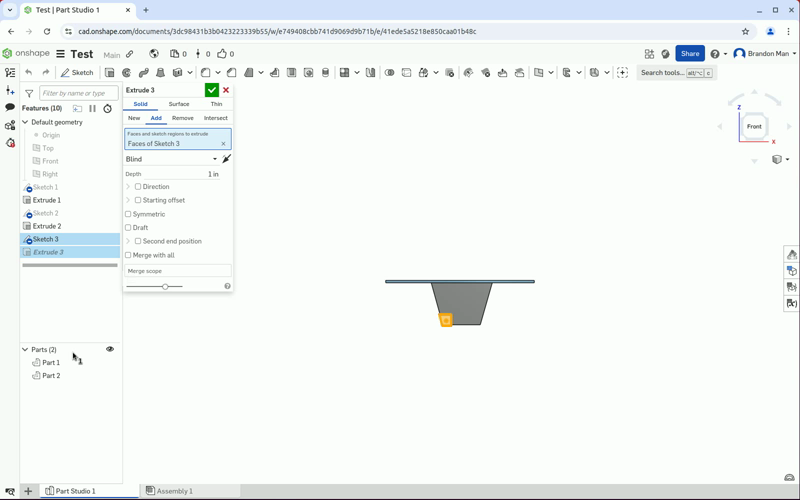
mouse_move(143, 106)
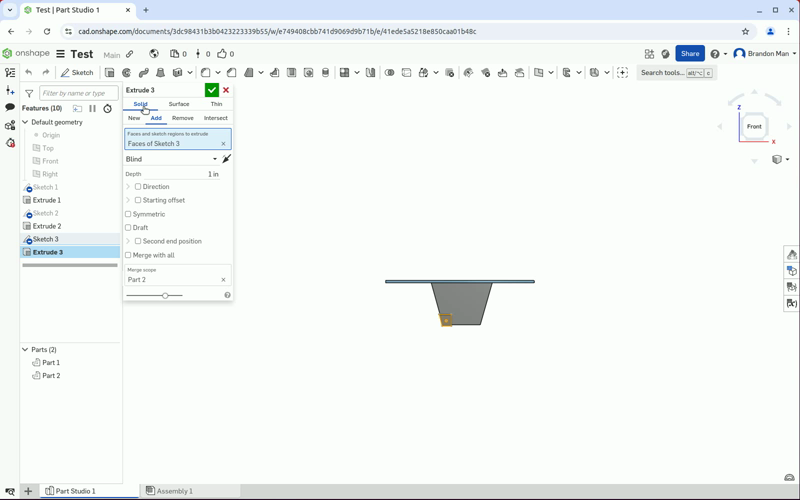
click(143, 106)
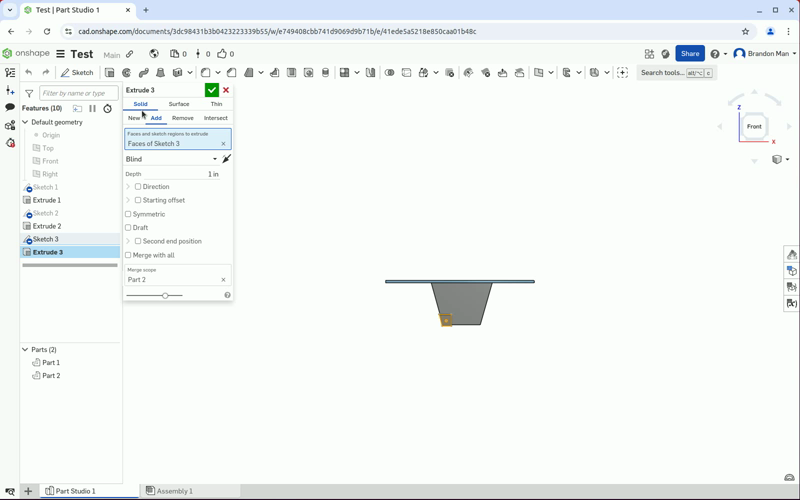
mouse_move(137, 120)
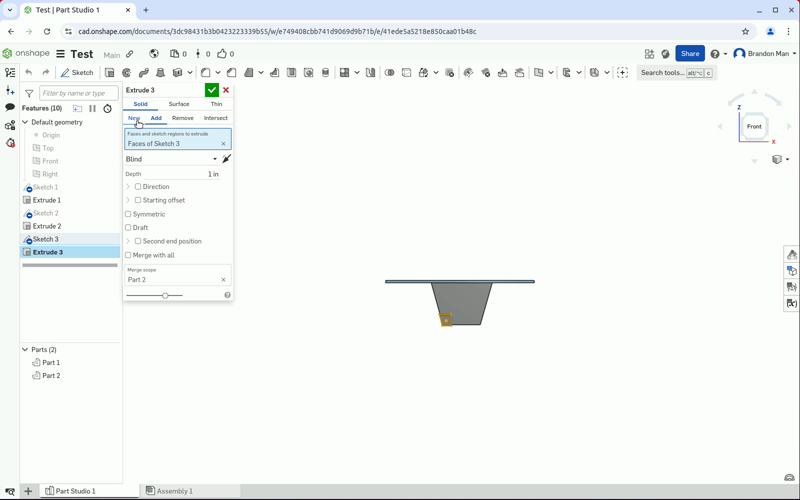
click(137, 120)
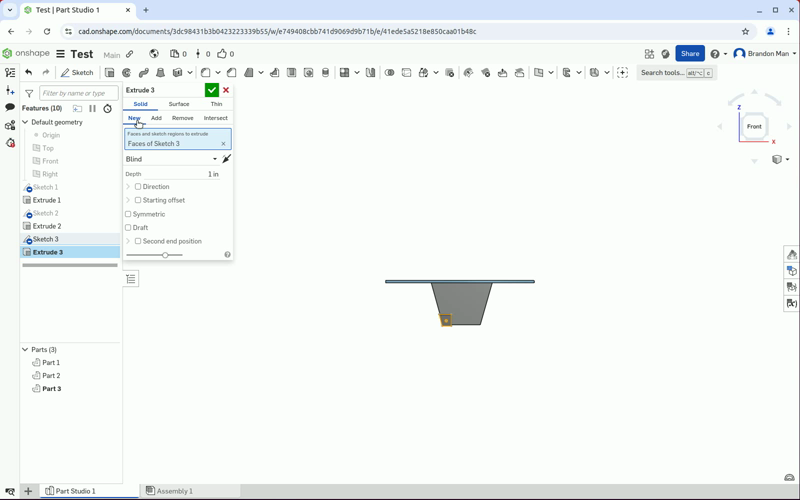
key(tab, 4)
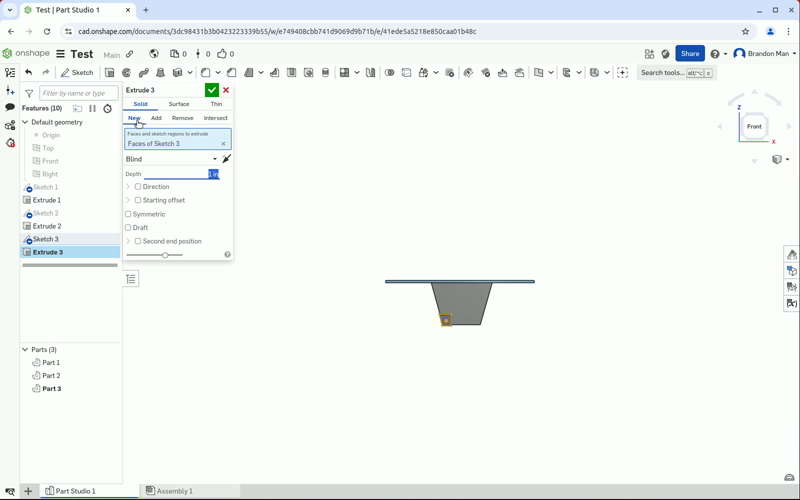
text(0.241)
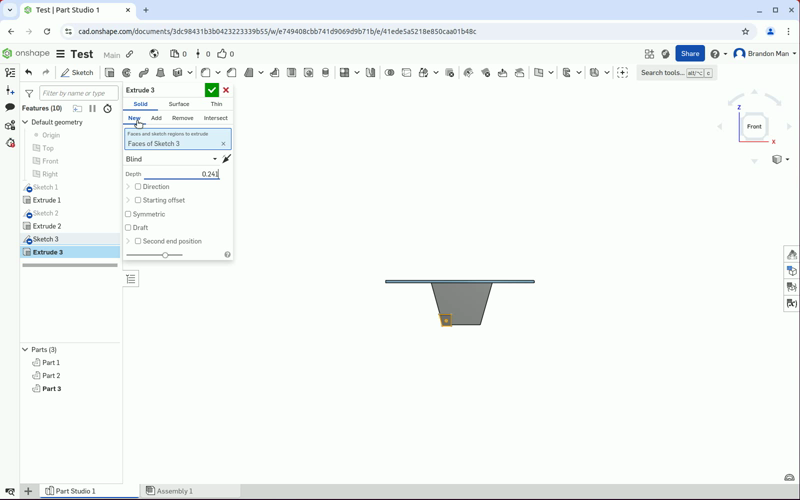
key(enter)
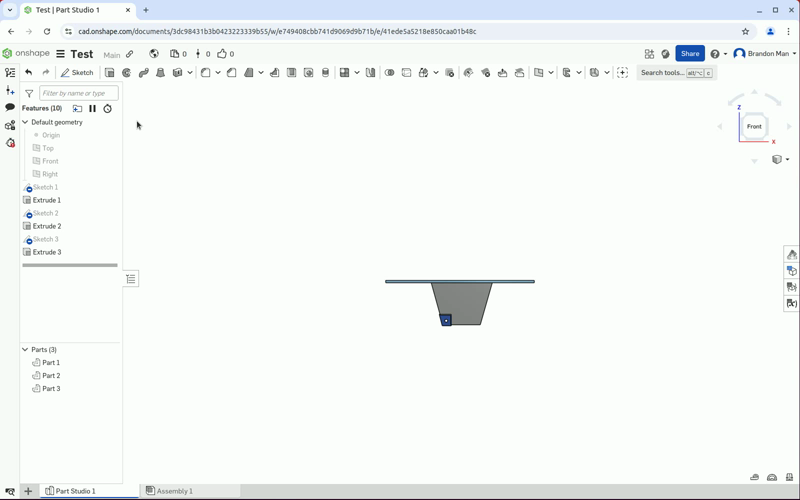
key(shift+h)
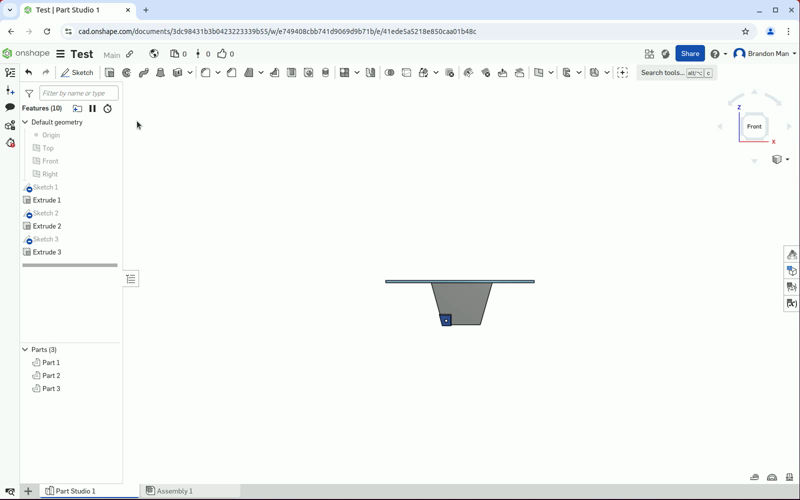
key(shift+h)
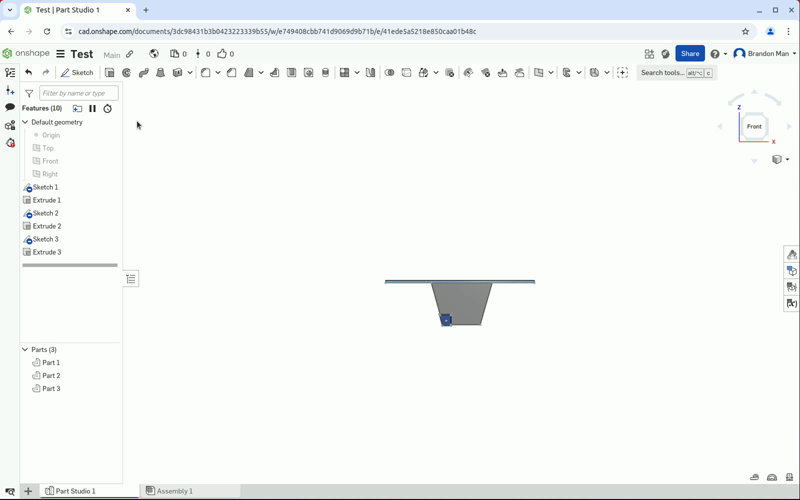
key(shift+7)
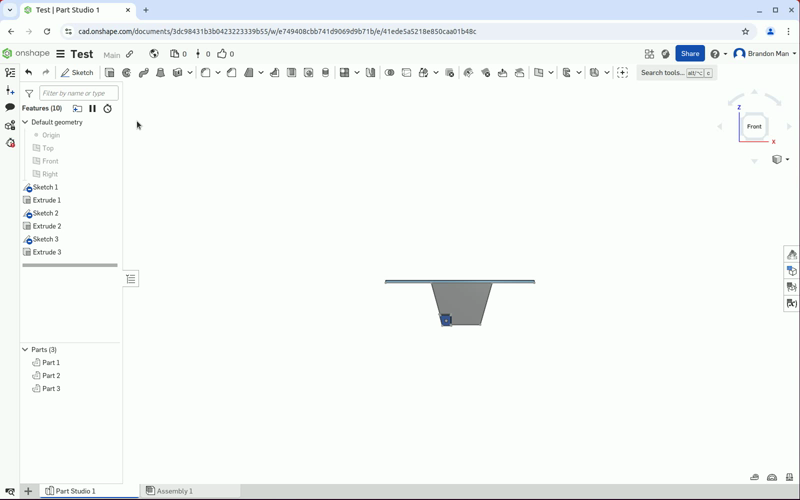
key(left, 2)
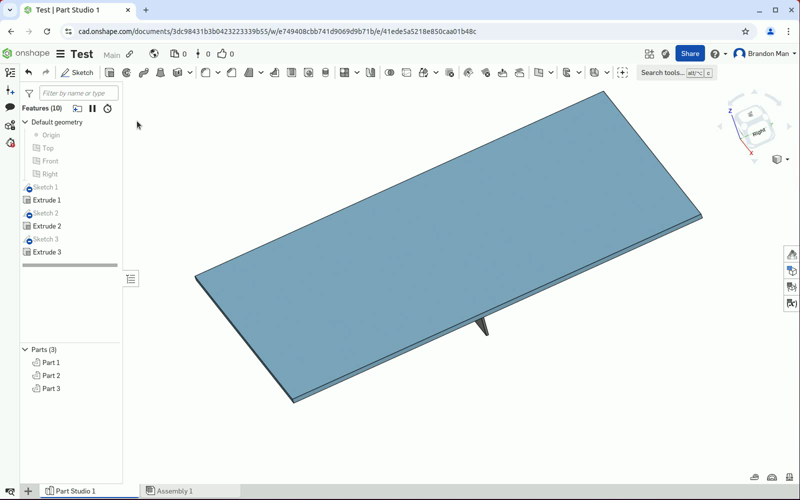
key(down, 2)
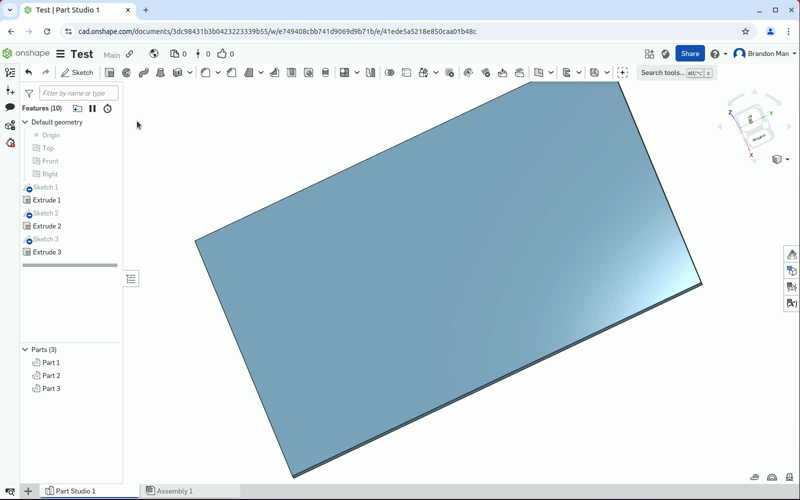
key(up, 2)
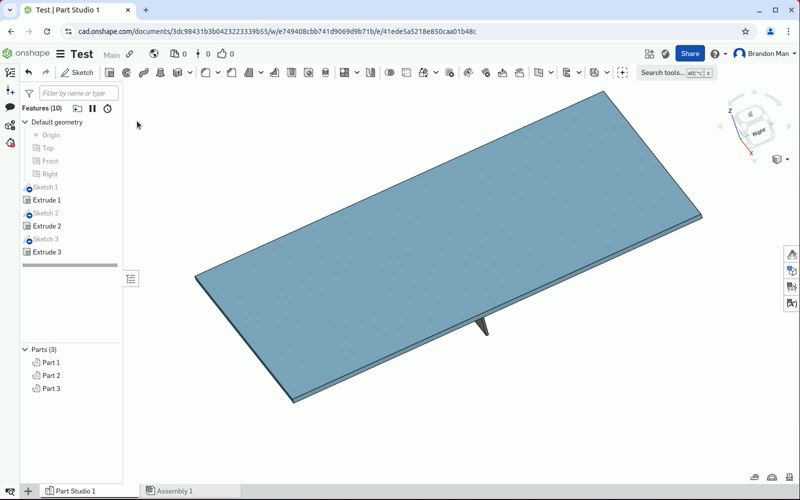
key(right, 2)
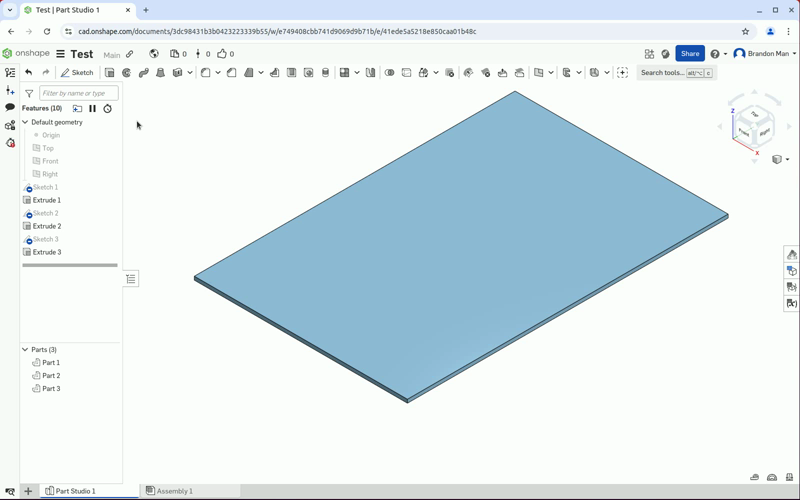
mouse_move(73, 189)
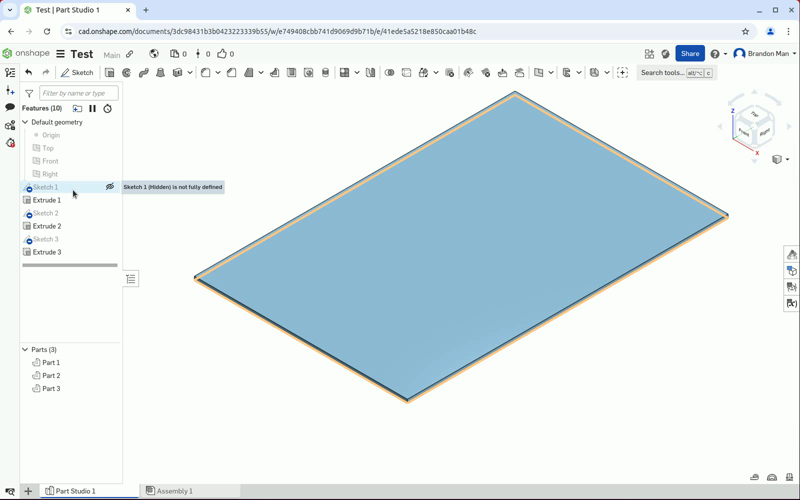
click(73, 189)